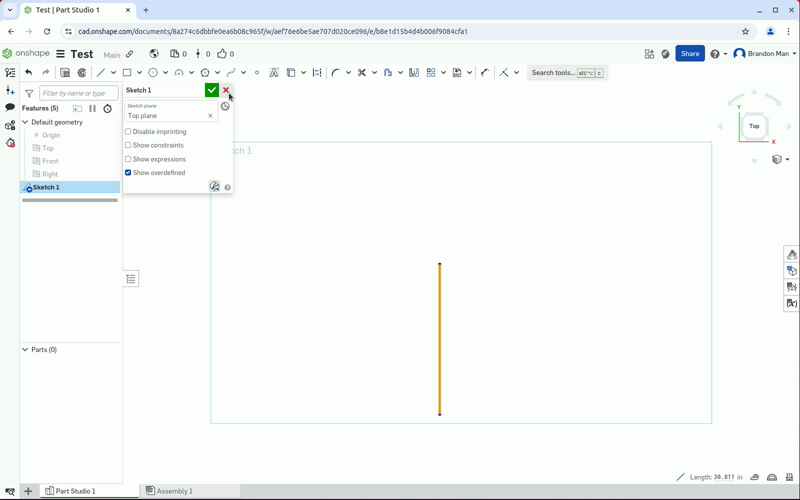
key(shift+h)
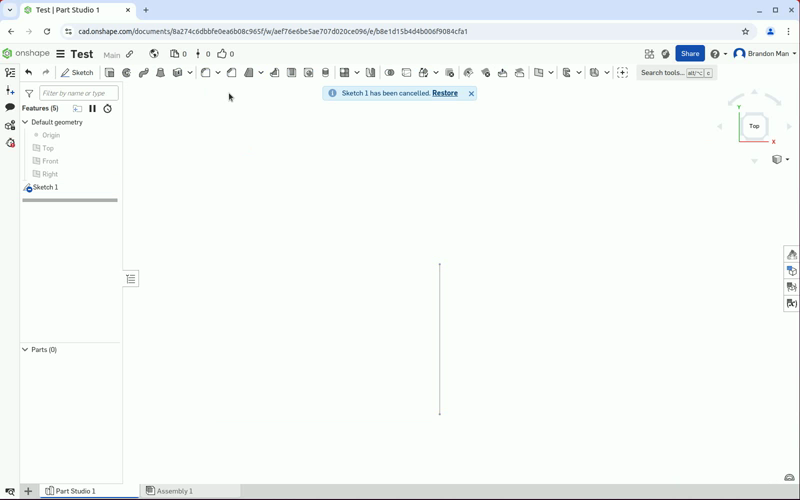
key(shift+s)
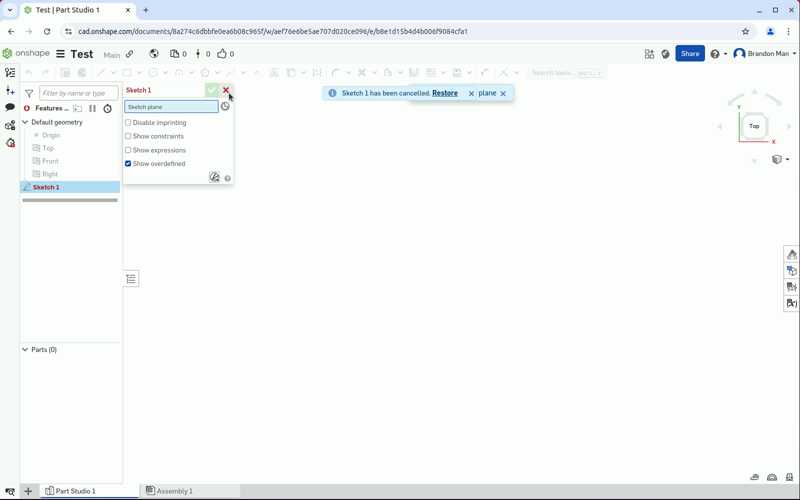
mouse_move(73, 150)
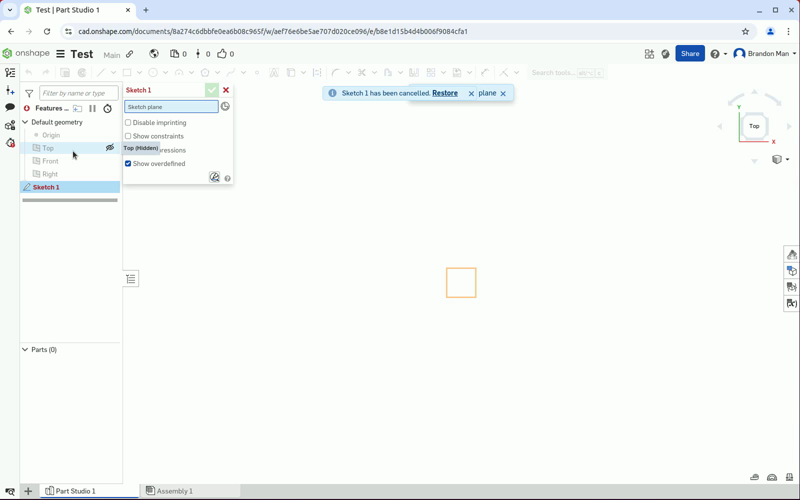
click(73, 150)
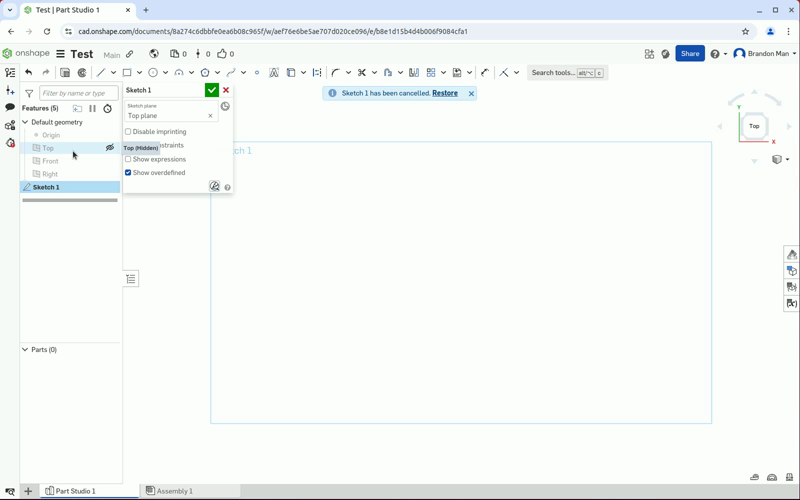
mouse_move(73, 352)
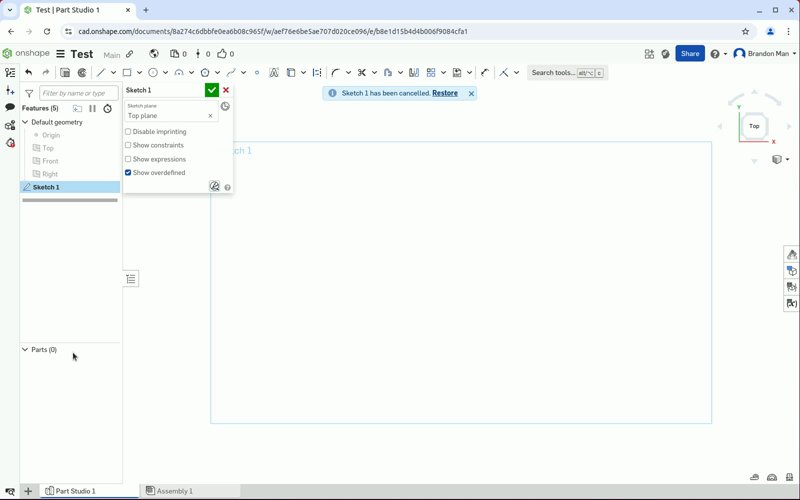
key(y)
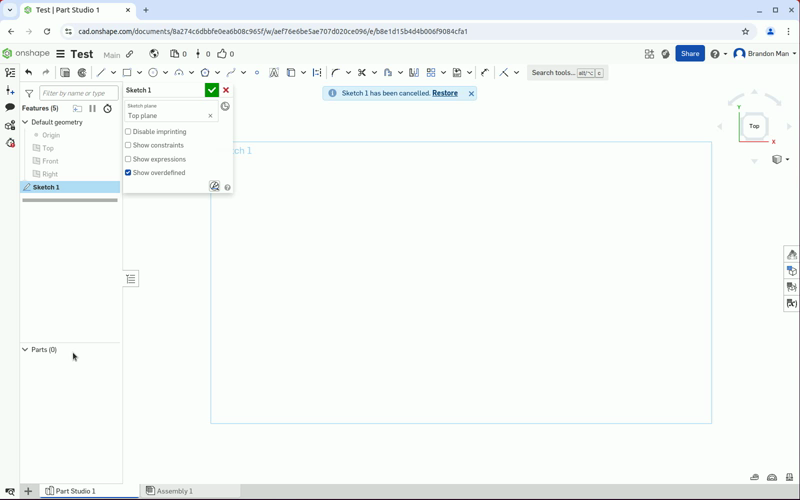
key(l)
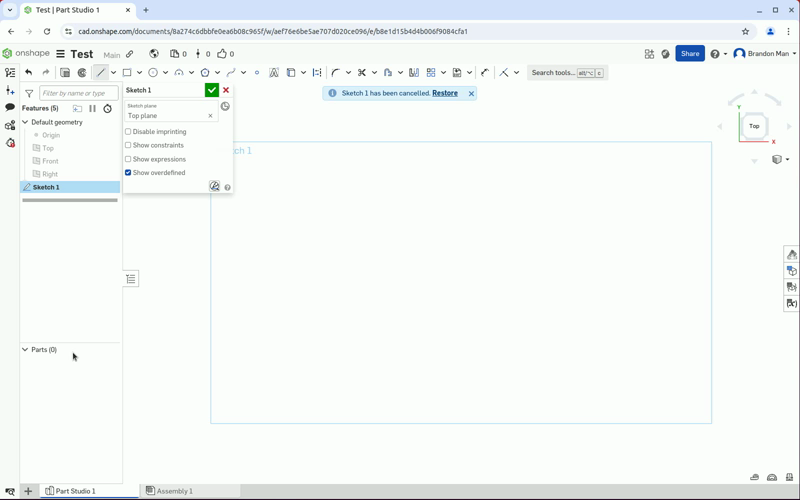
key_down(shift)
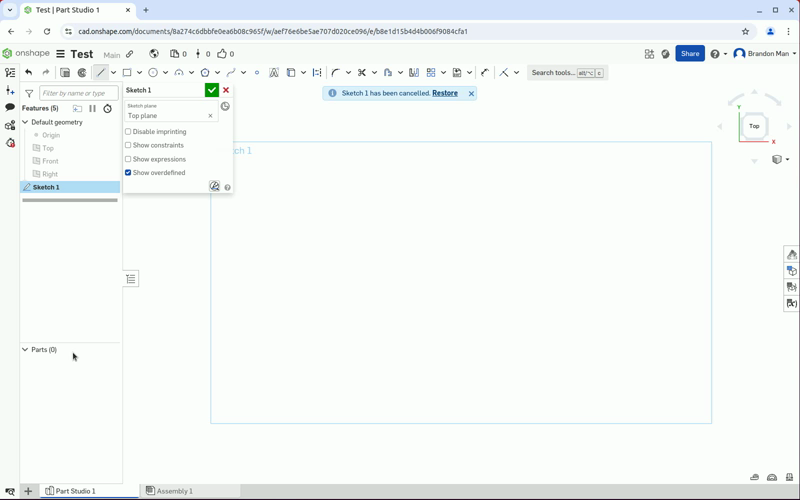
mouse_move(404, 339)
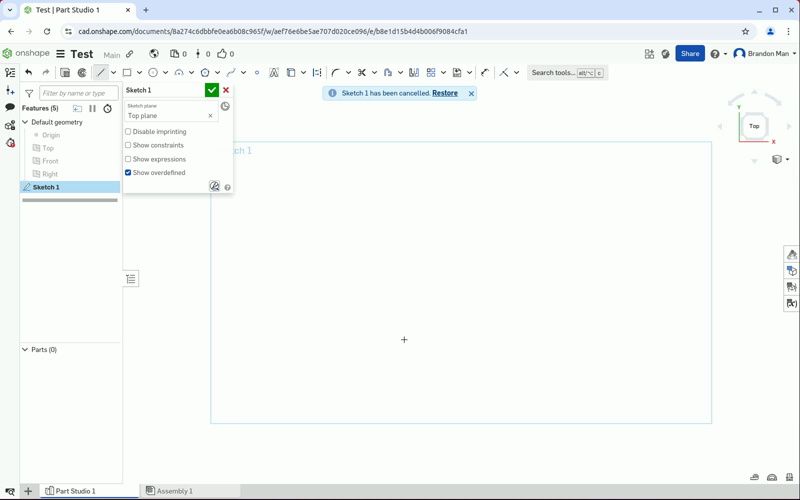
click(404, 339)
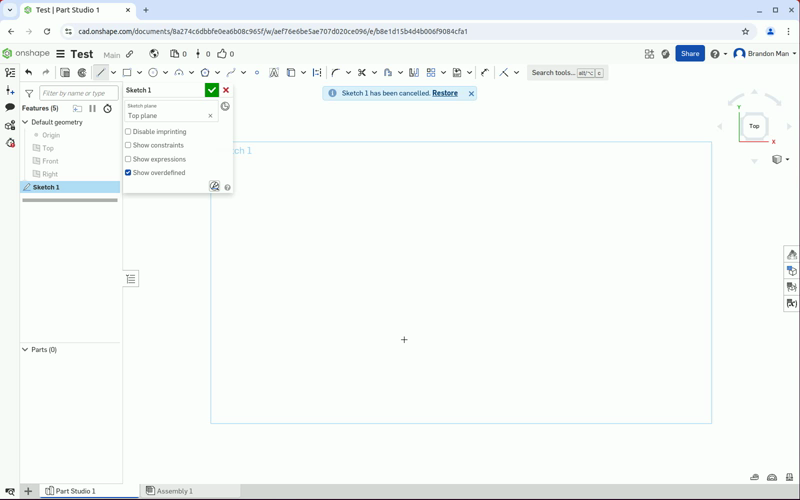
key_up(shift)
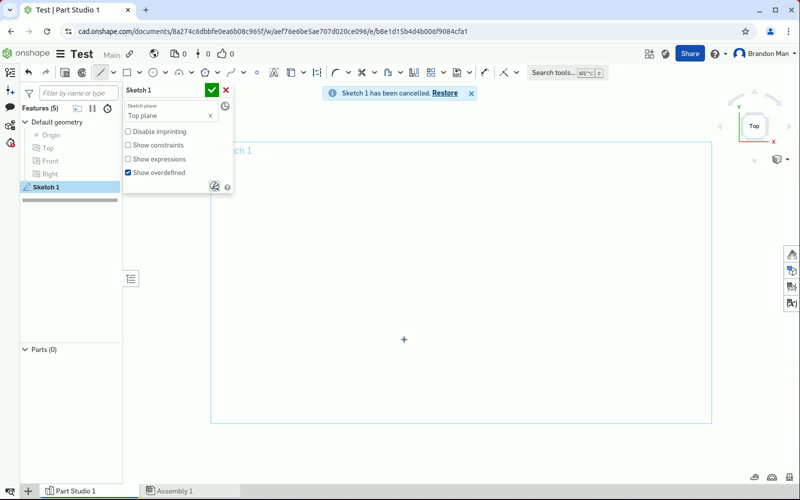
key_down(shift)
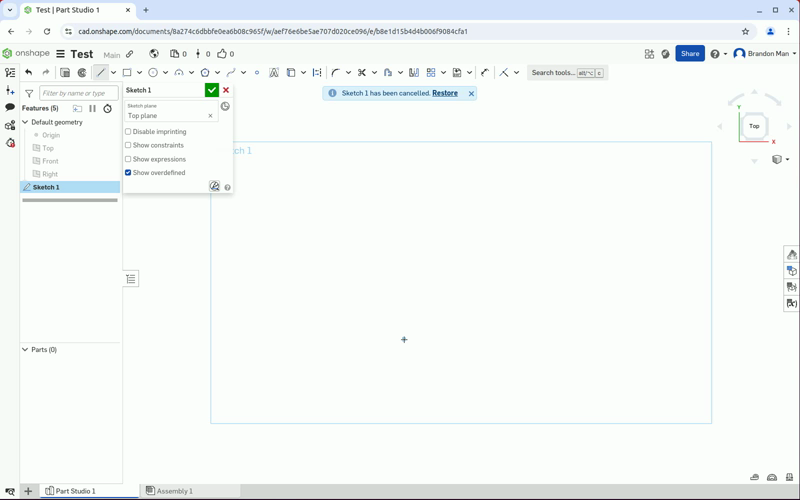
mouse_move(516, 339)
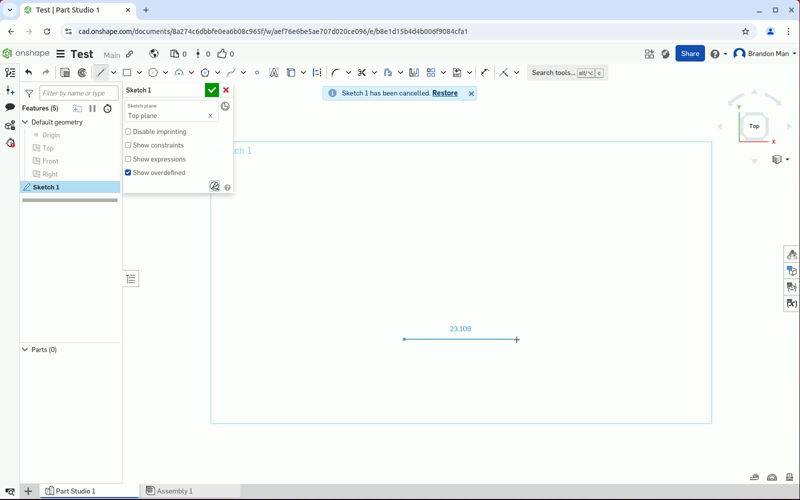
click(516, 339)
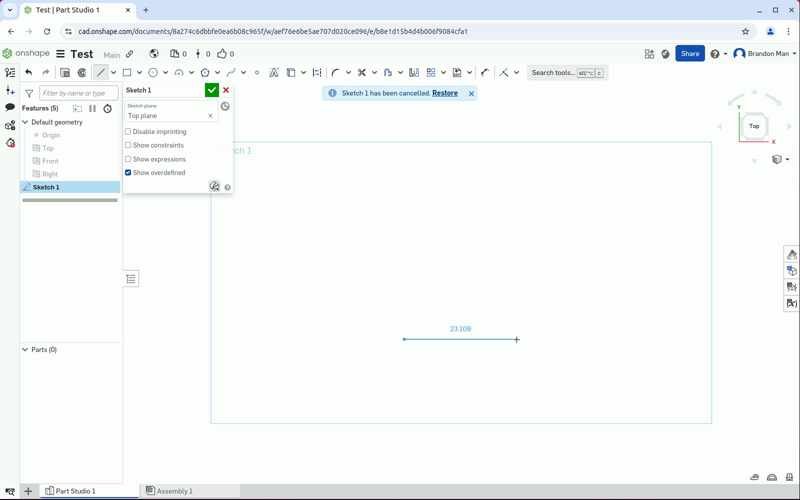
key_up(shift)
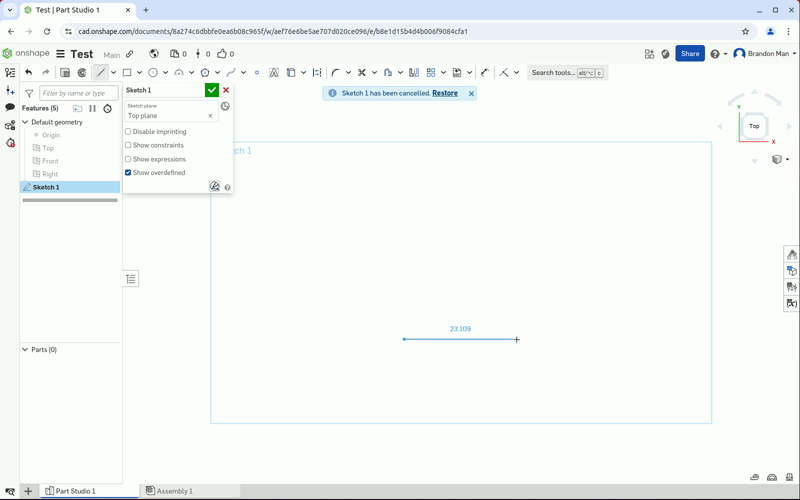
key_down(shift)
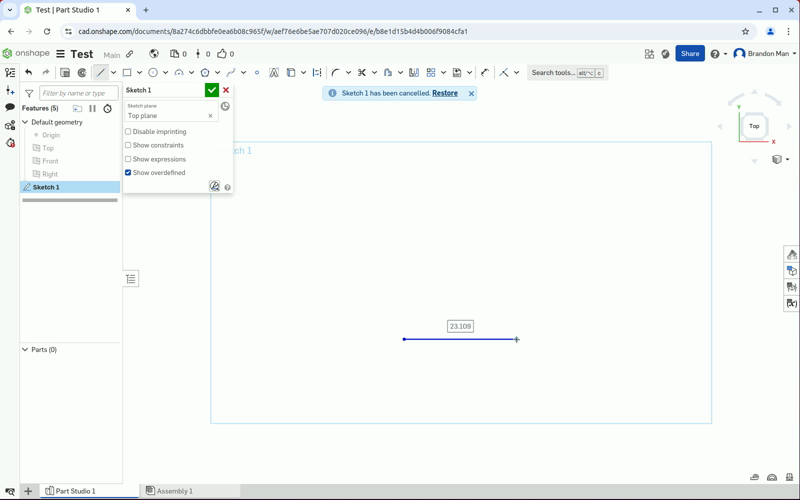
mouse_move(516, 226)
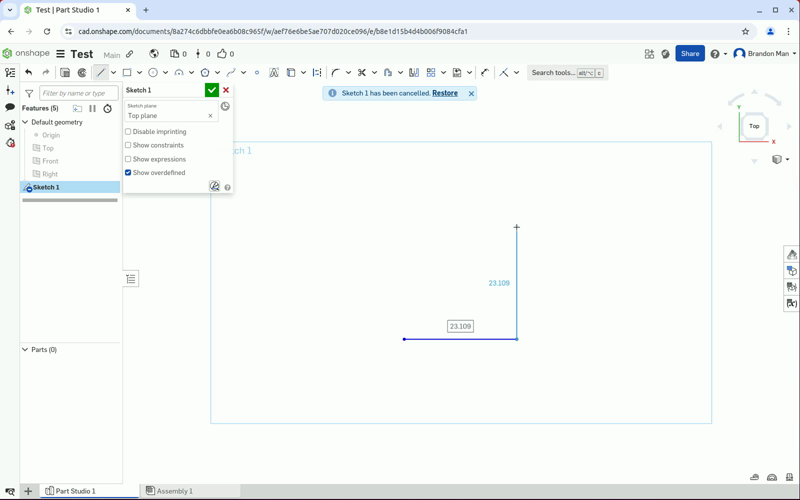
click(516, 226)
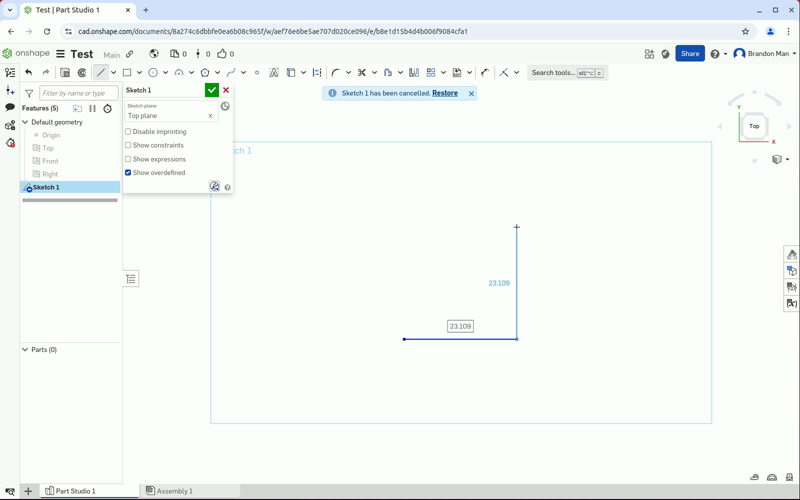
key_up(shift)
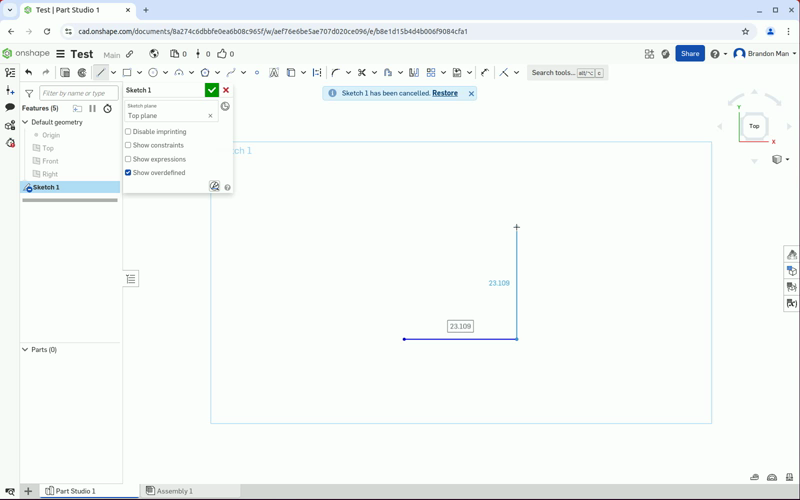
key_down(shift)
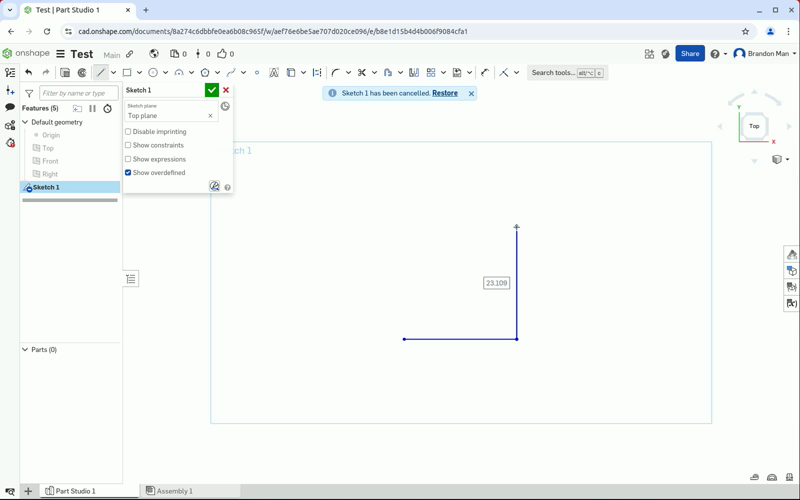
mouse_move(404, 226)
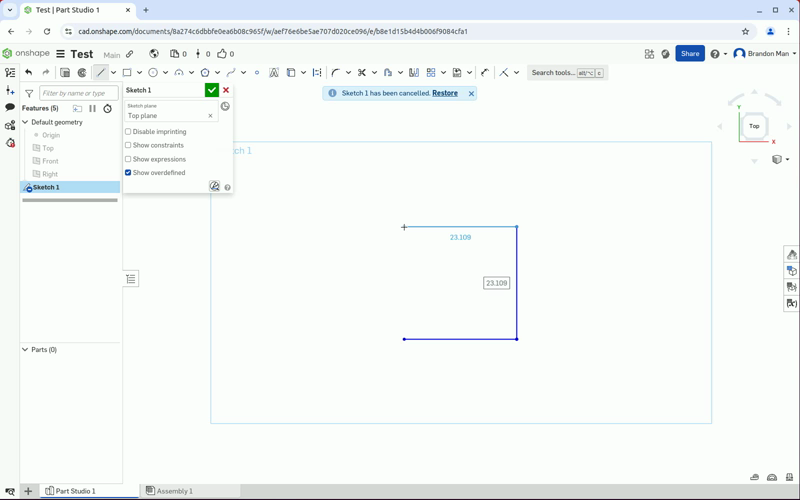
click(404, 226)
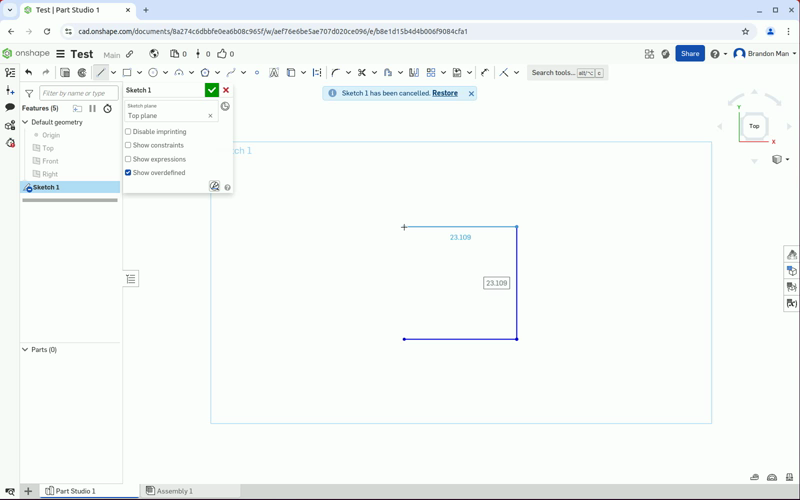
key_up(shift)
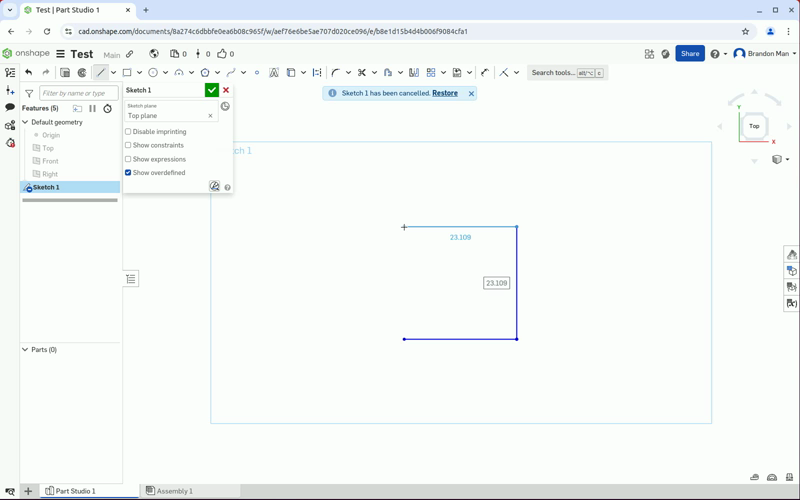
key_down(shift)
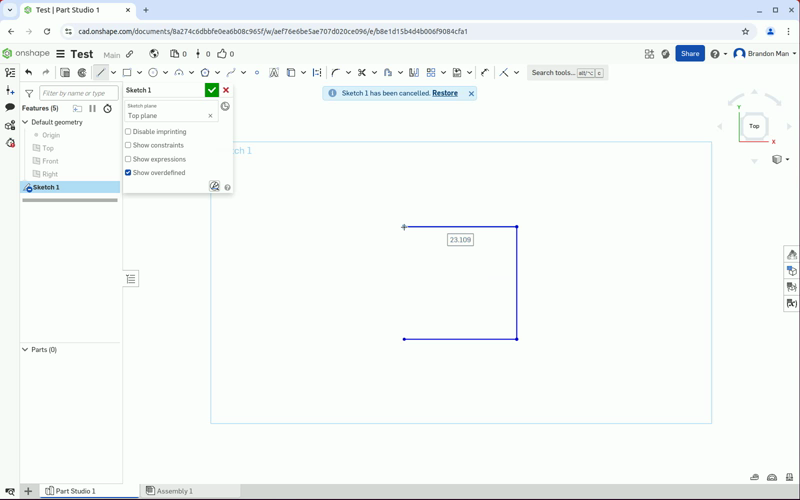
mouse_move(404, 339)
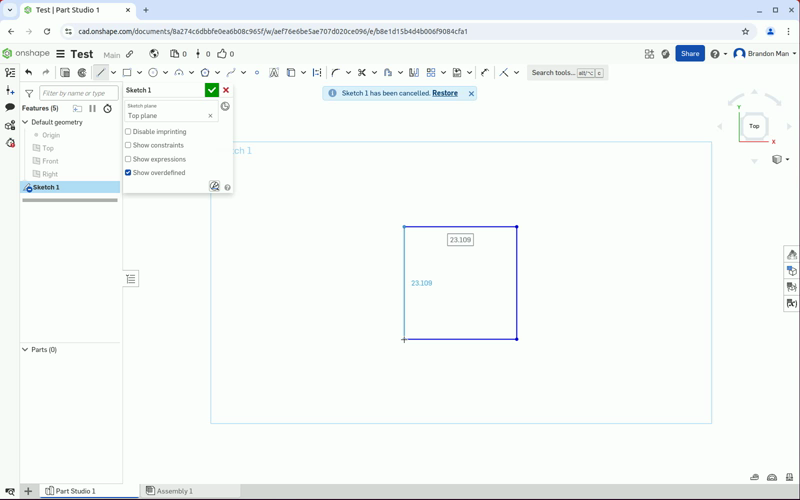
key_up(shift)
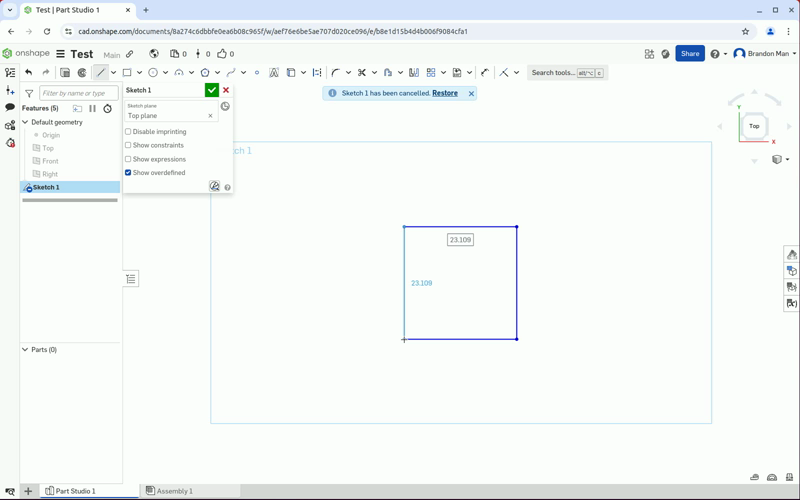
click(404, 339)
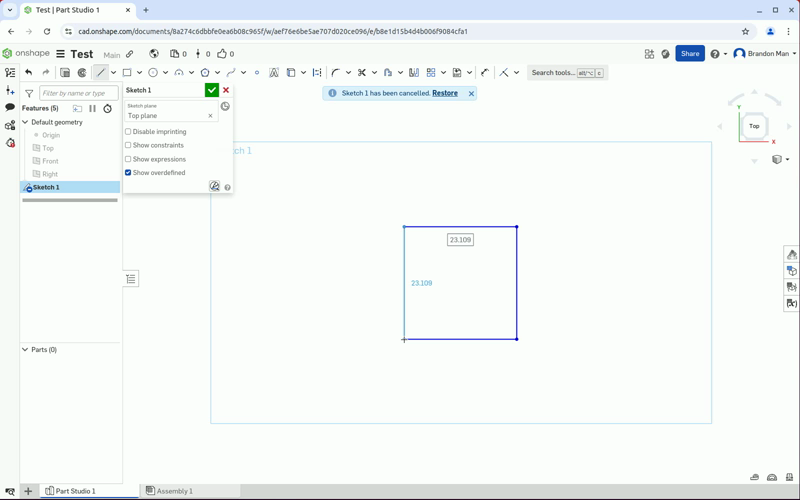
key(esc)
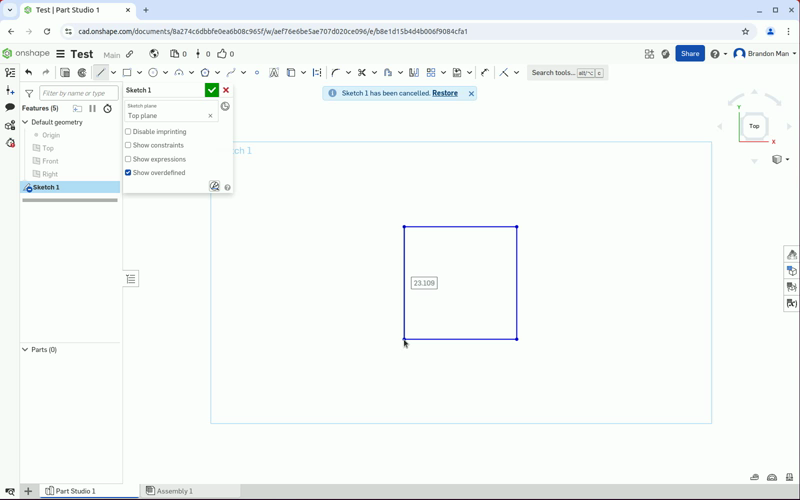
mouse_move(456, 273)
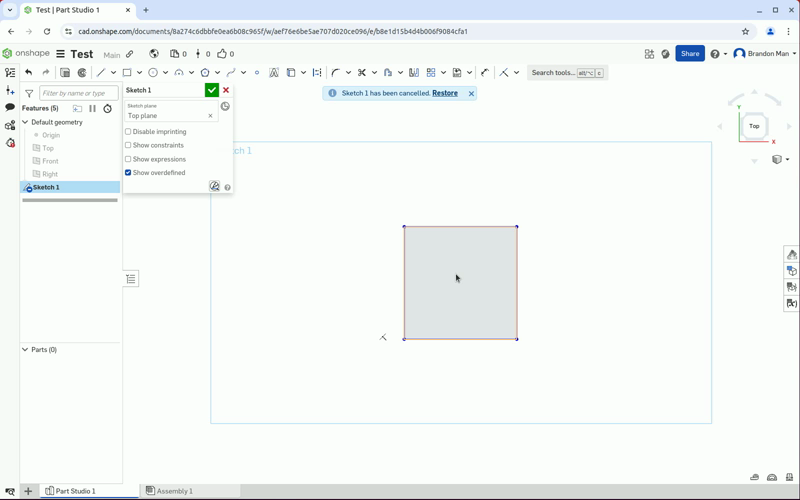
click(456, 273)
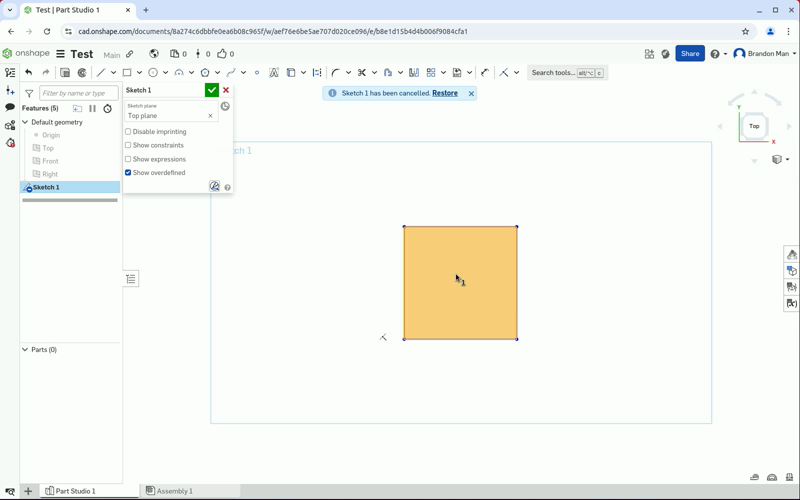
mouse_move(73, 352)
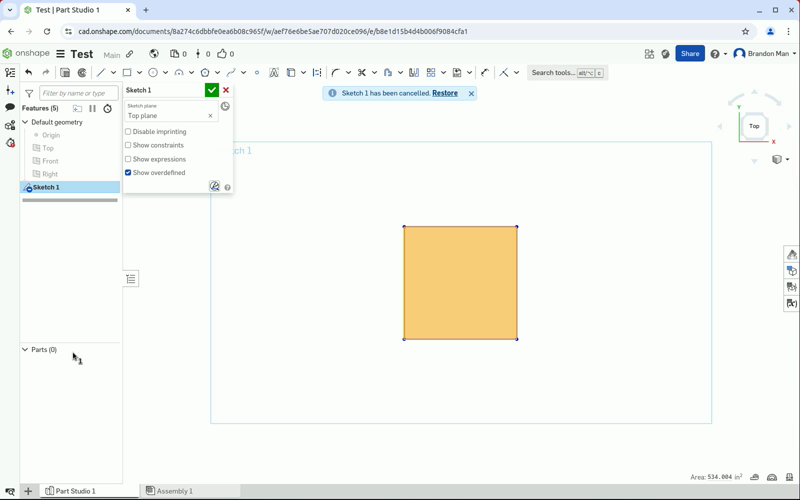
key(shift+y)
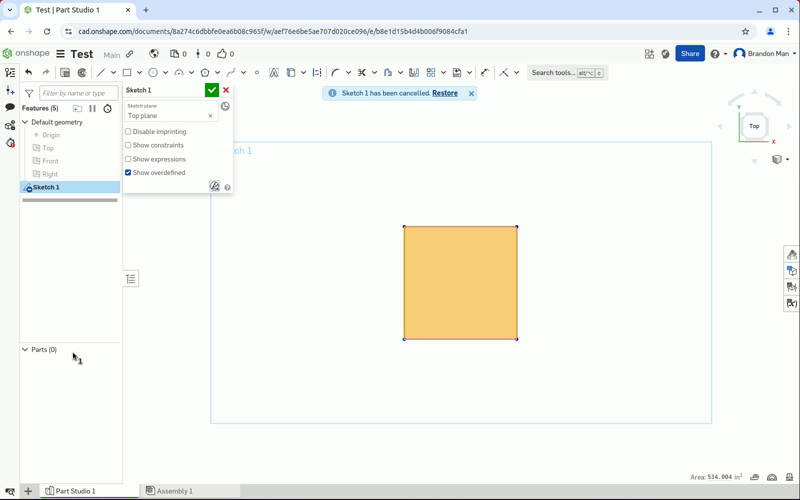
key(shift+e)
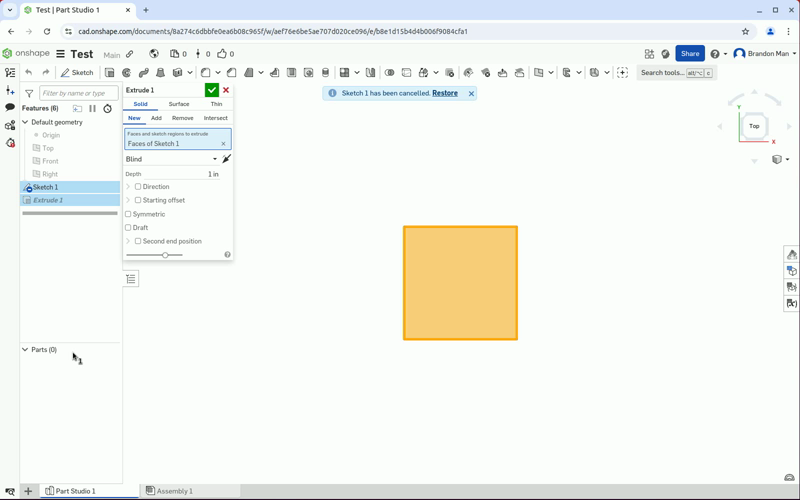
mouse_move(143, 106)
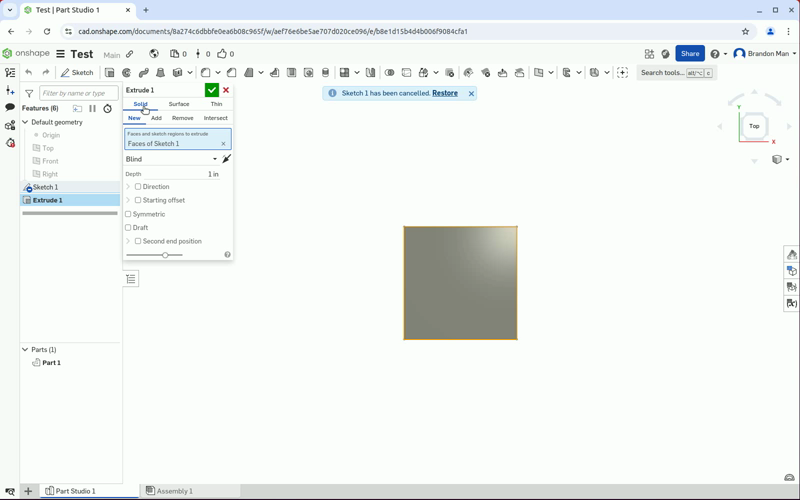
click(143, 106)
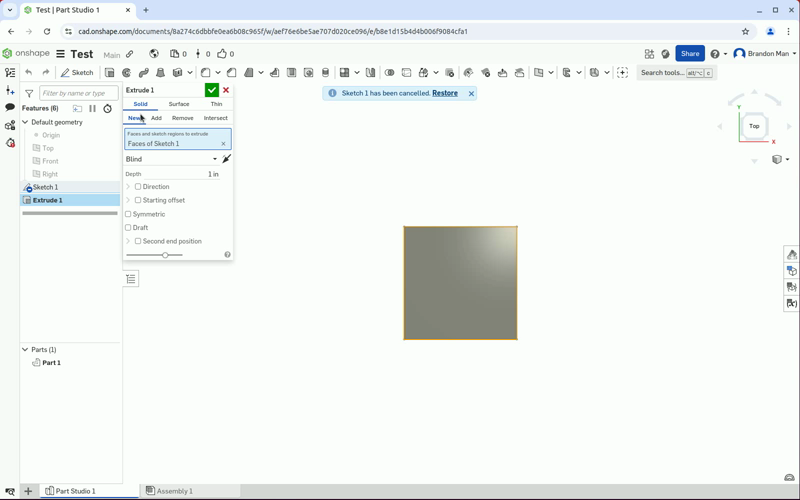
mouse_move(137, 120)
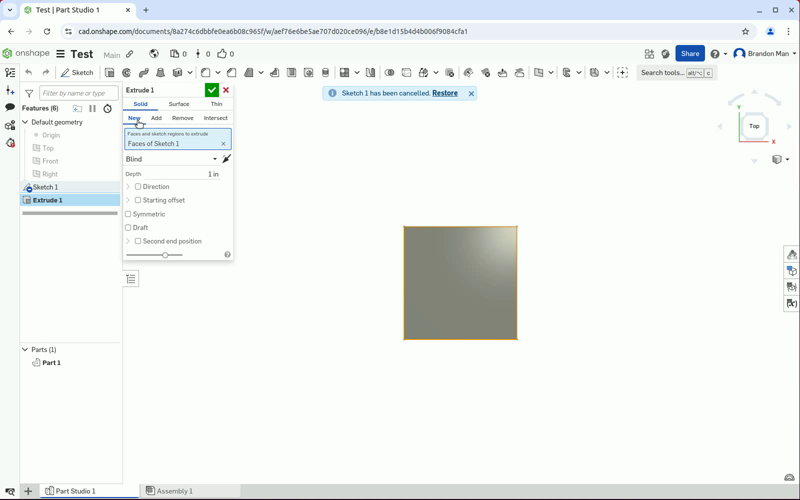
click(137, 120)
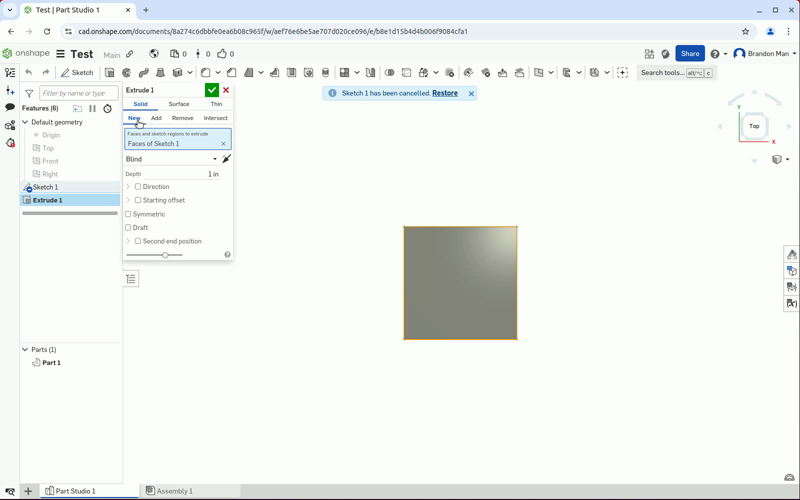
key(tab, 4)
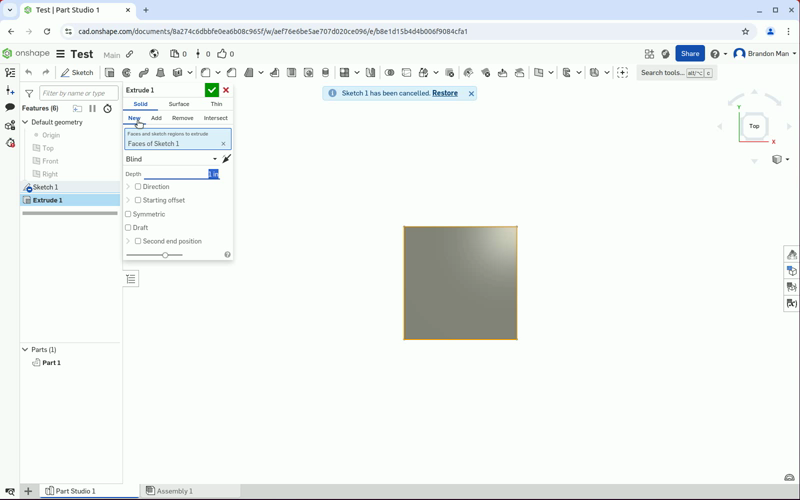
text(23.108)
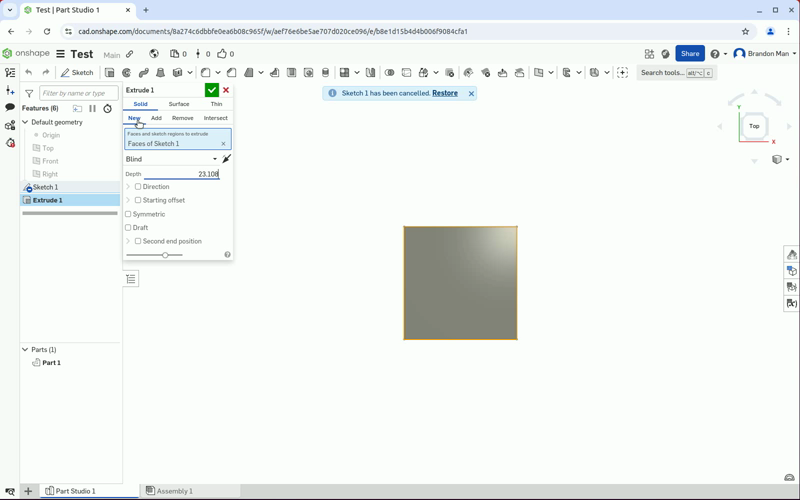
key(enter)
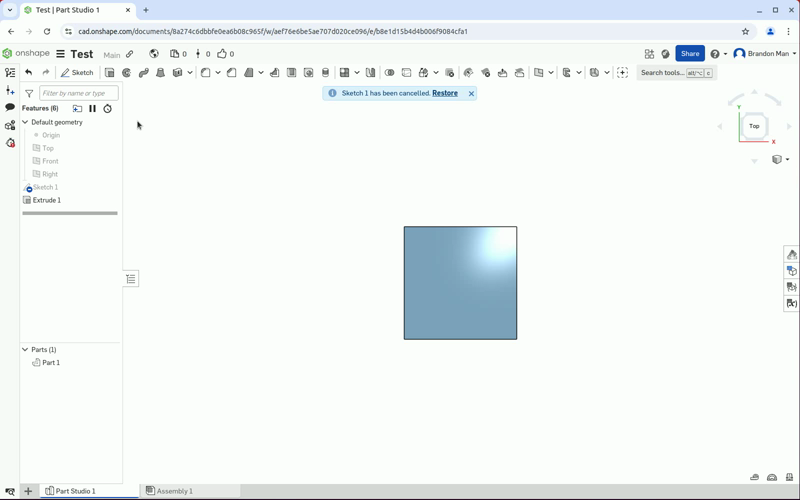
key(shift+h)
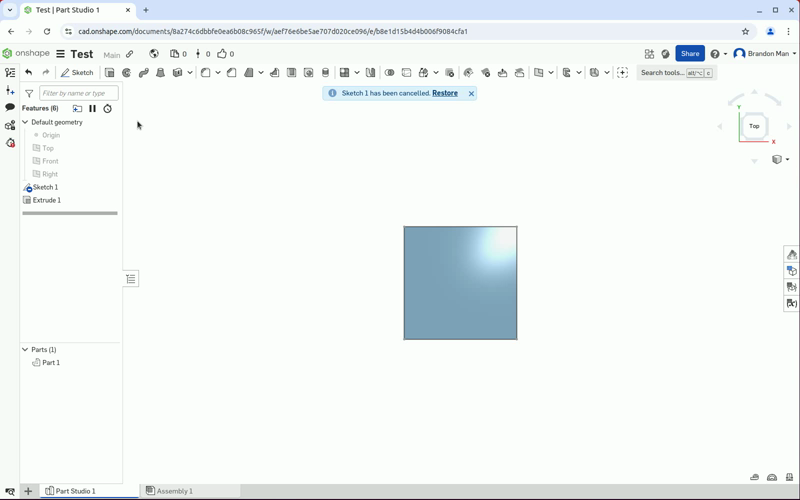
key(shift+h)
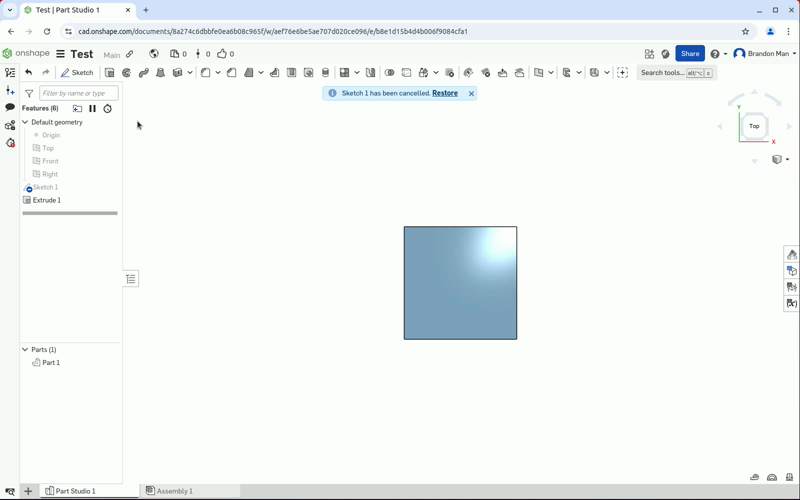
mouse_move(73, 189)
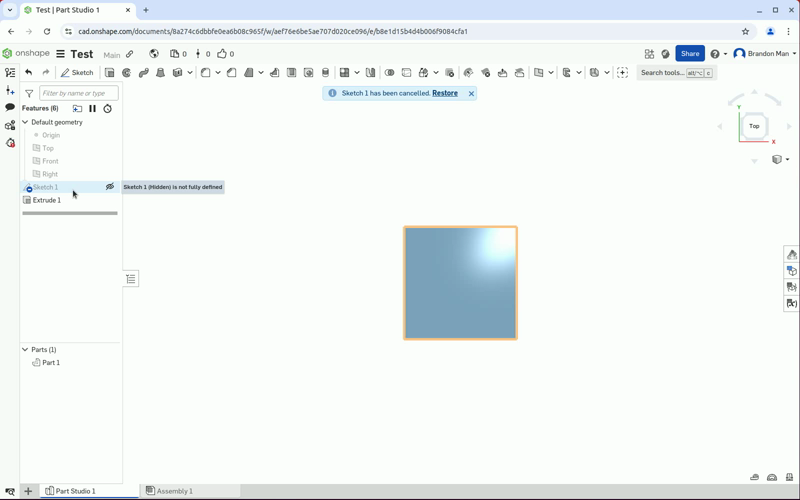
click(73, 189)
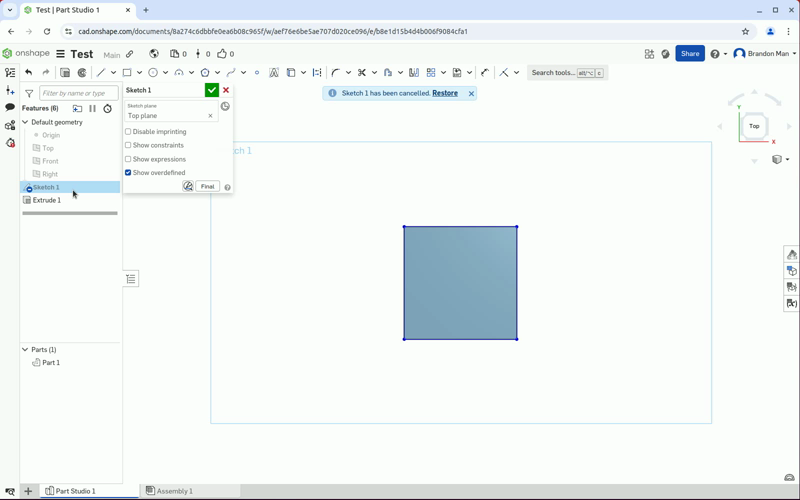
mouse_move(229, 92)
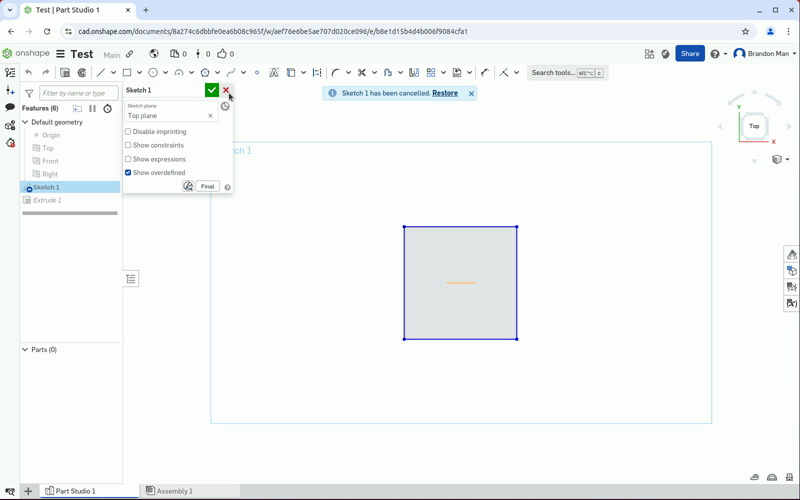
click(229, 92)
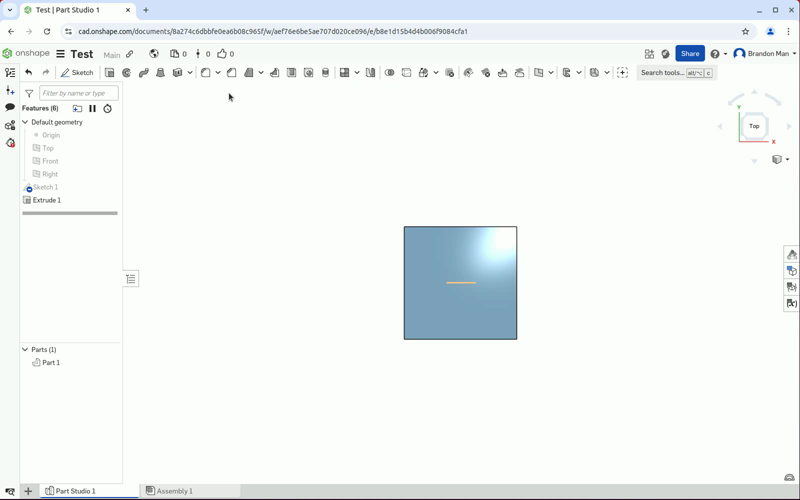
mouse_move(541, 75)
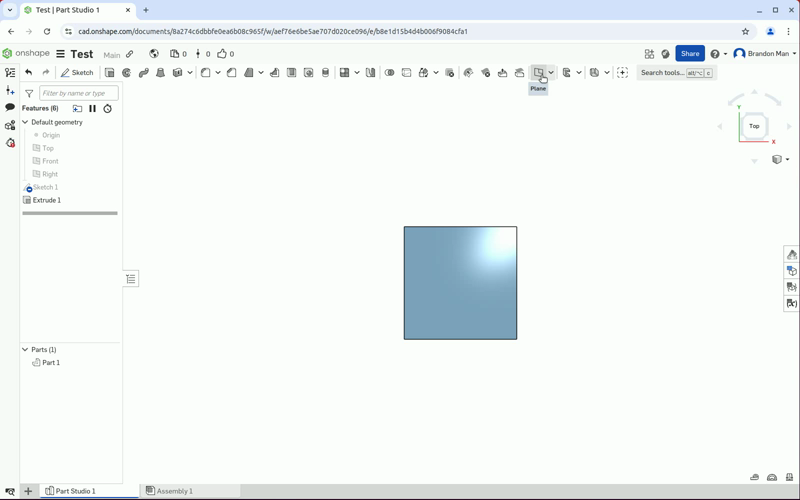
click(541, 75)
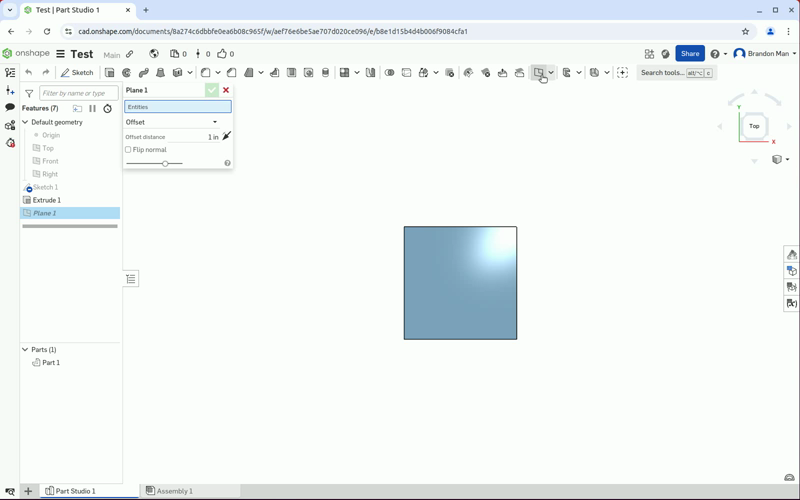
mouse_move(73, 150)
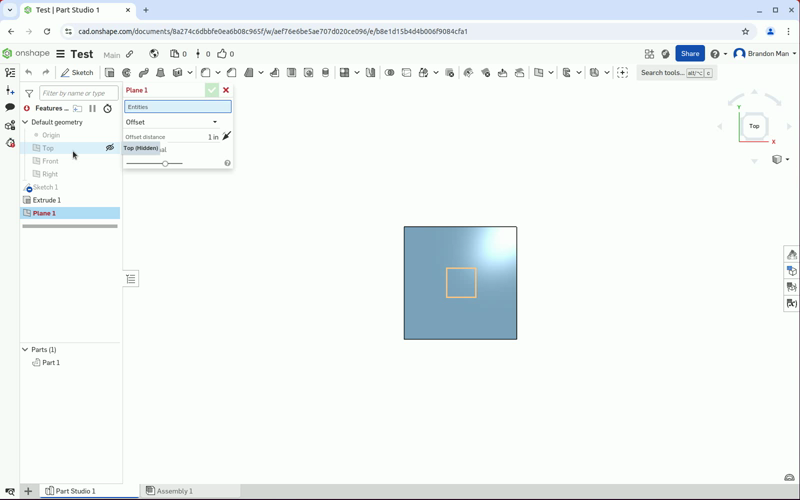
click(73, 150)
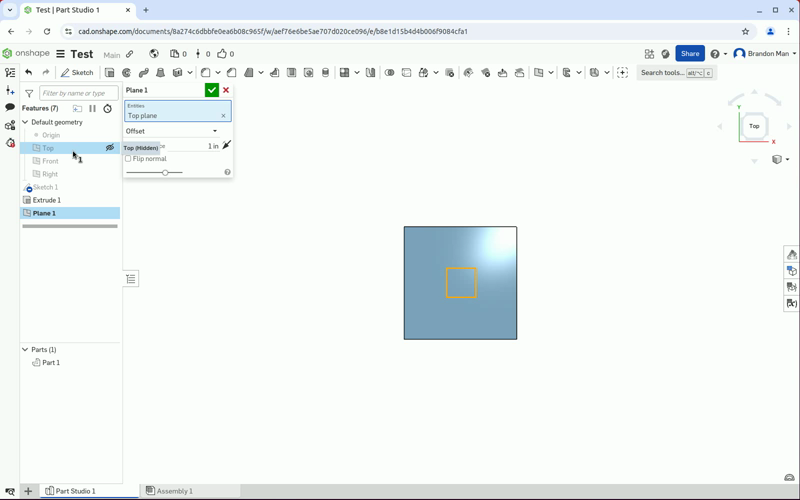
key(tab, 2)
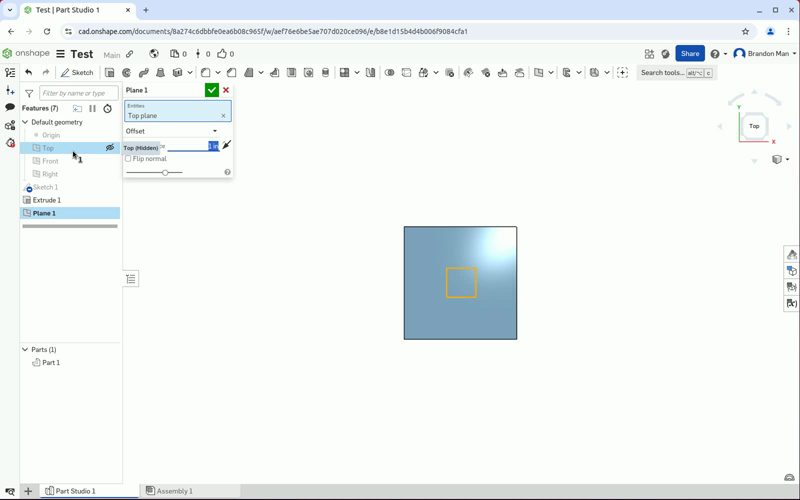
text(23.108)
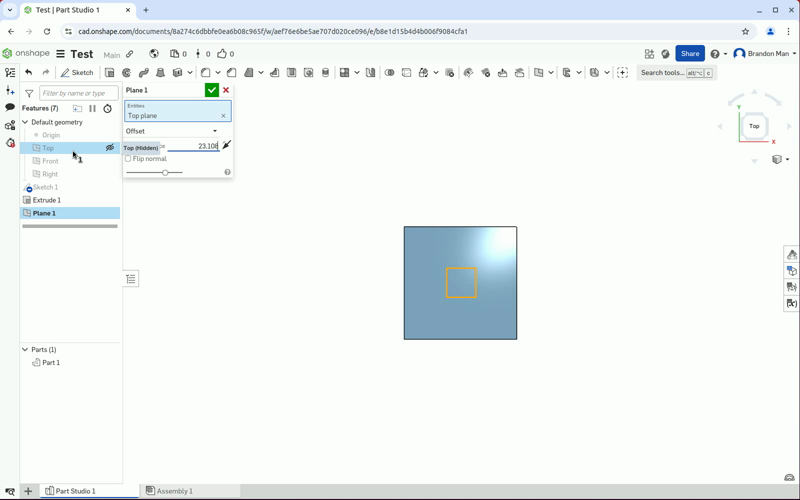
key(enter, 2)
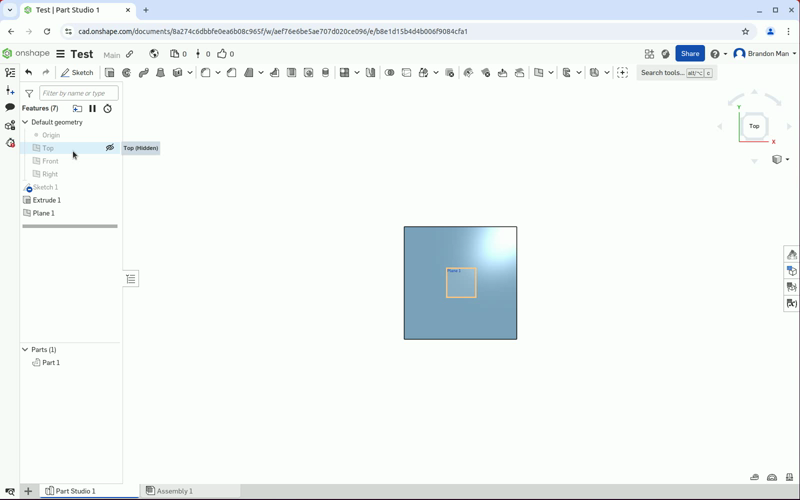
key(shift+s)
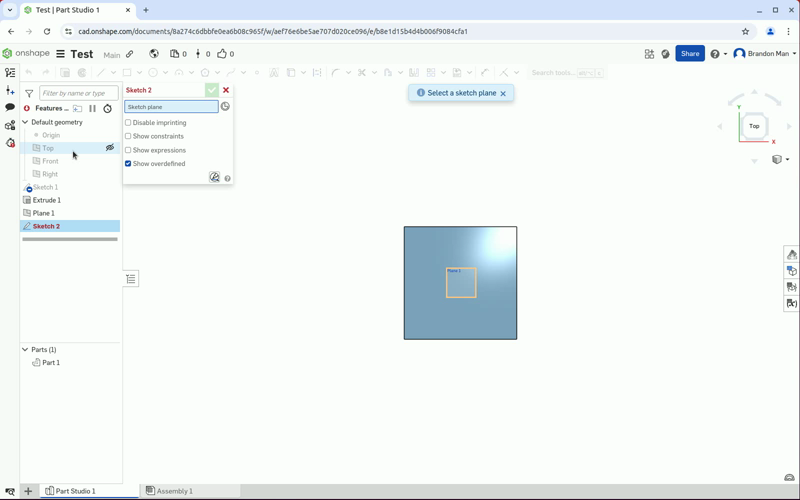
mouse_move(73, 215)
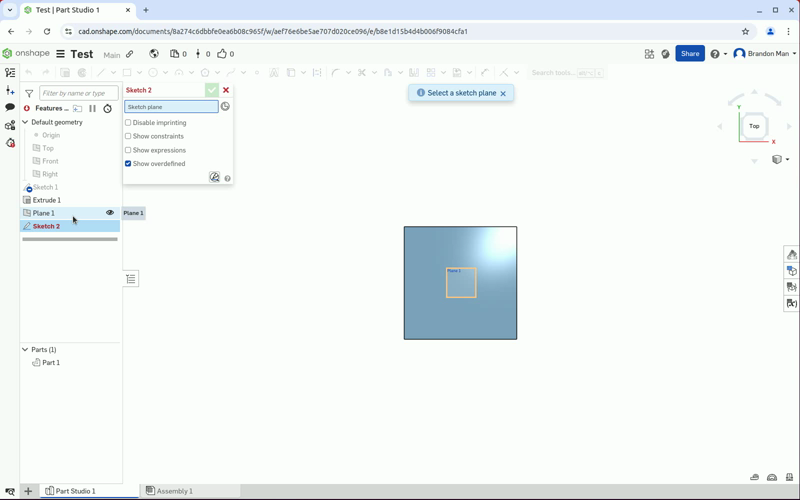
click(73, 215)
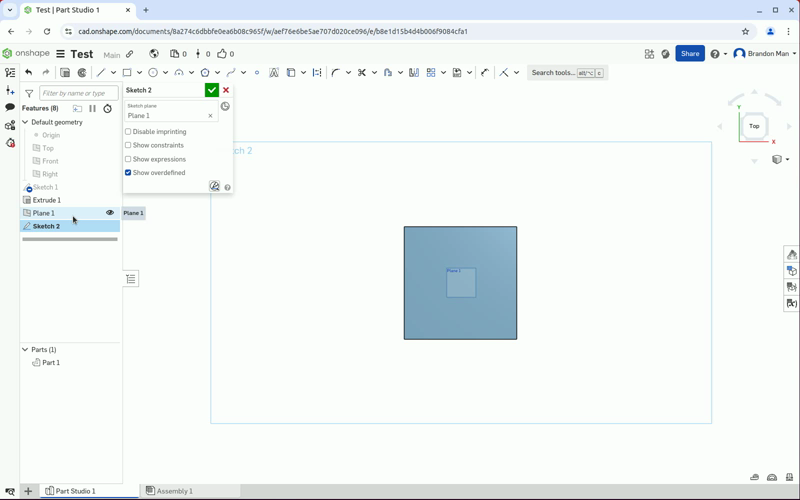
mouse_move(73, 352)
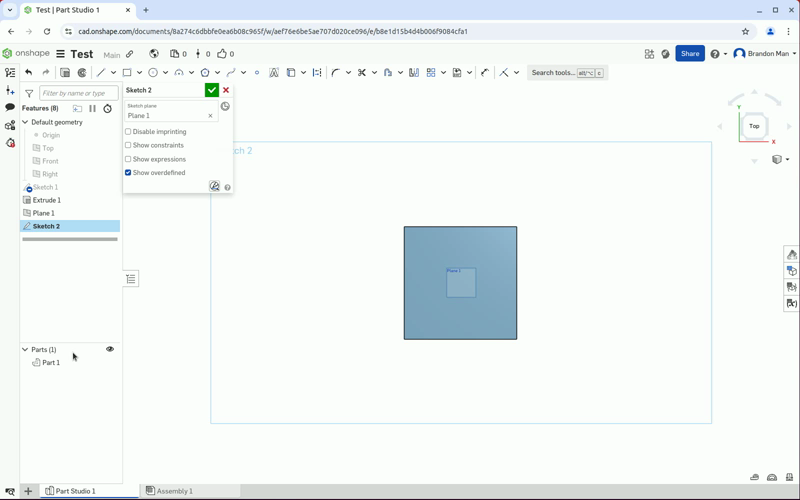
key(y)
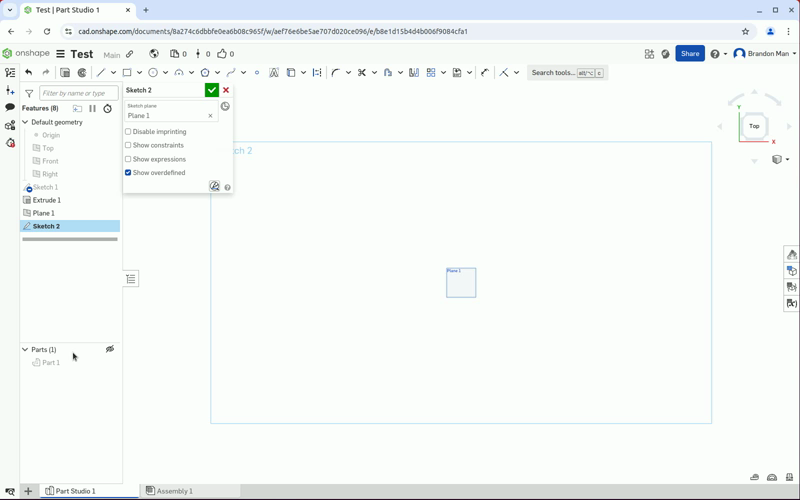
key(c)
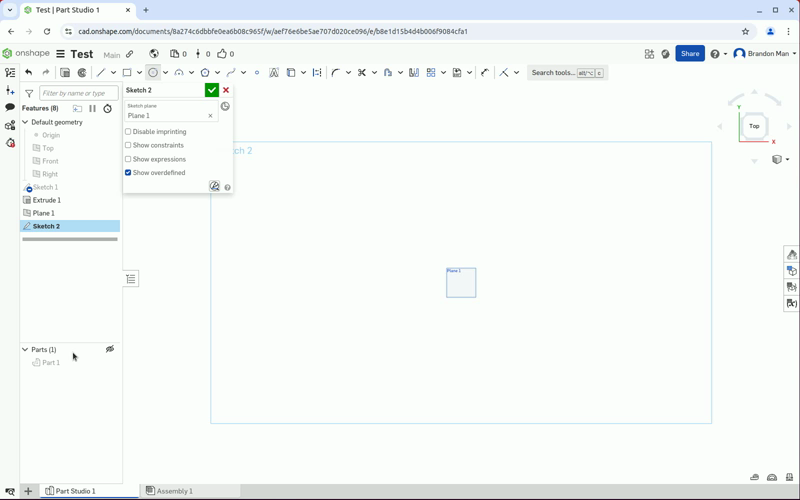
key_down(shift)
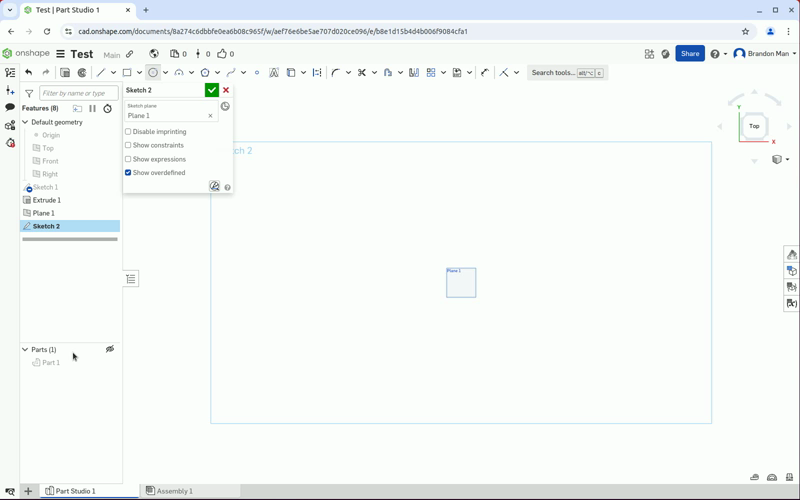
mouse_move(461, 282)
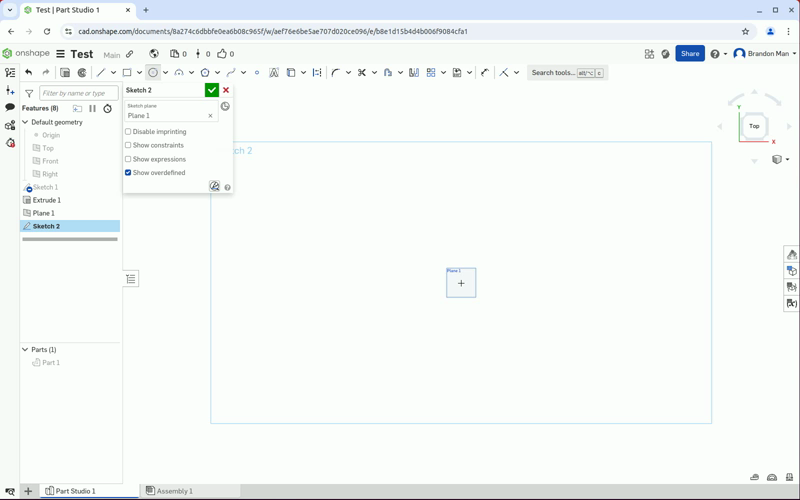
click(461, 282)
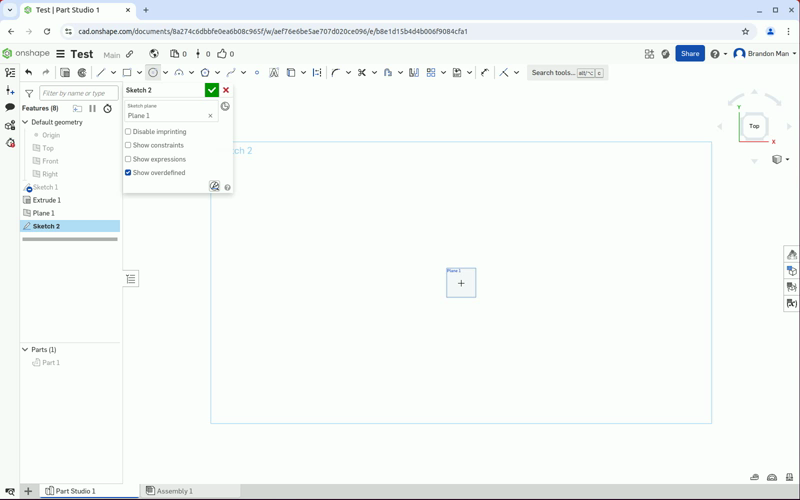
key_up(shift)
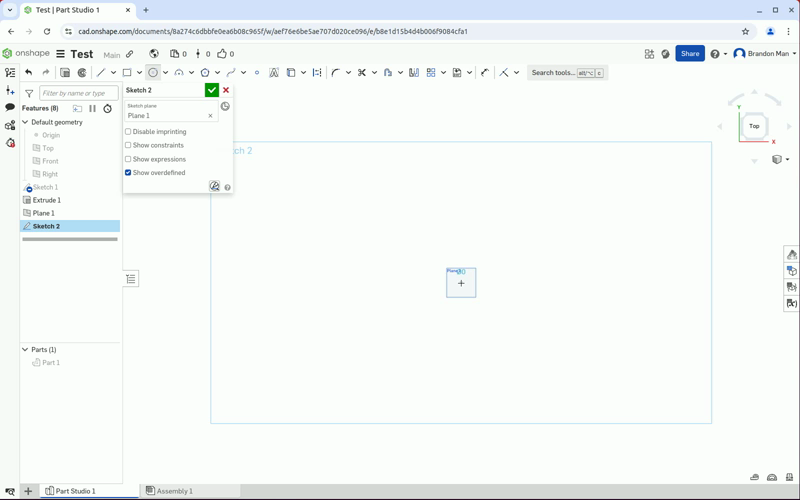
mouse_move(484, 282)
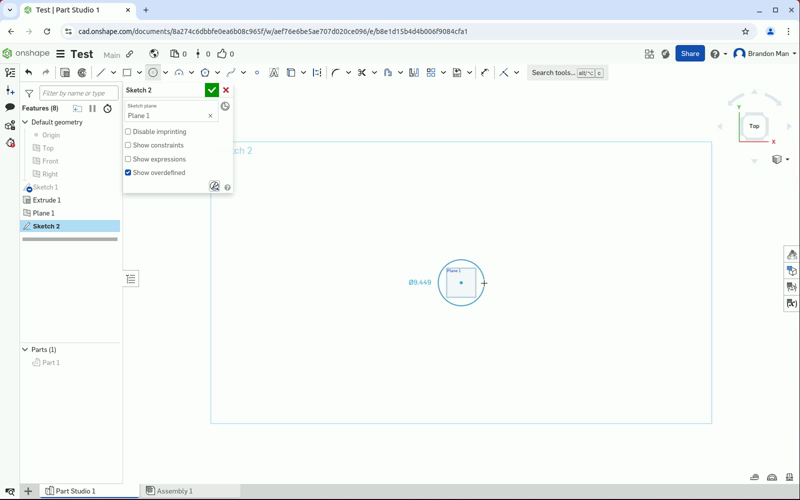
click(484, 282)
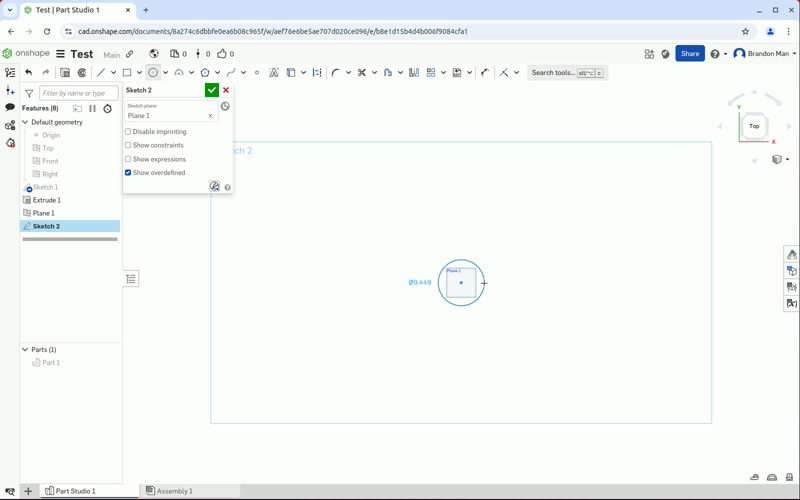
key(esc)
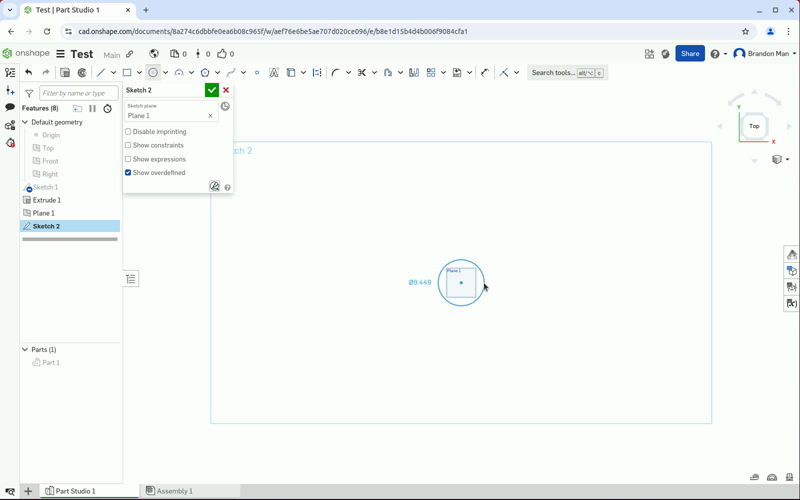
mouse_move(460, 270)
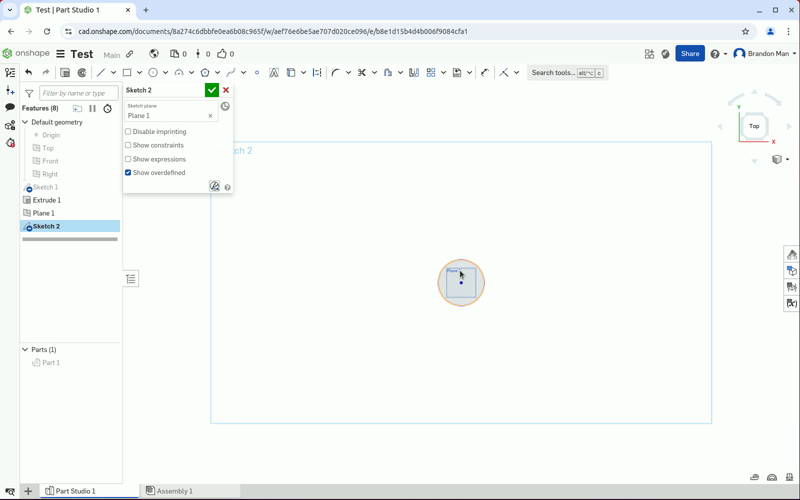
scroll(6)
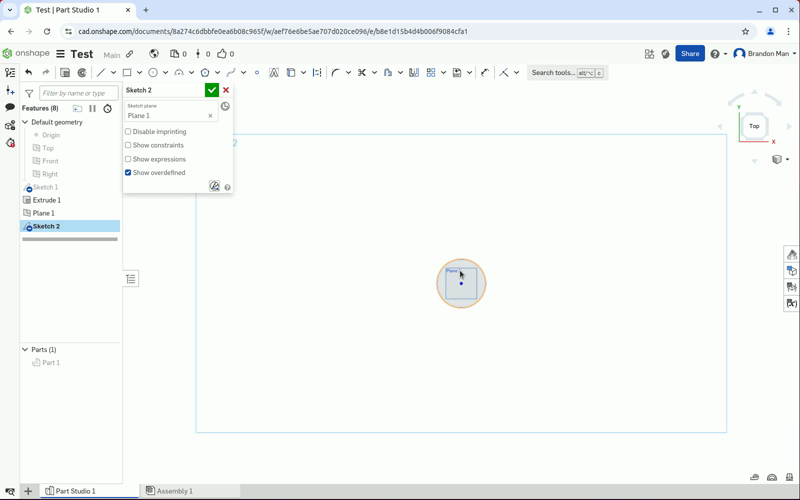
scroll(6)
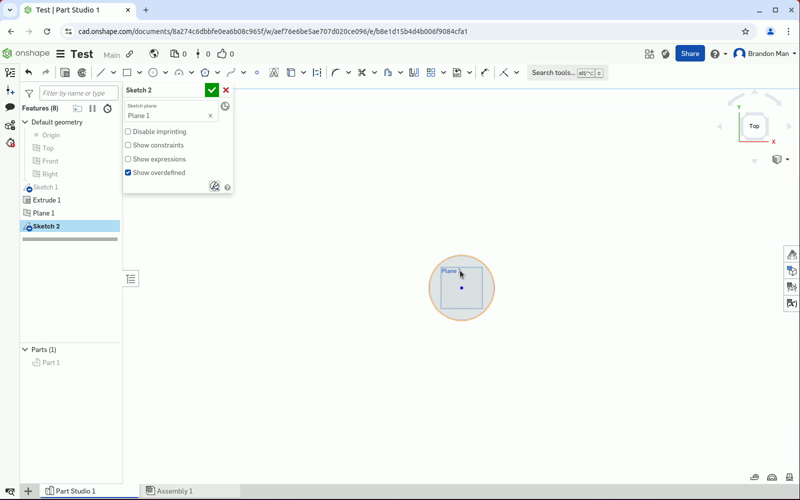
scroll(6)
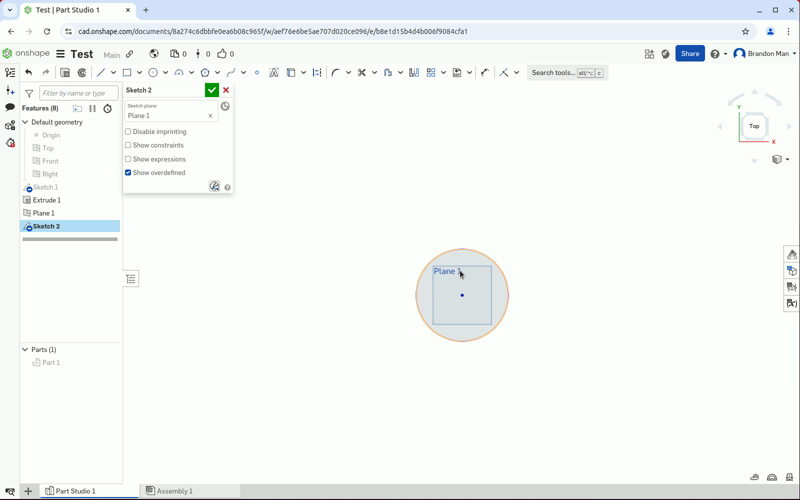
scroll(6)
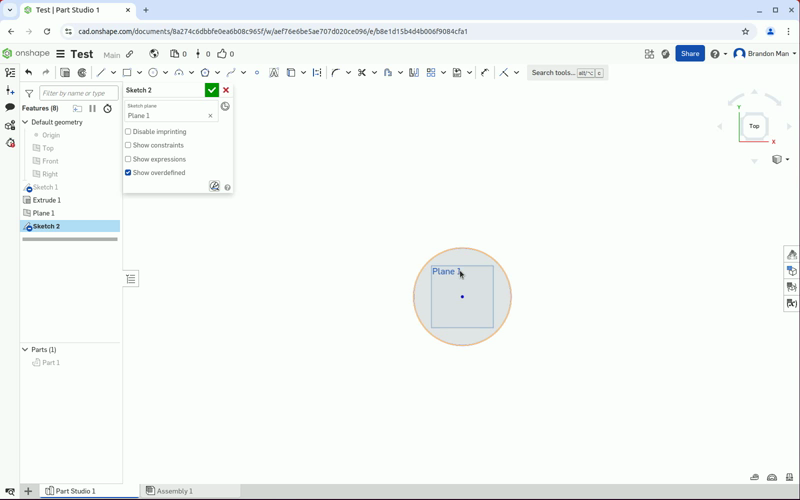
scroll(6)
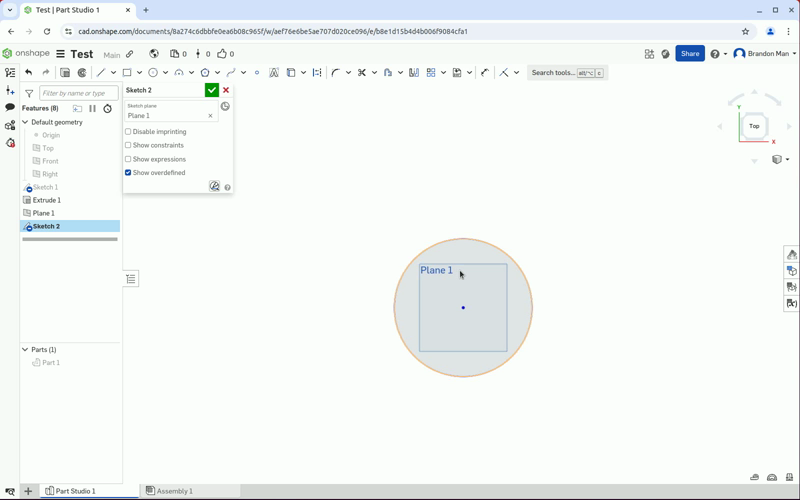
scroll(6)
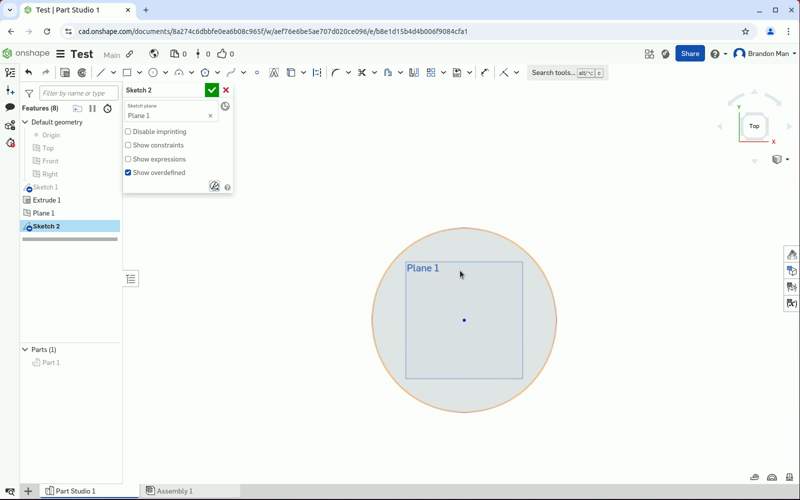
scroll(6)
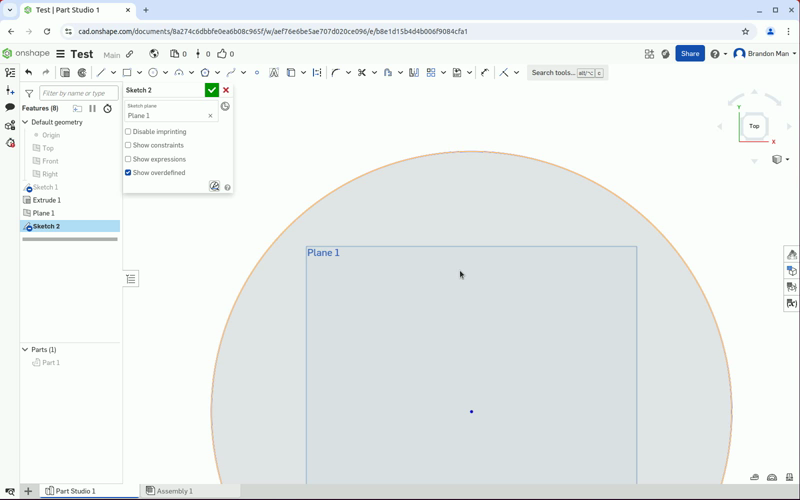
click(460, 270)
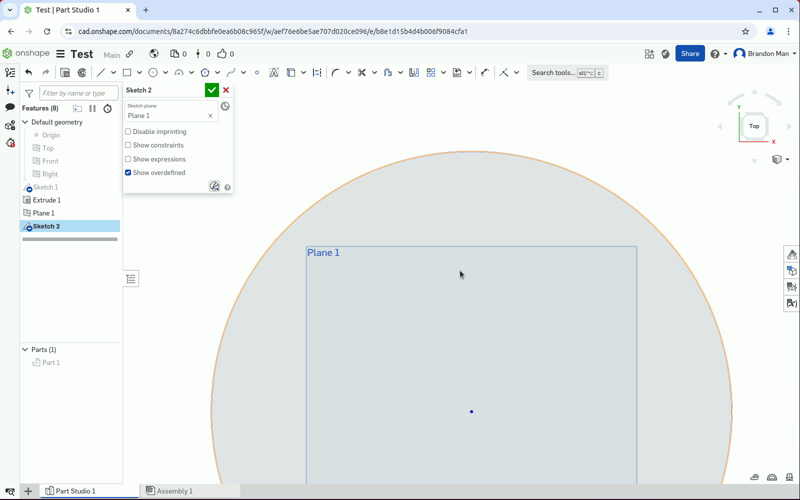
scroll(-6)
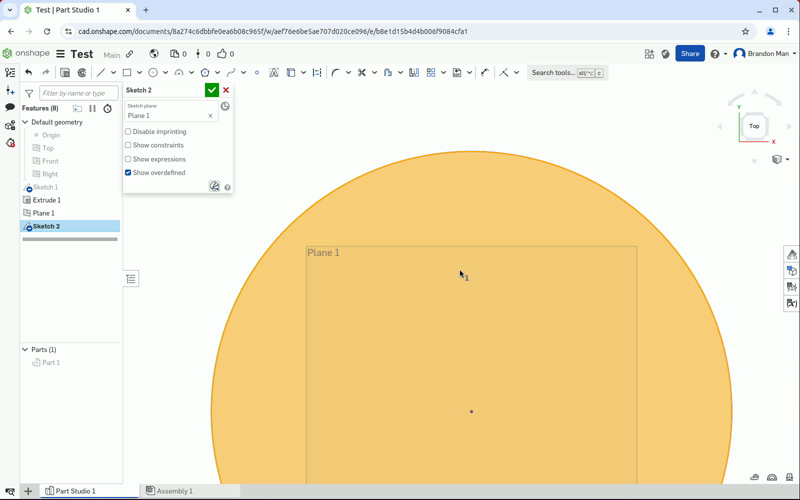
scroll(-6)
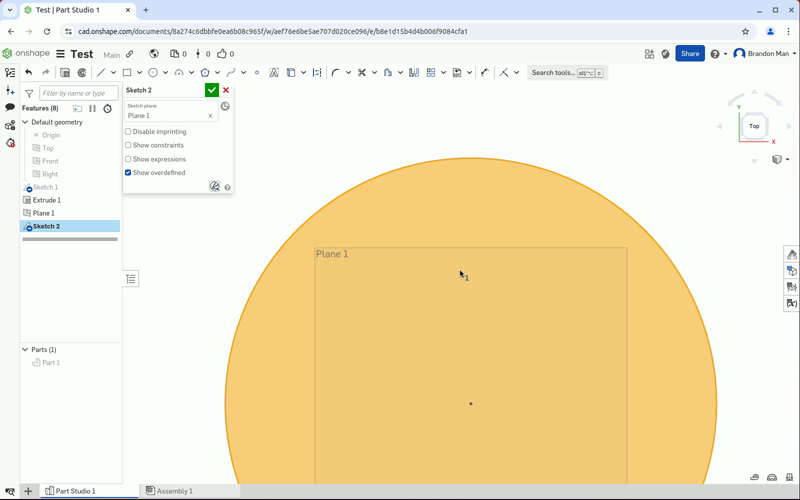
scroll(-6)
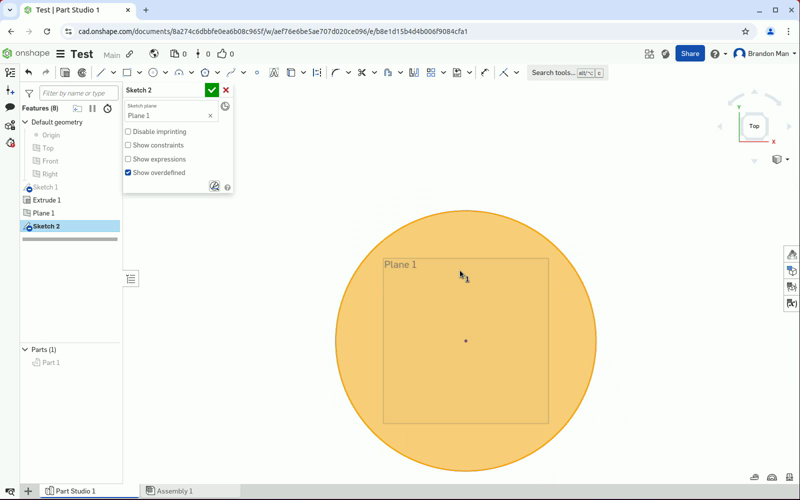
scroll(-6)
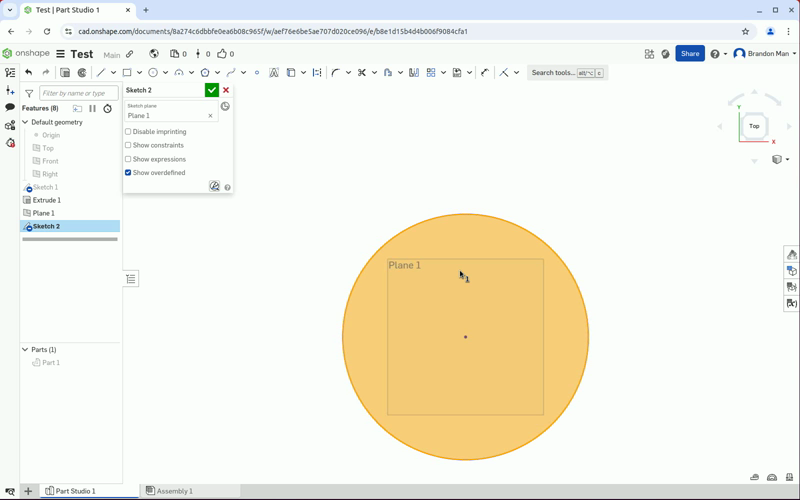
scroll(-6)
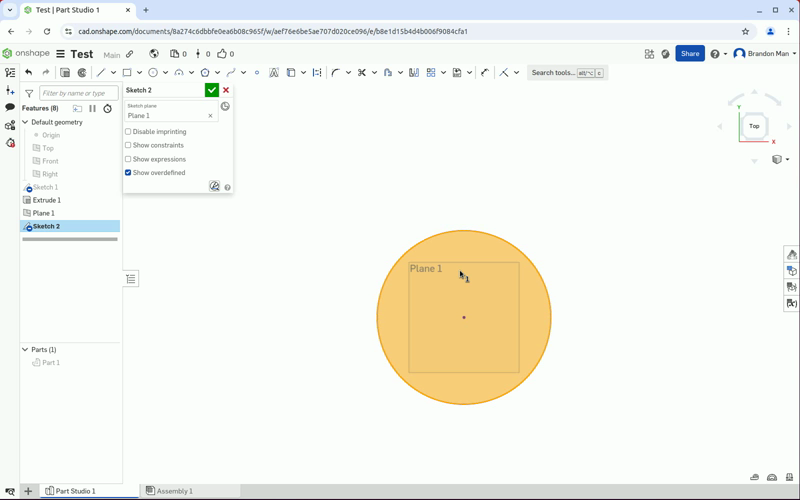
scroll(-6)
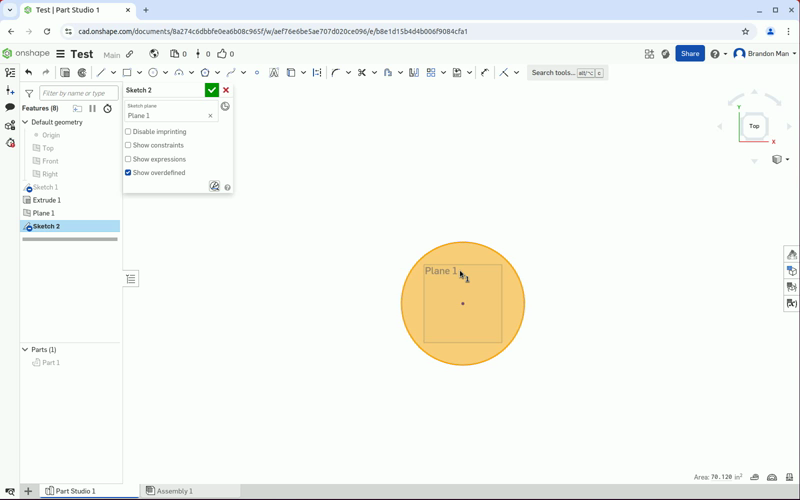
scroll(-6)
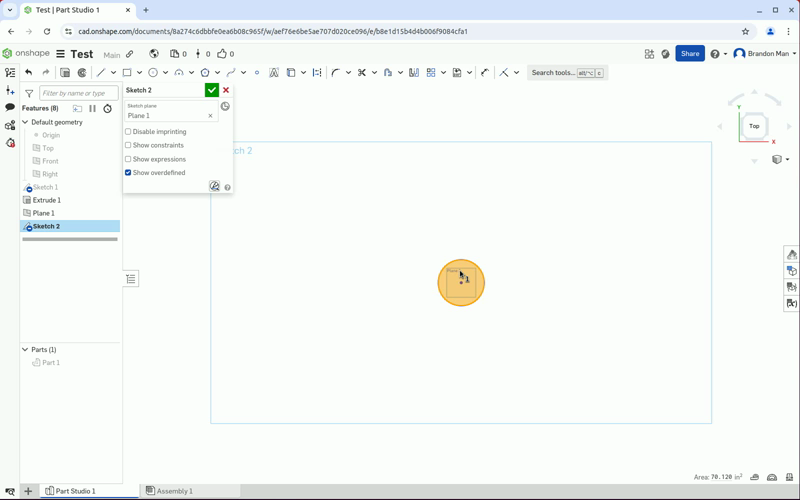
mouse_move(73, 352)
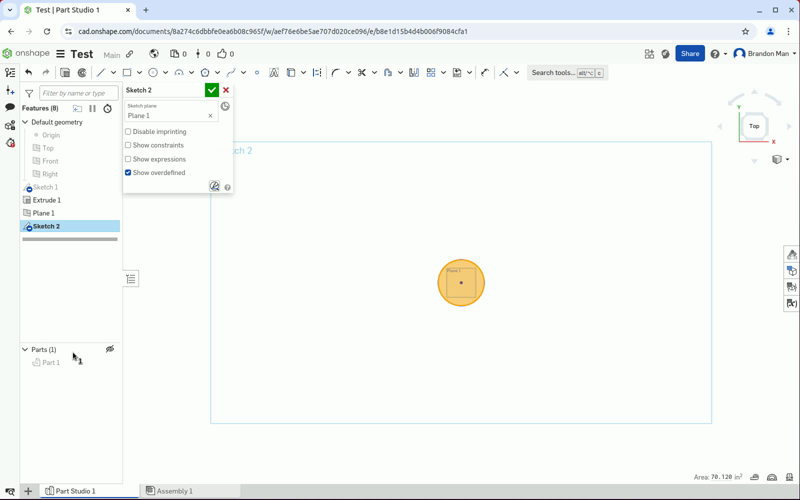
key(shift+y)
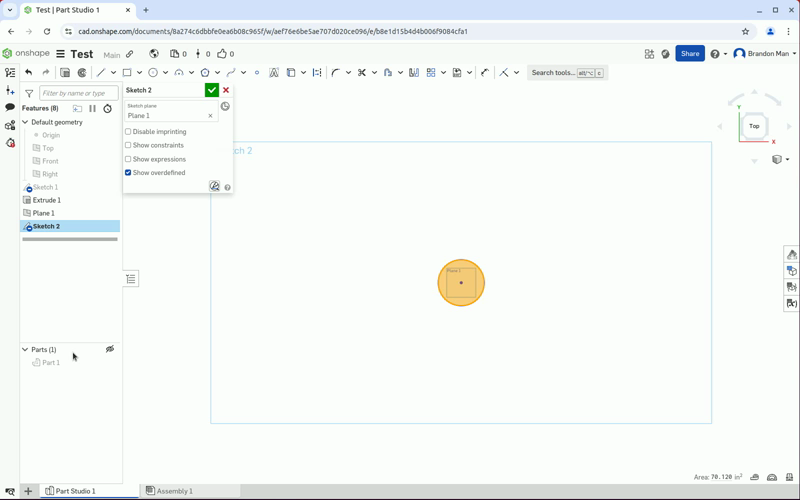
key(shift+e)
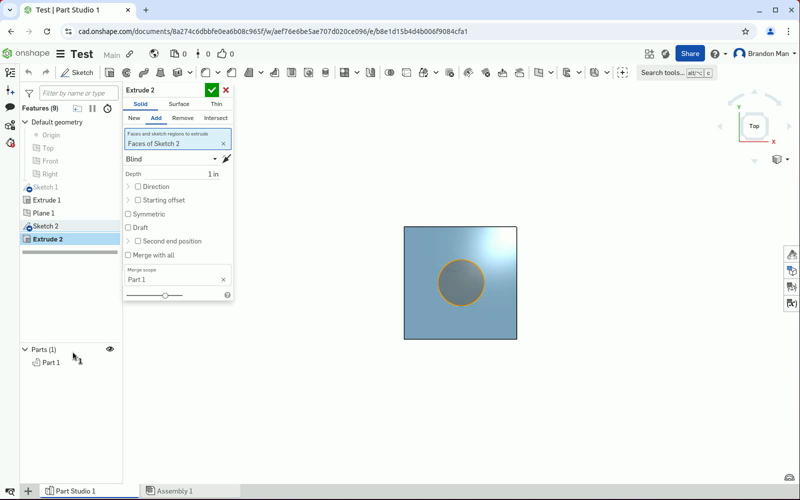
mouse_move(143, 106)
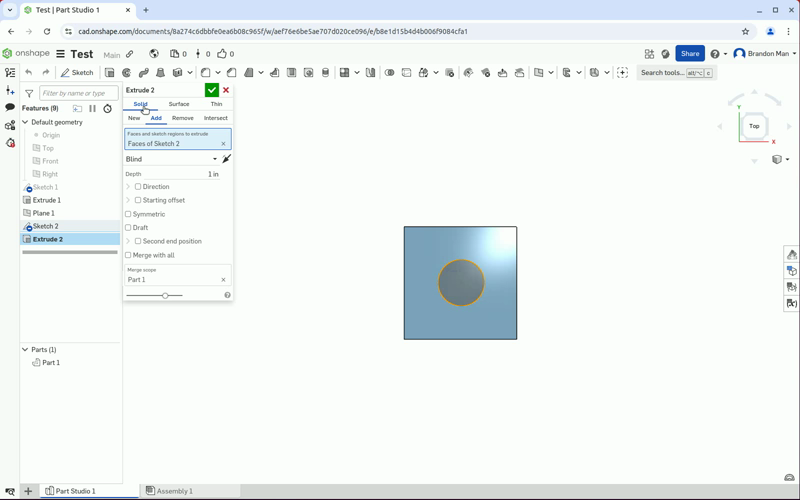
click(143, 106)
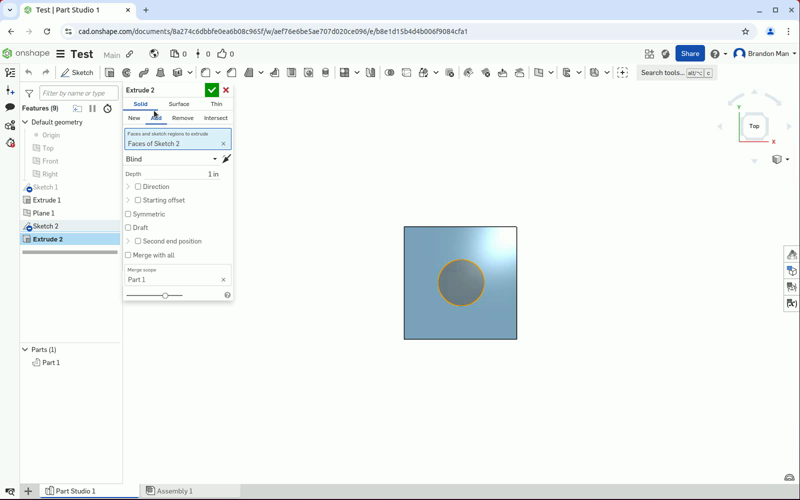
mouse_move(186, 120)
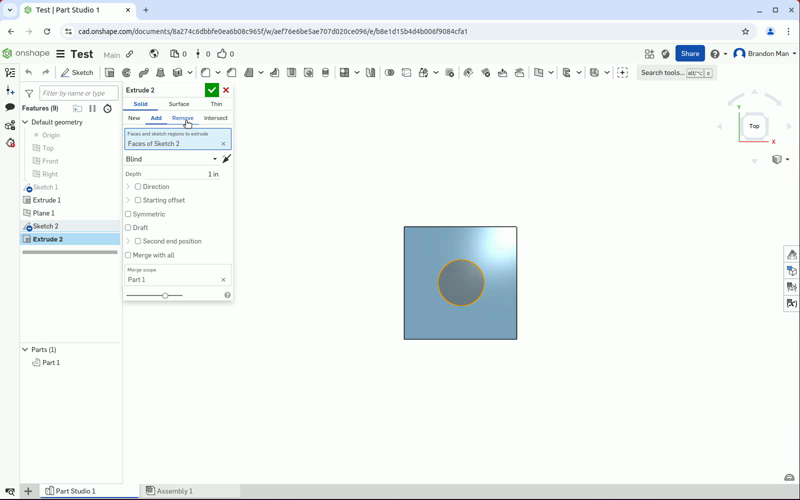
click(186, 120)
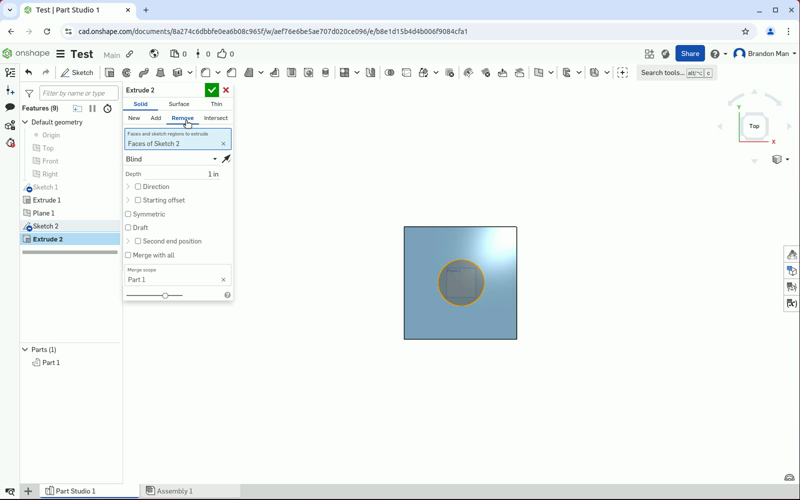
key(tab, 4)
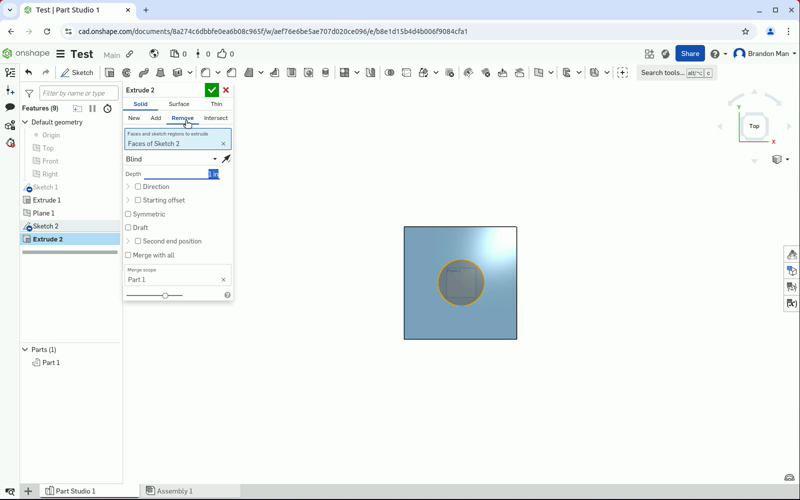
text(11.554)
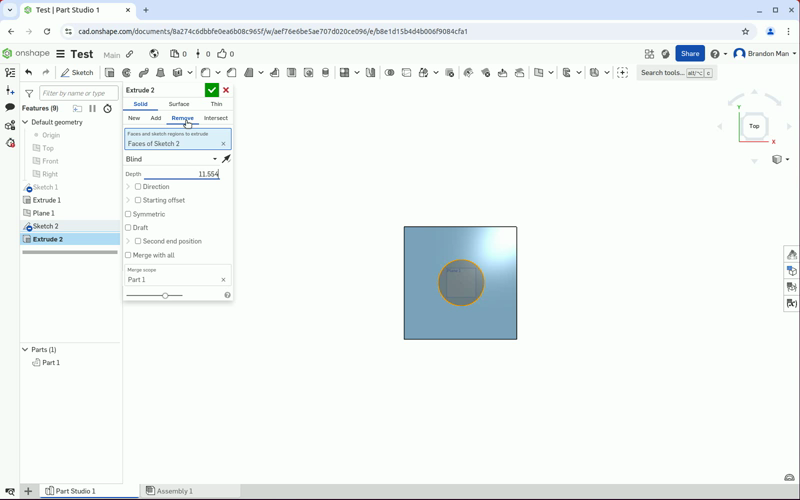
key(tab, 6)
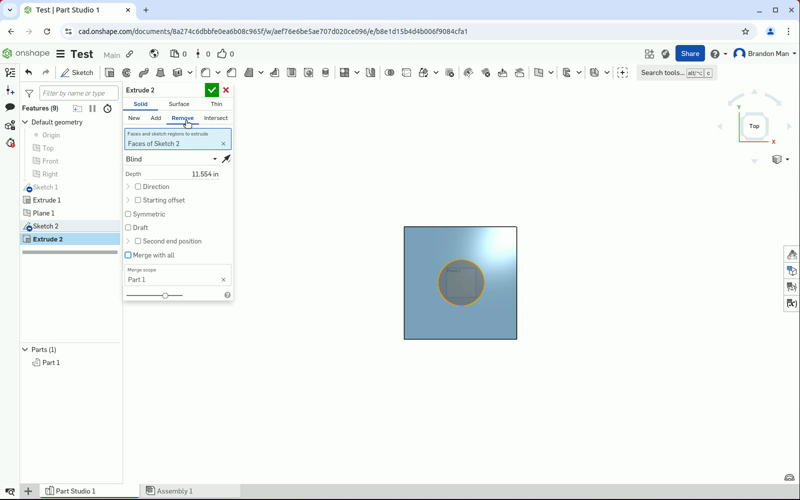
key(space)
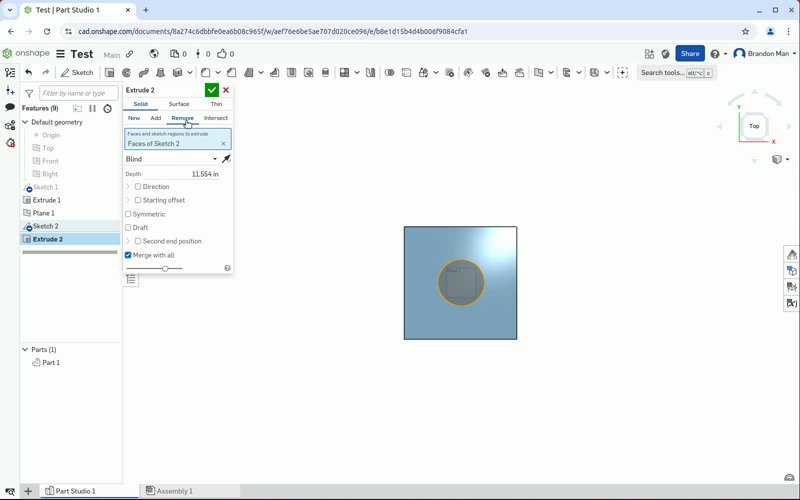
key(enter)
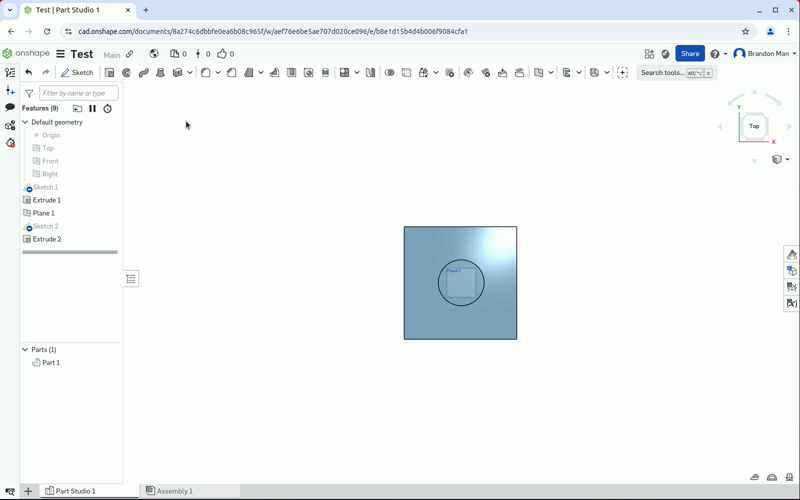
key(shift+h)
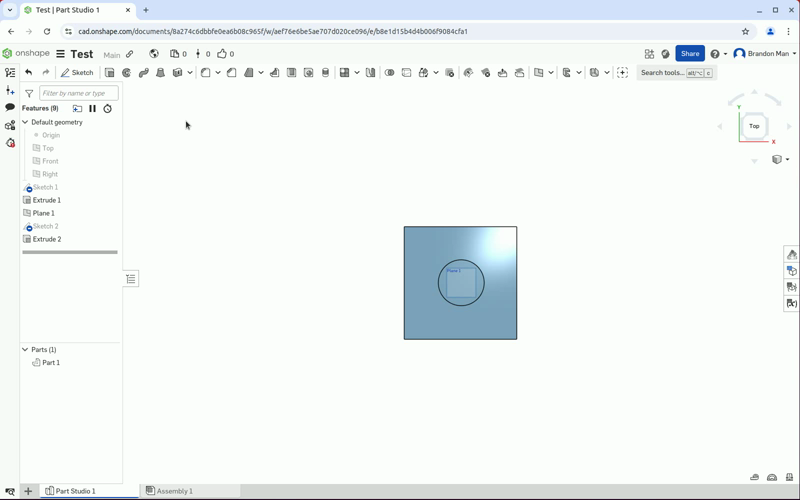
key(shift+h)
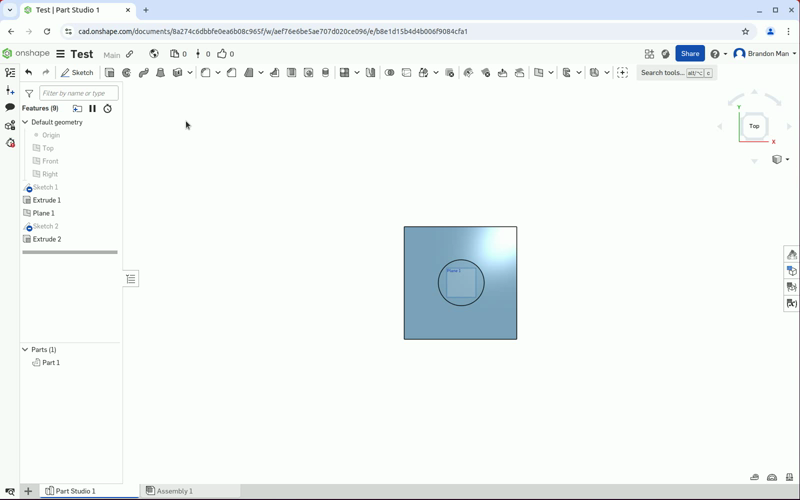
mouse_move(73, 189)
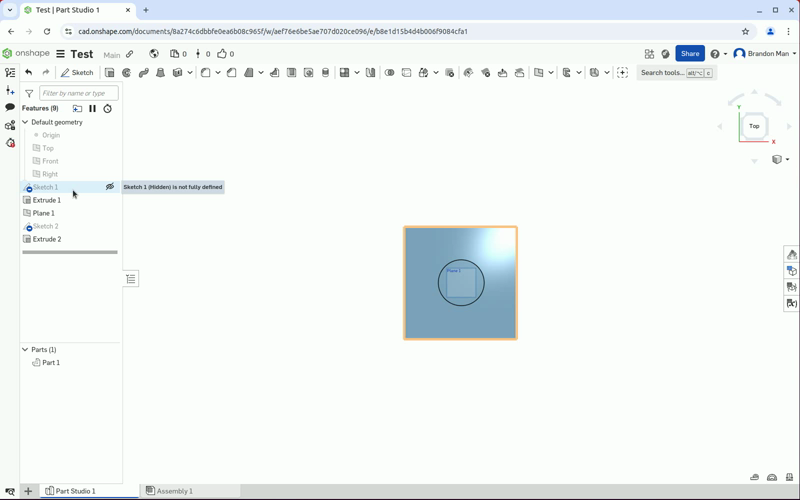
click(73, 189)
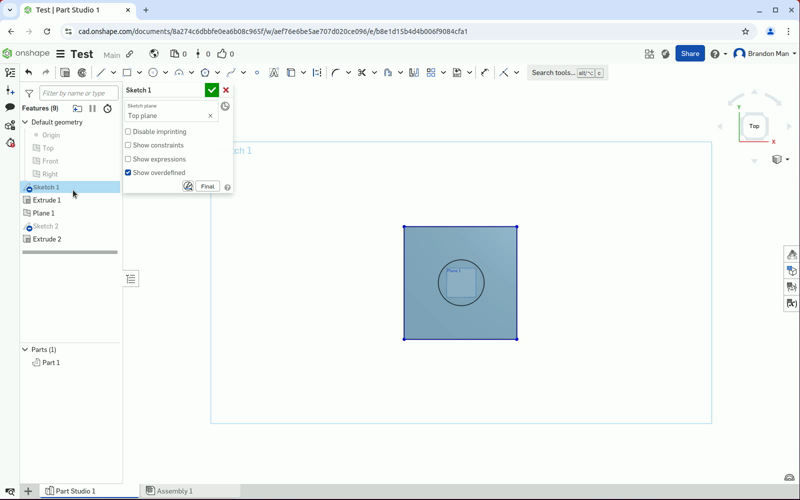
mouse_move(229, 92)
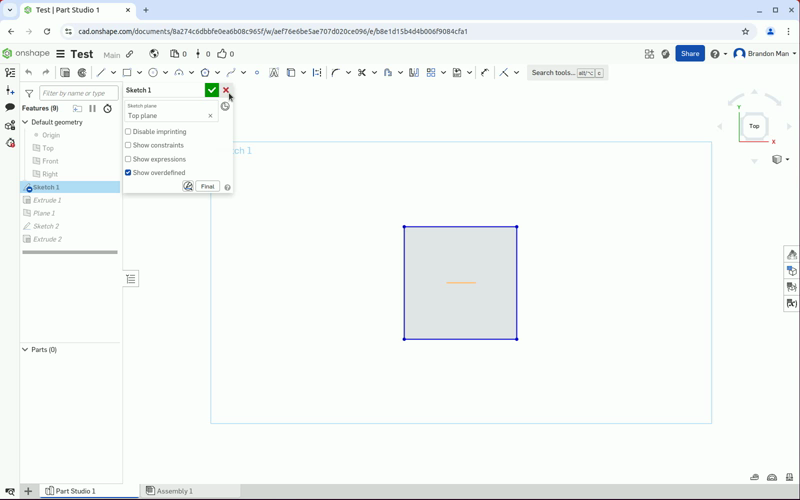
click(229, 92)
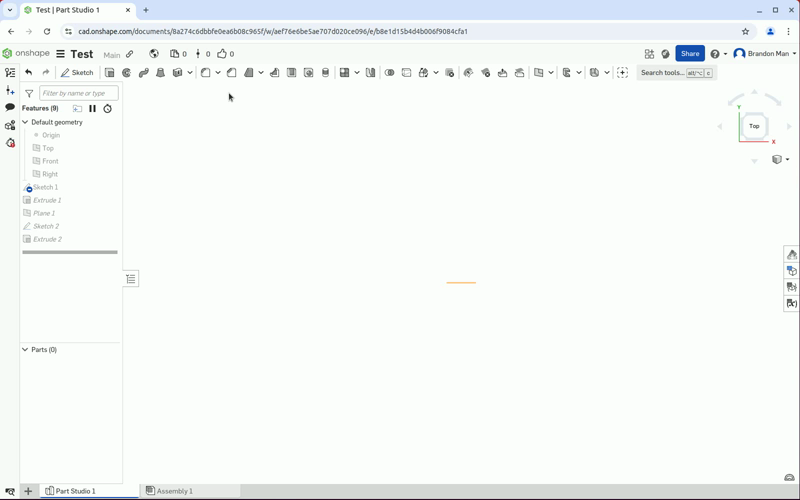
mouse_move(73, 352)
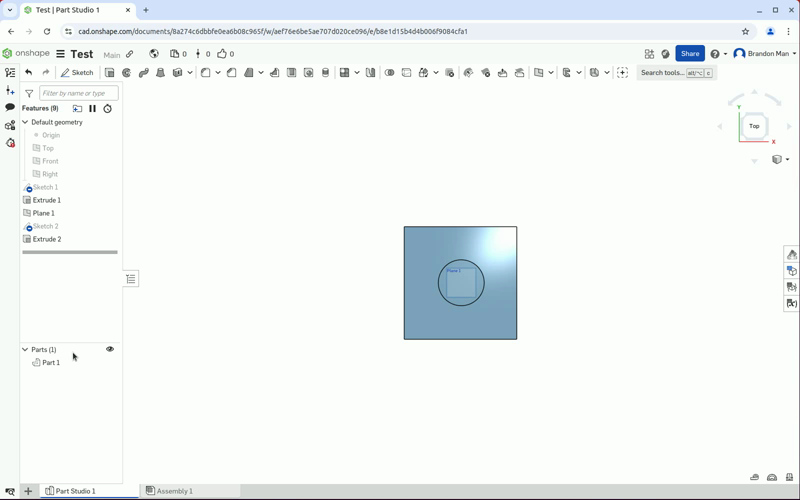
key(y)
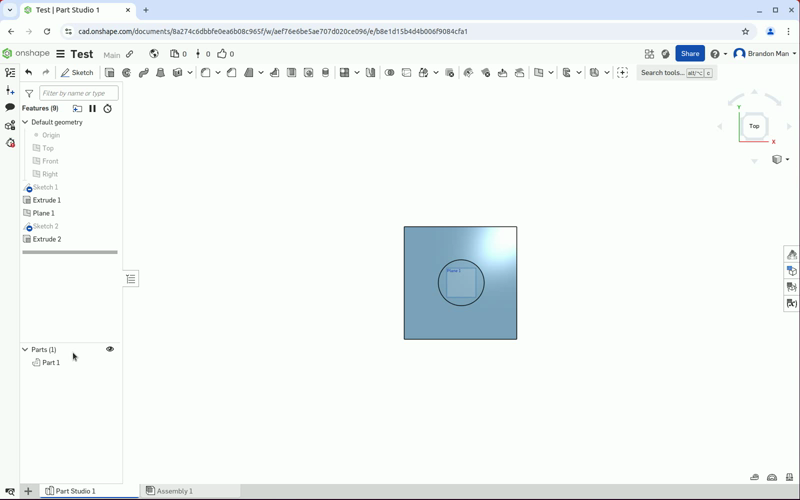
key(shift+p)
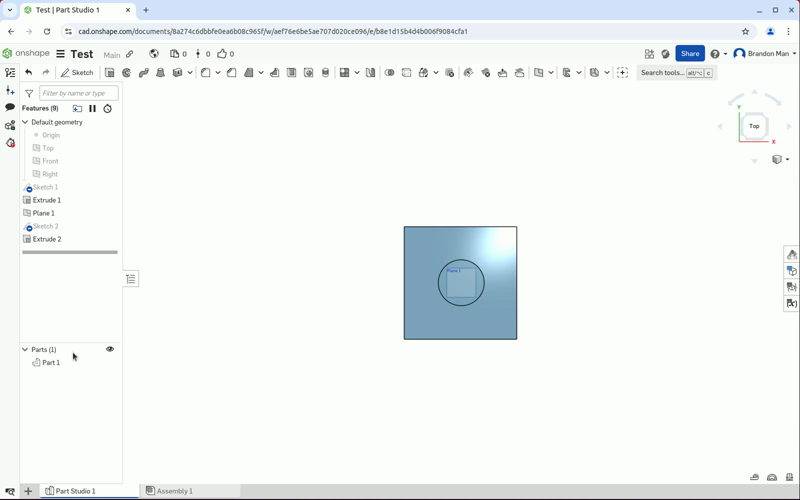
key(space)
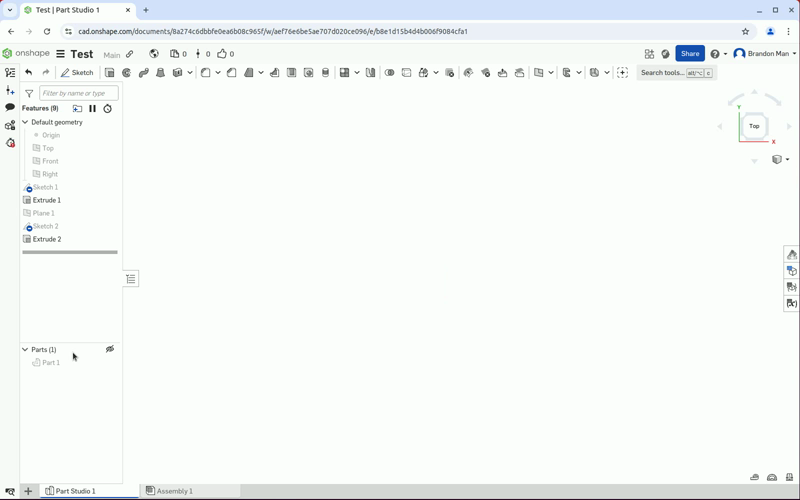
key_down(shift)
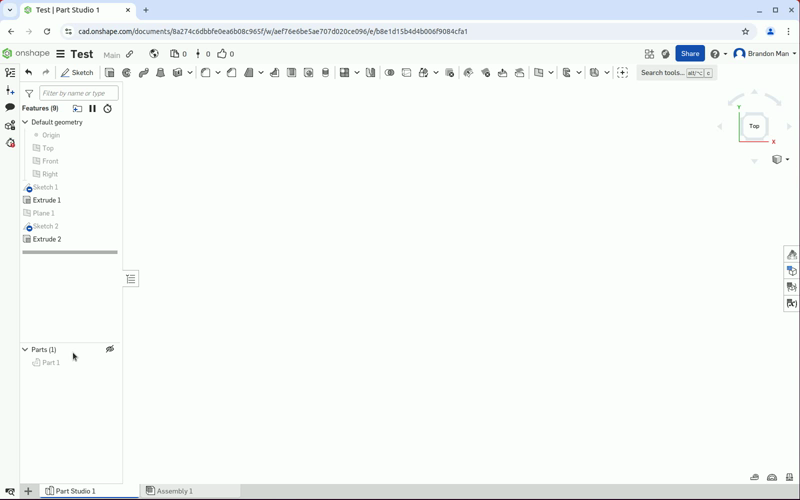
key(up)
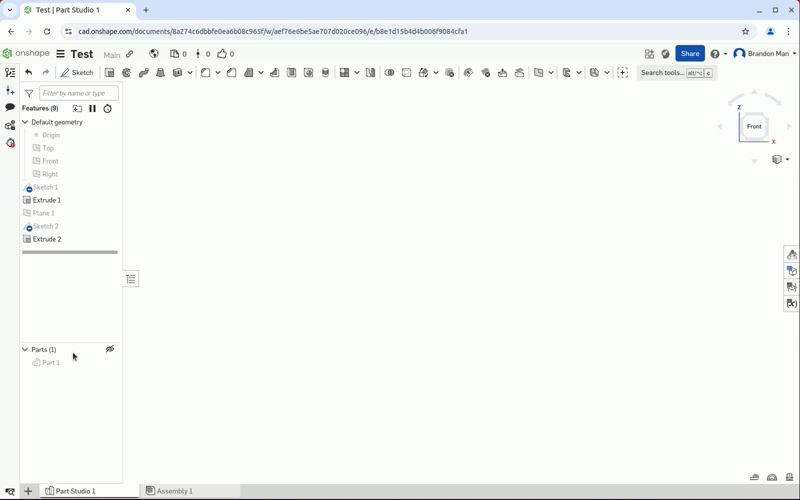
key_up(shift)
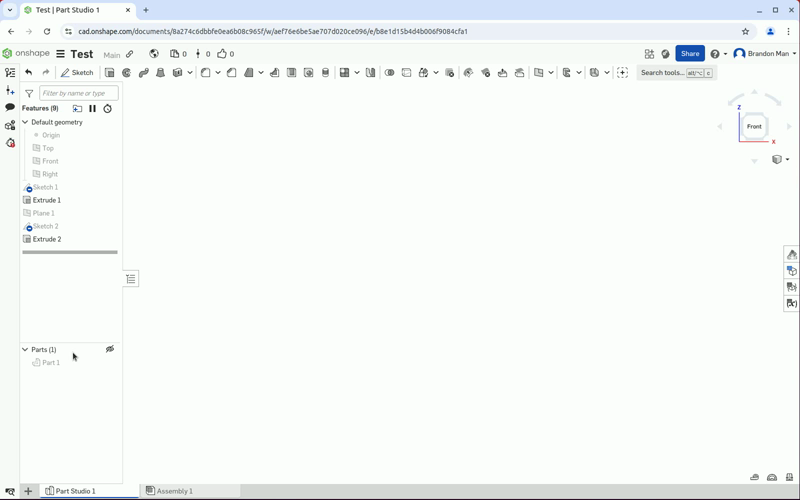
mouse_move(73, 352)
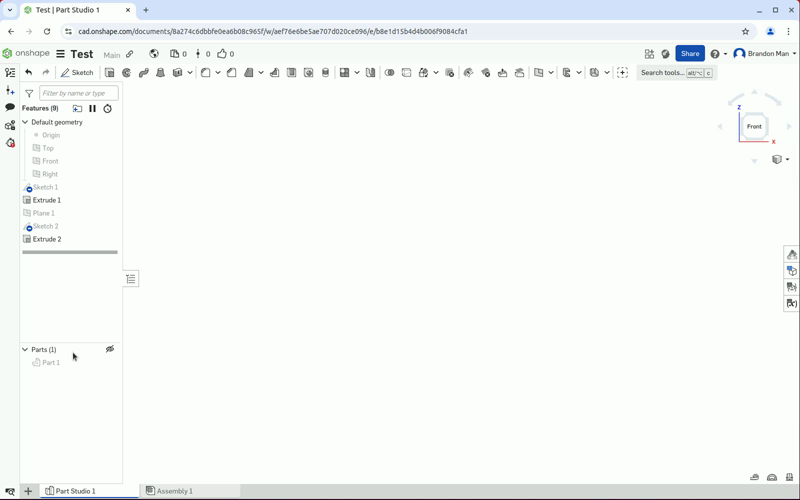
key(shift+y)
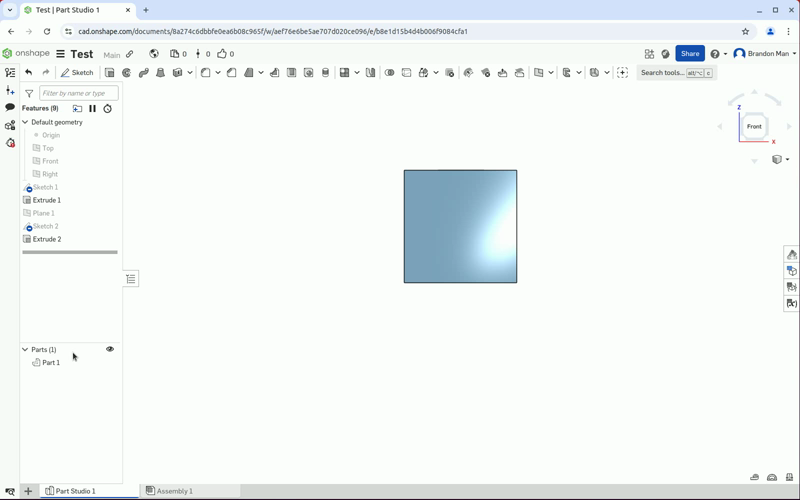
mouse_move(541, 75)
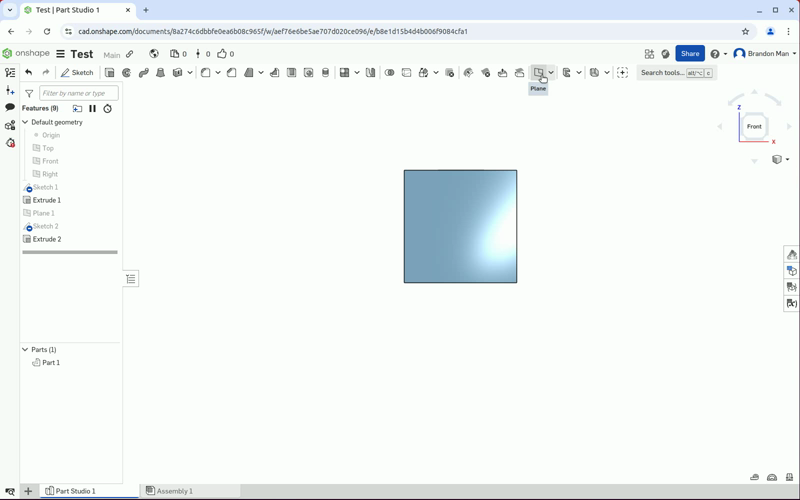
click(541, 75)
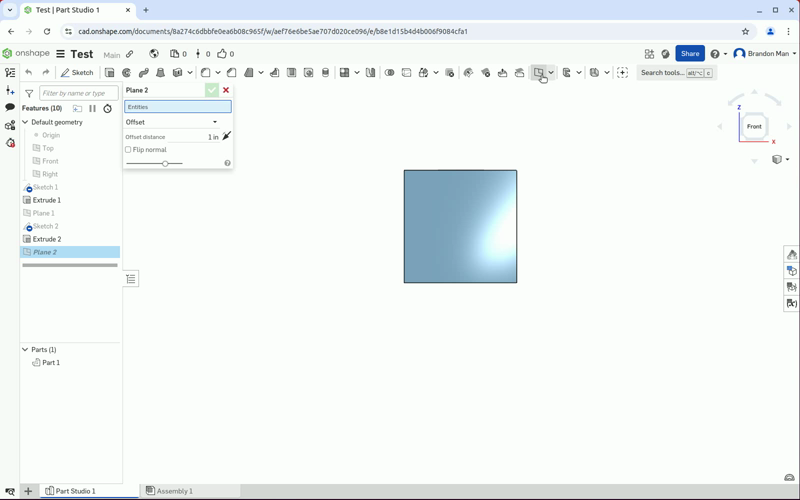
mouse_move(73, 163)
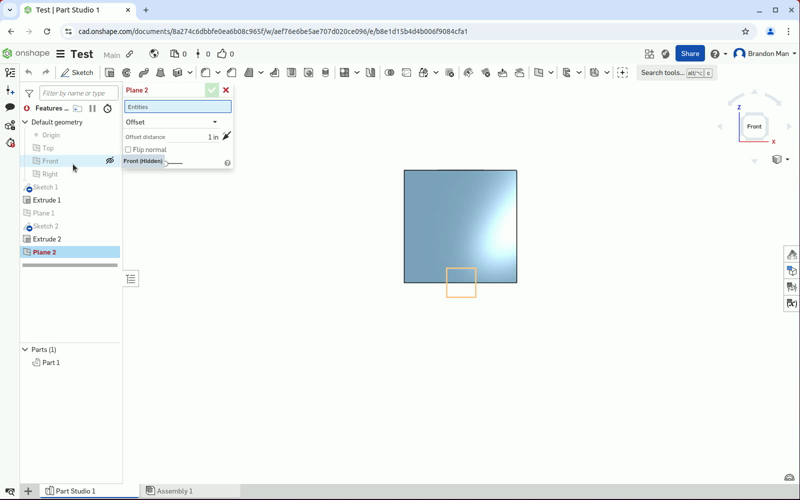
click(73, 163)
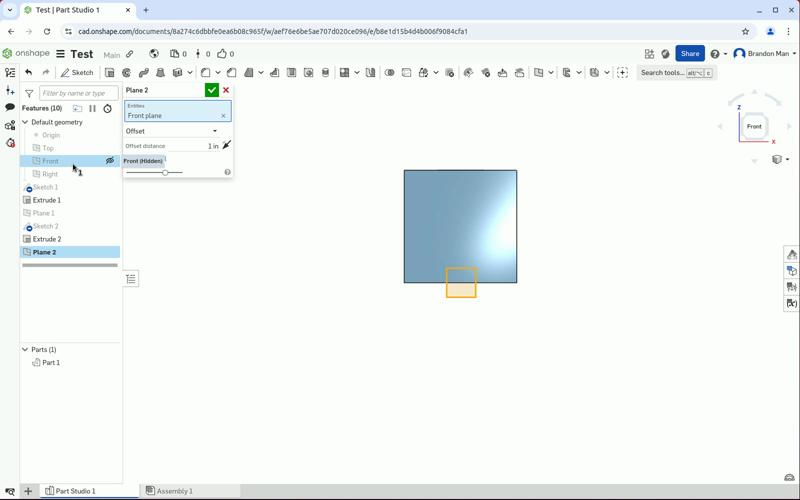
key(tab, 2)
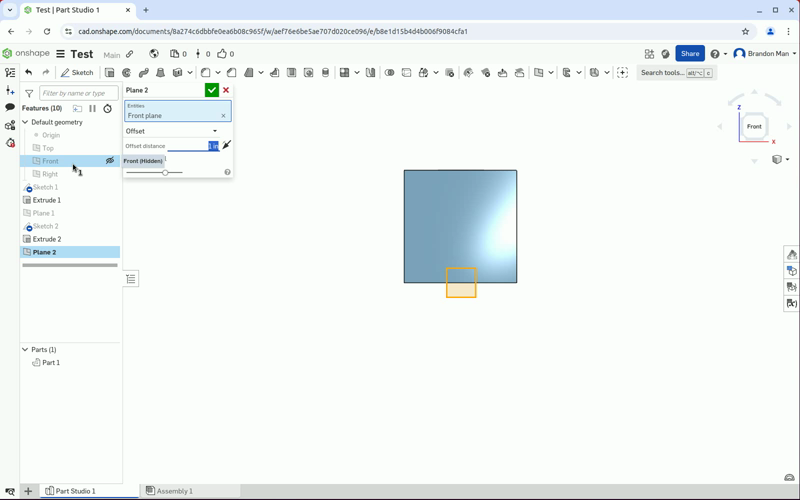
text(11.554)
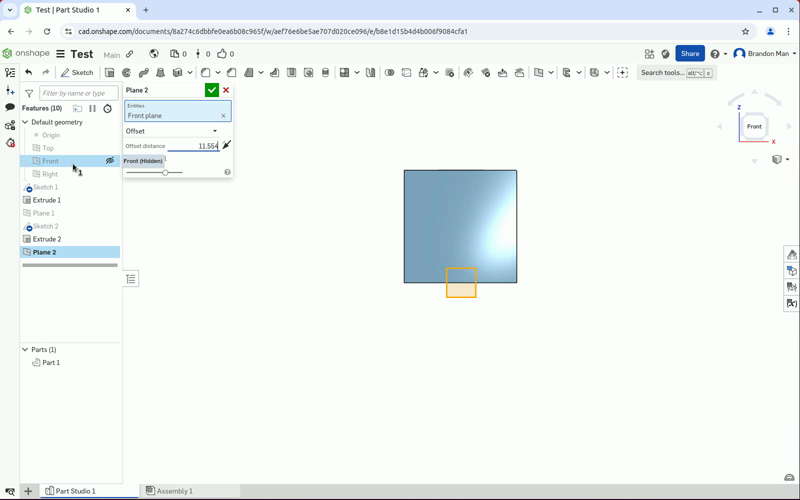
key(enter, 2)
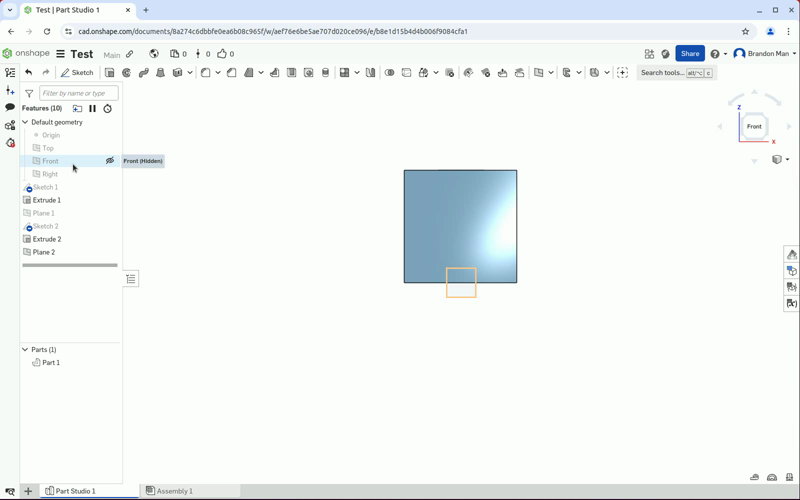
key(shift+s)
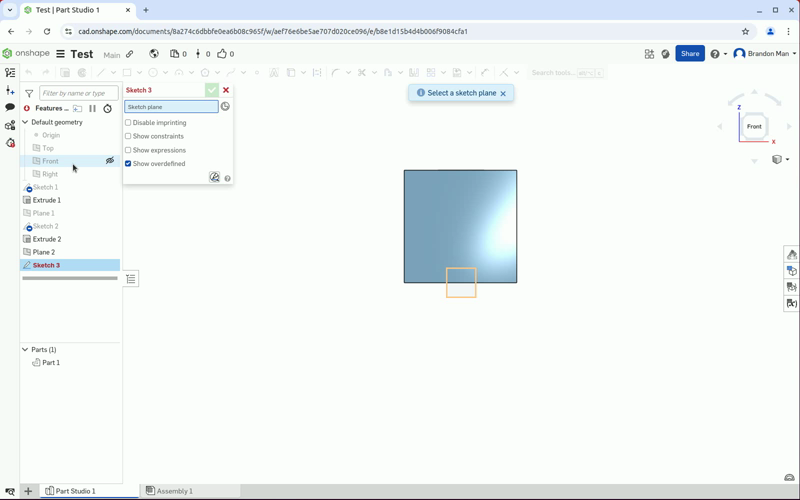
mouse_move(73, 254)
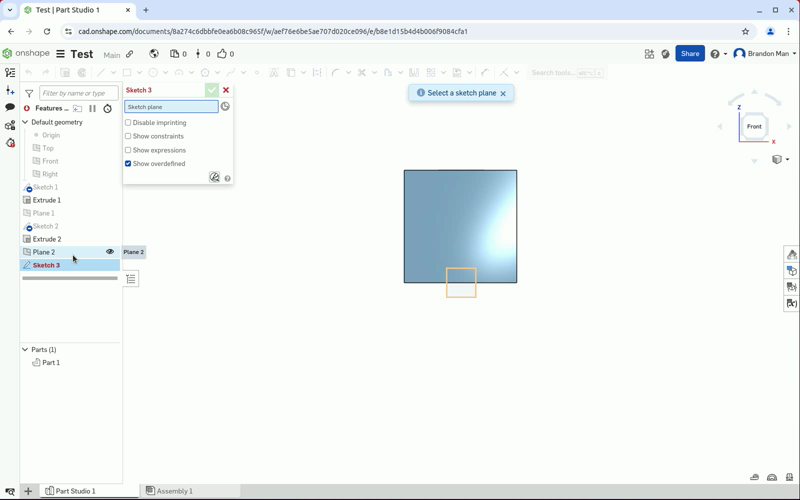
click(73, 254)
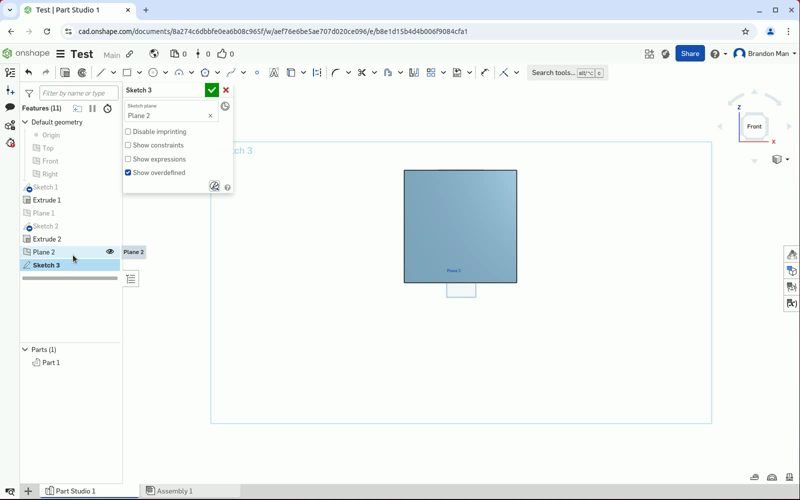
mouse_move(73, 352)
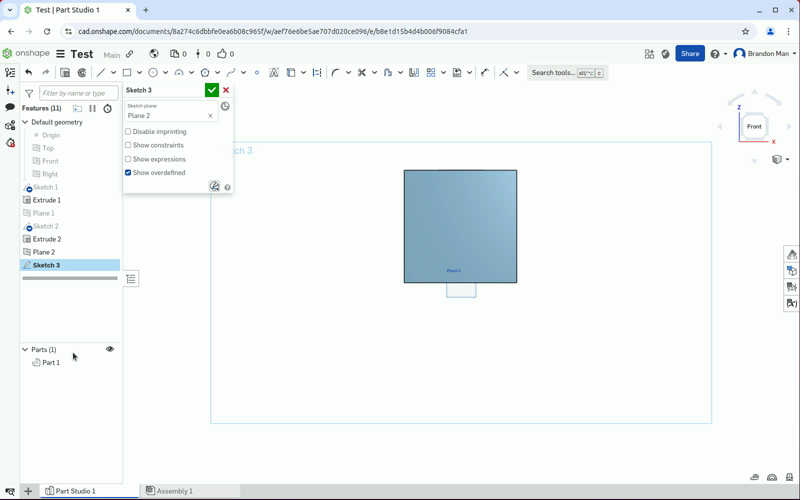
key(y)
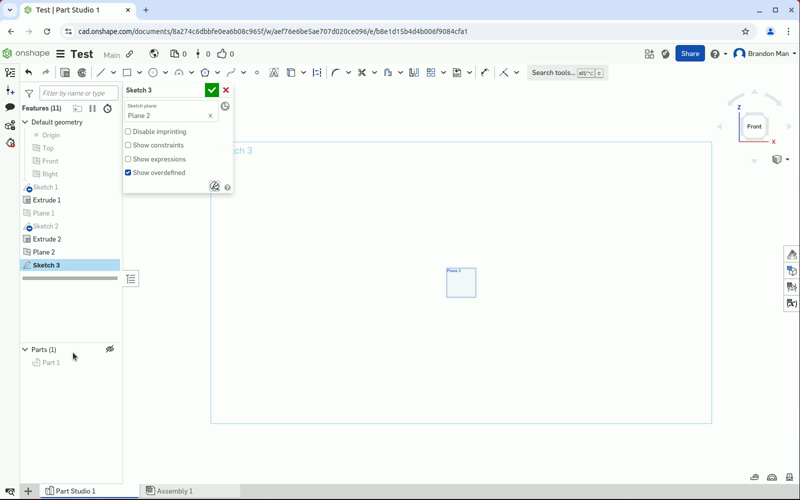
key(c)
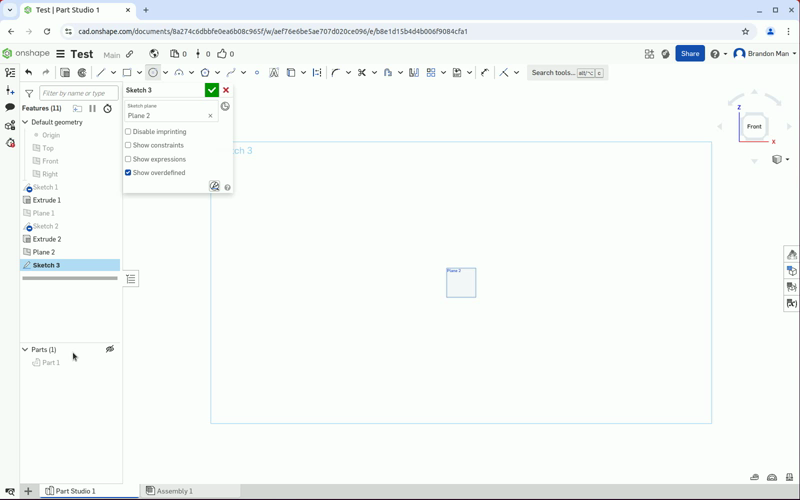
key_down(shift)
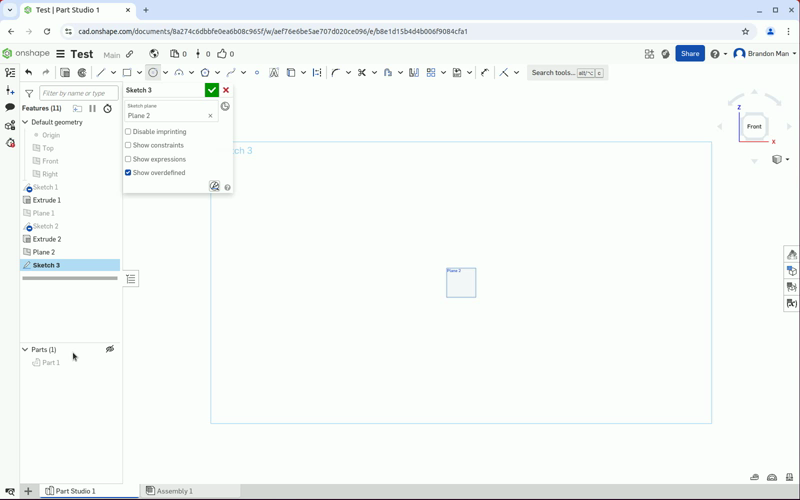
mouse_move(461, 226)
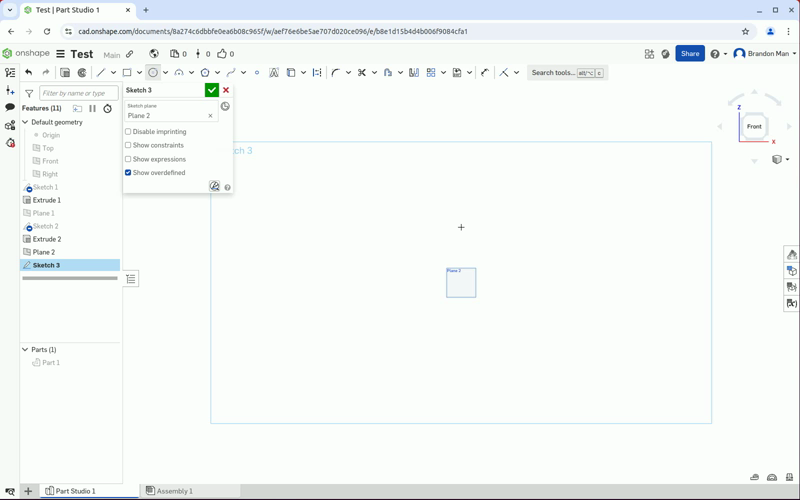
click(461, 226)
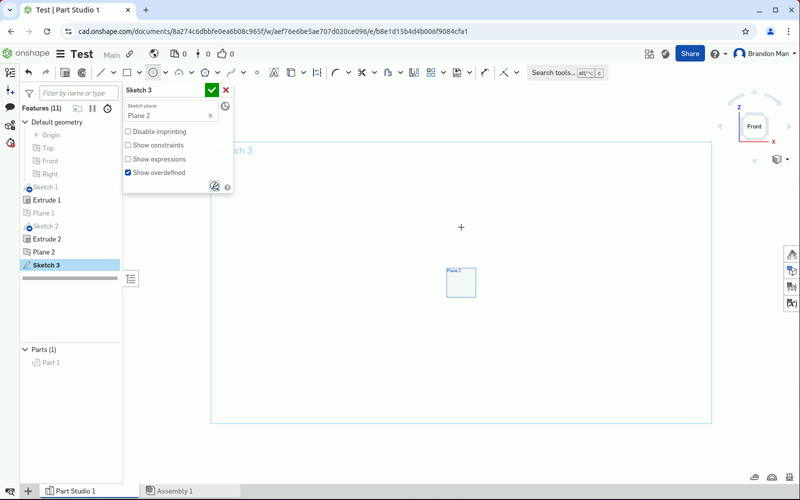
key_up(shift)
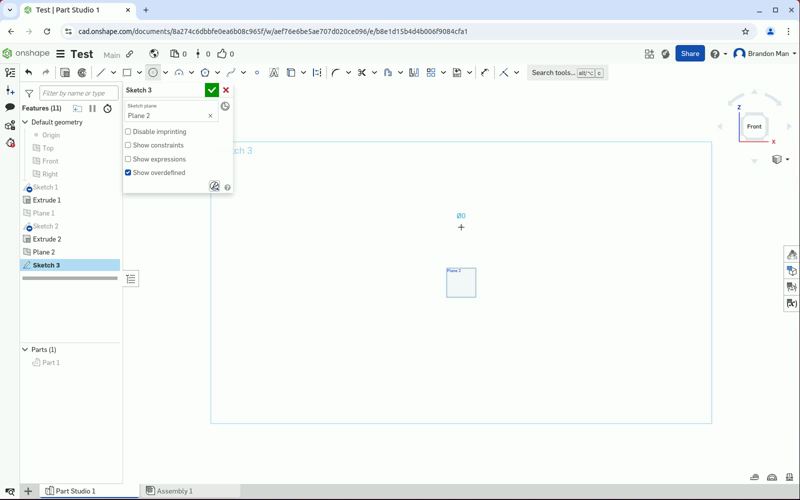
mouse_move(495, 226)
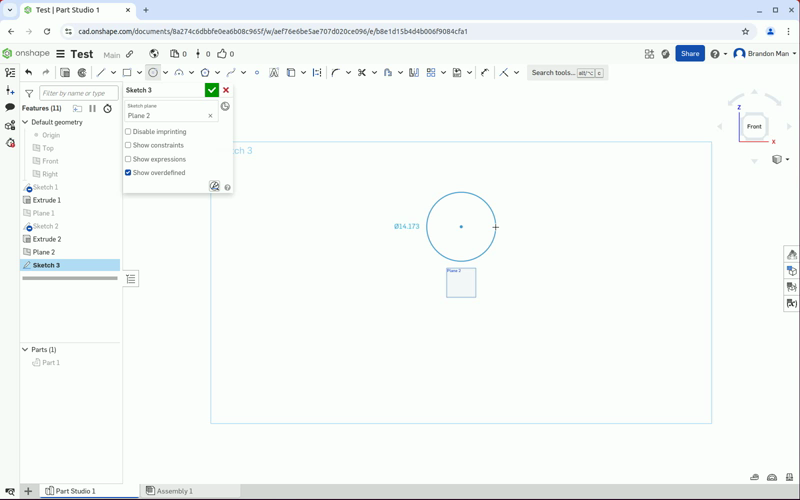
click(495, 226)
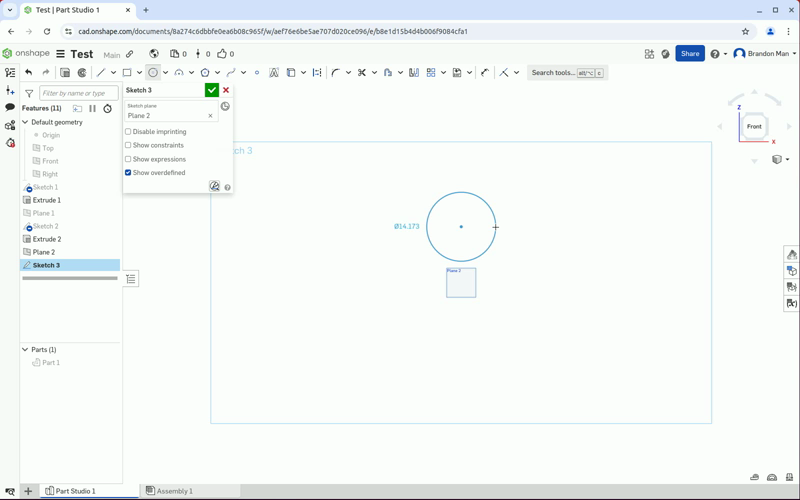
key(esc)
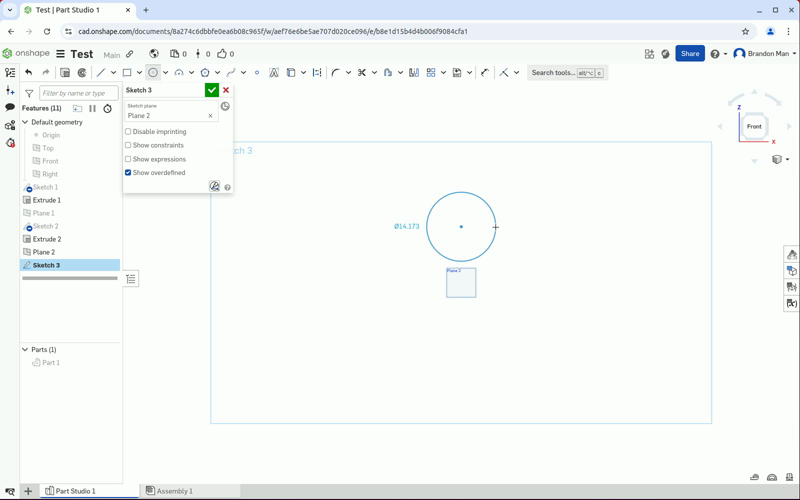
key(c)
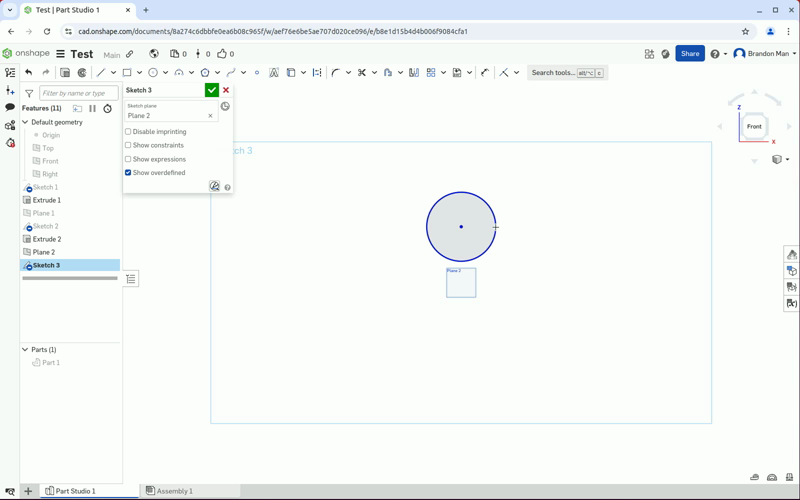
key_down(shift)
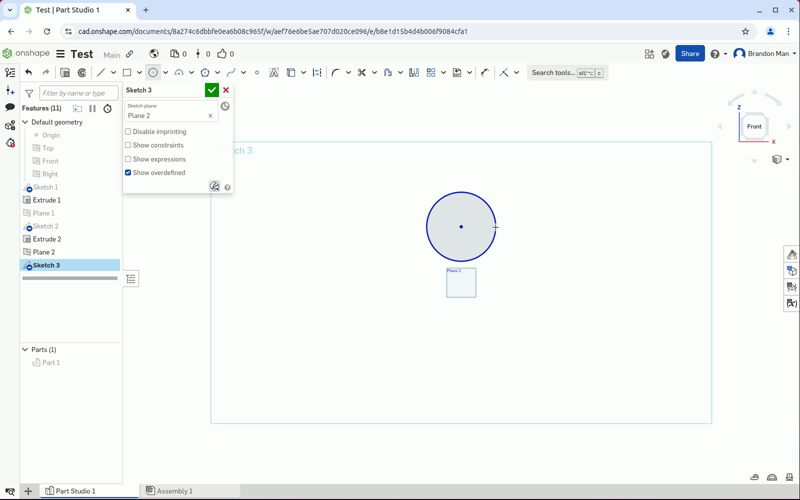
mouse_move(461, 226)
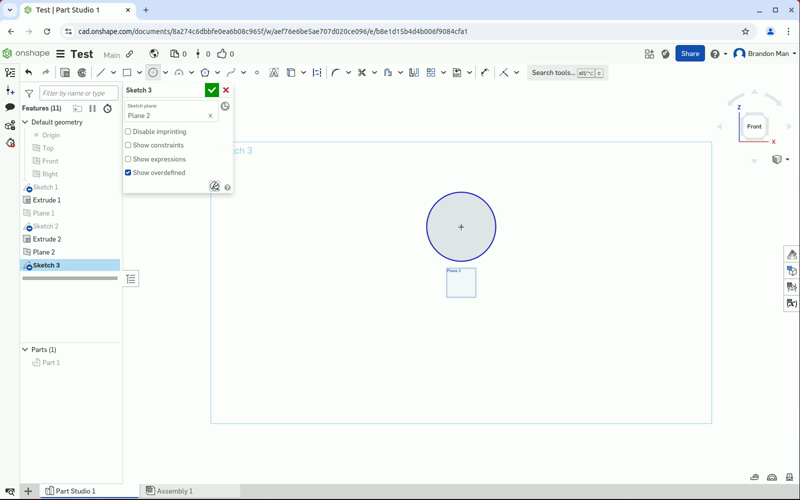
click(461, 226)
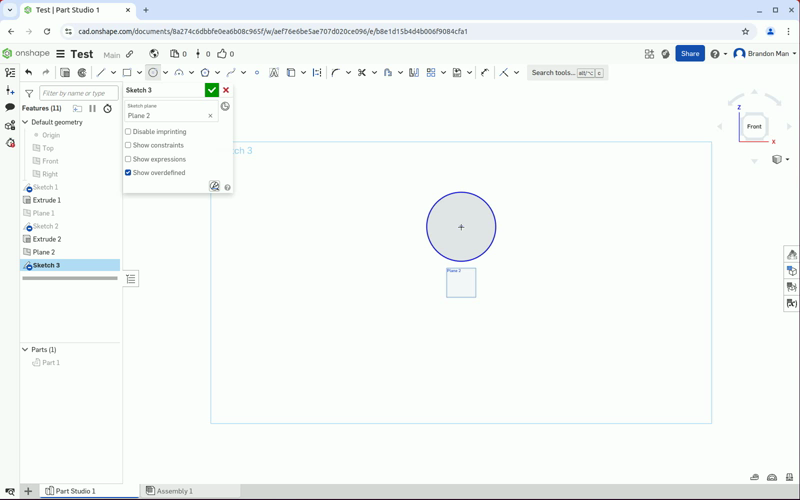
key_up(shift)
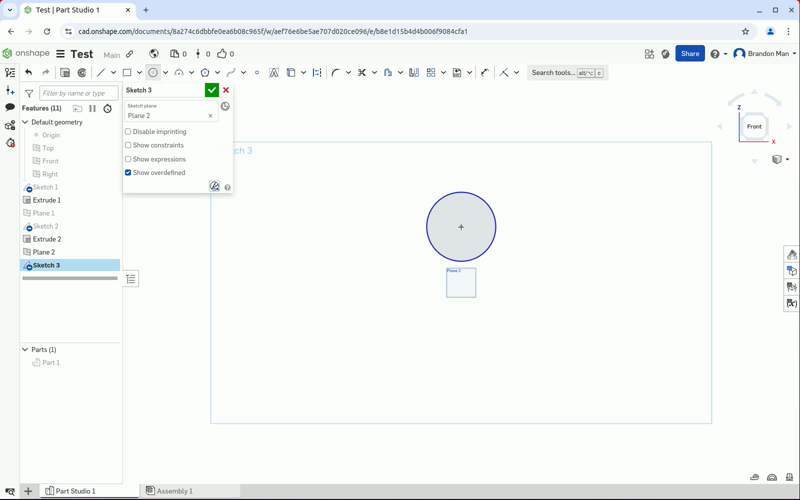
mouse_move(478, 226)
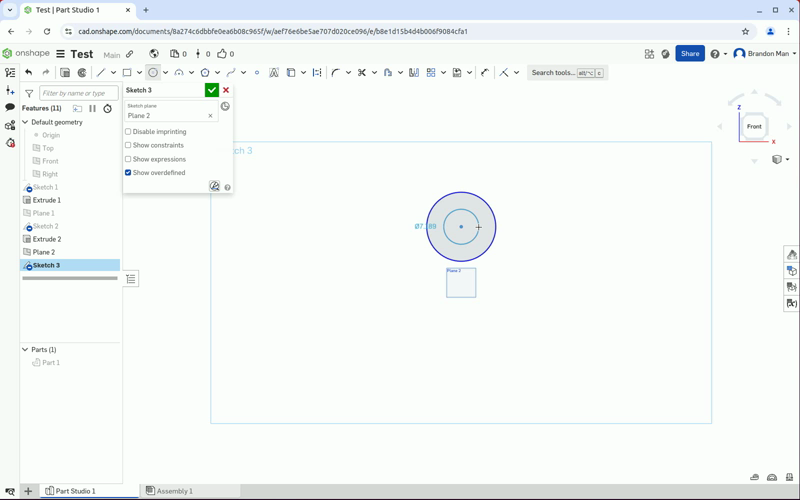
click(478, 226)
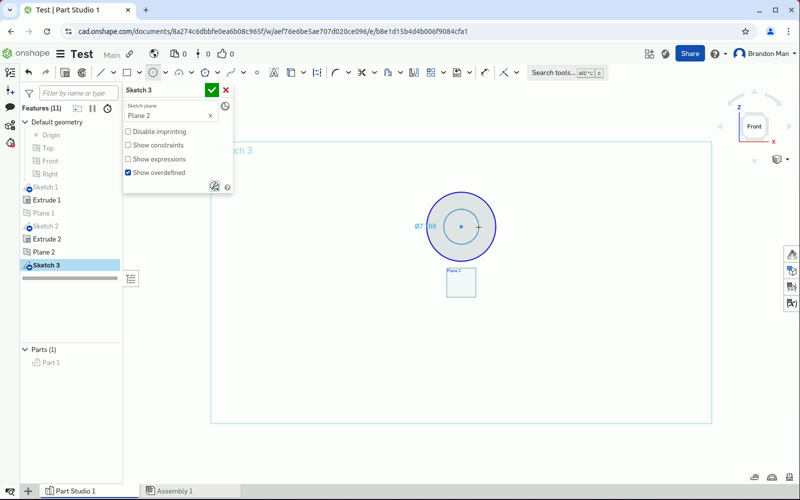
key(esc)
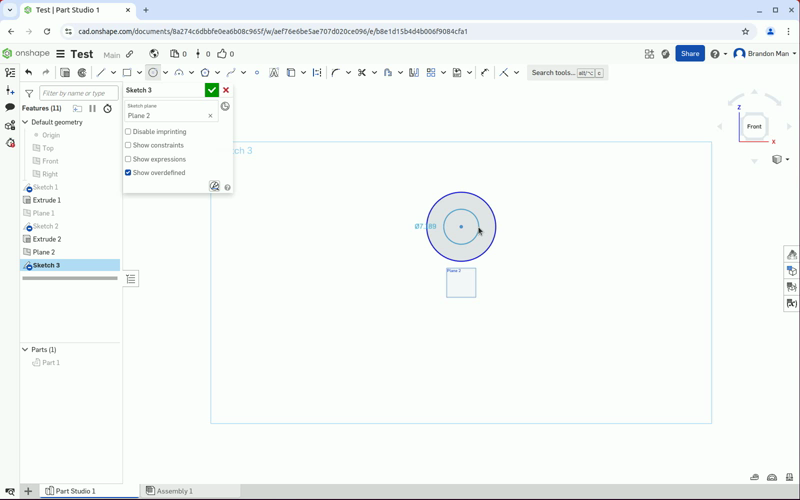
mouse_move(441, 208)
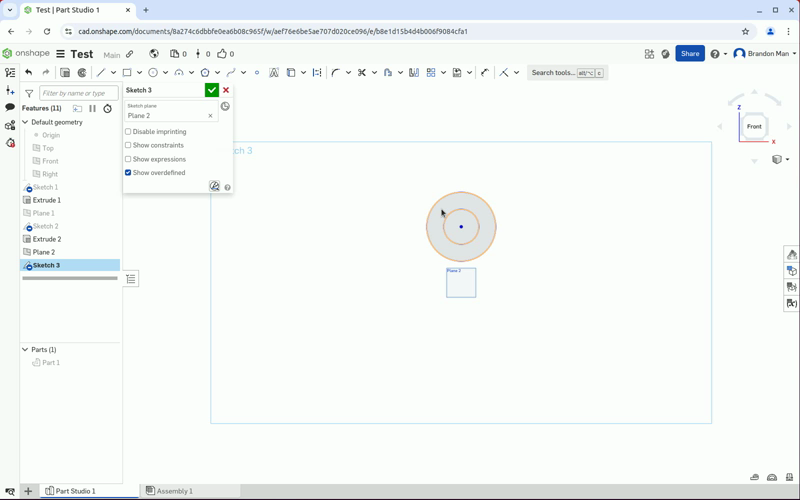
click(441, 208)
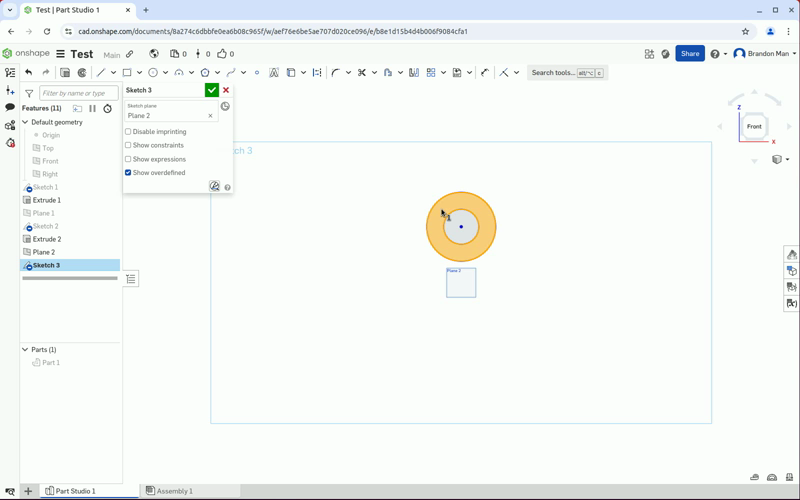
mouse_move(73, 352)
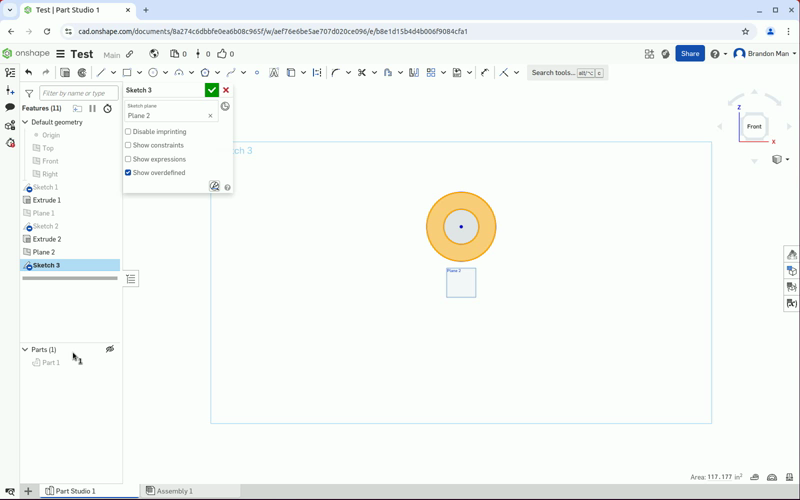
key(shift+y)
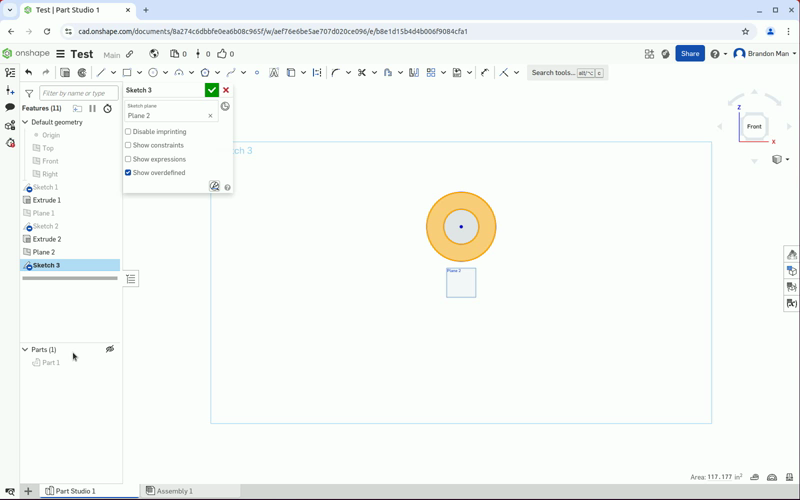
key(shift+e)
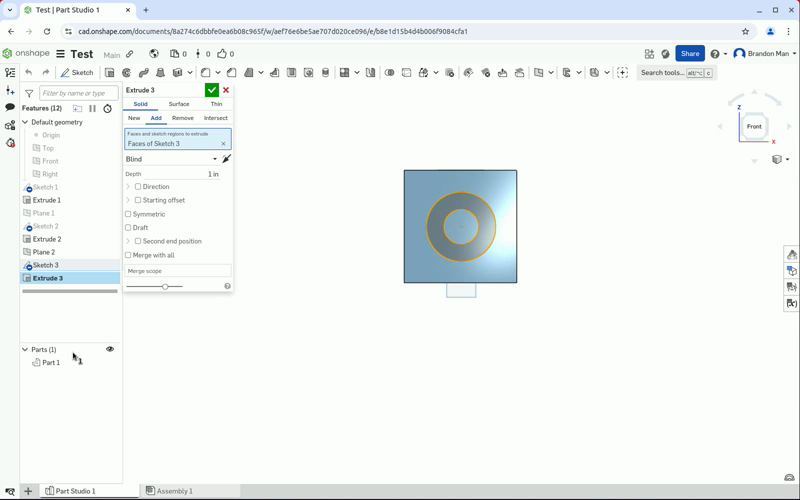
mouse_move(143, 106)
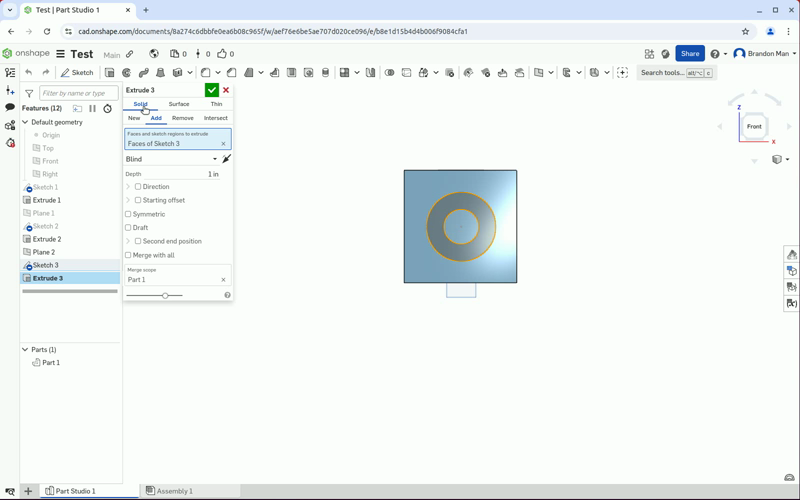
click(143, 106)
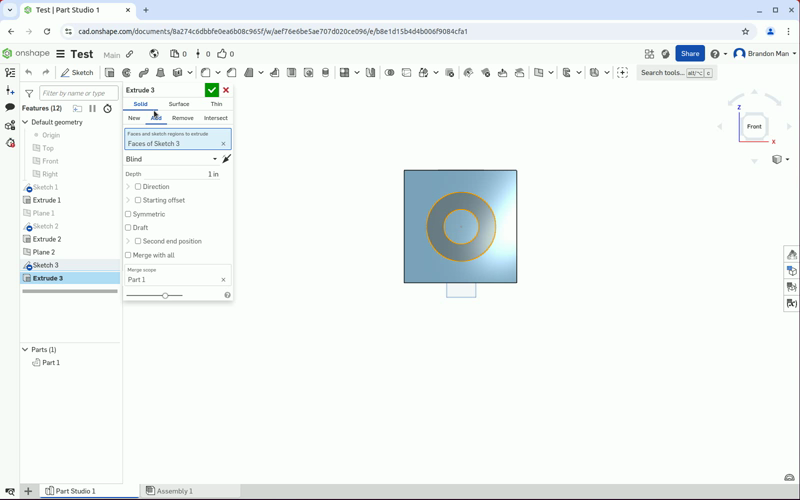
mouse_move(186, 120)
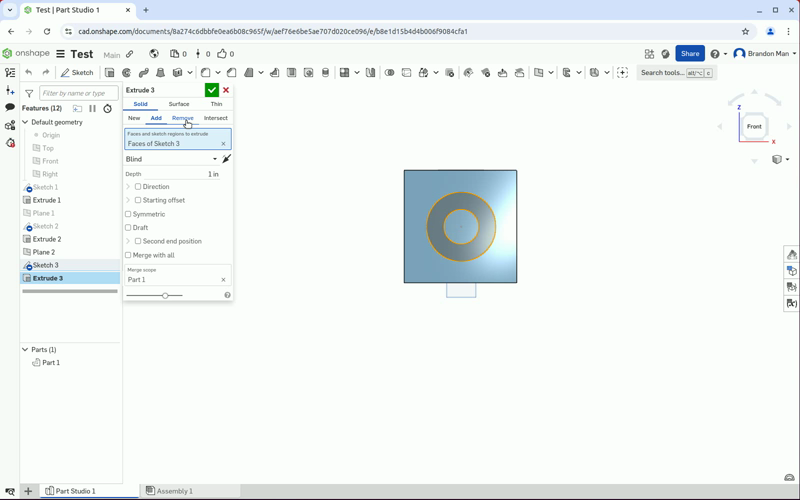
click(186, 120)
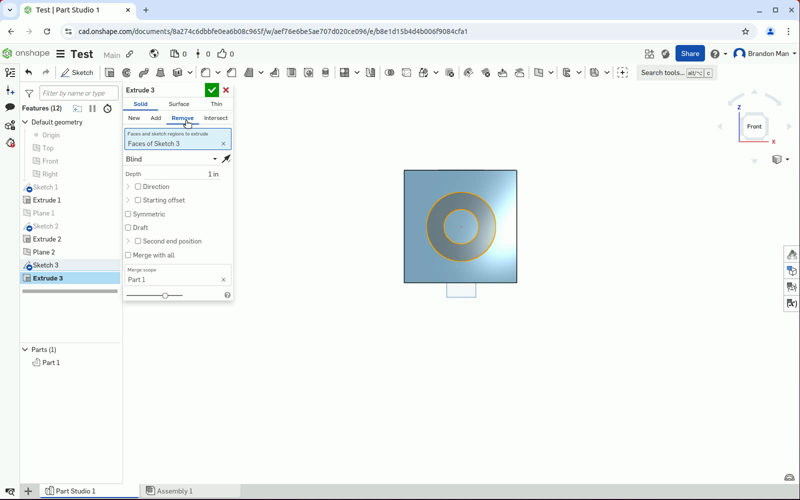
key(tab, 4)
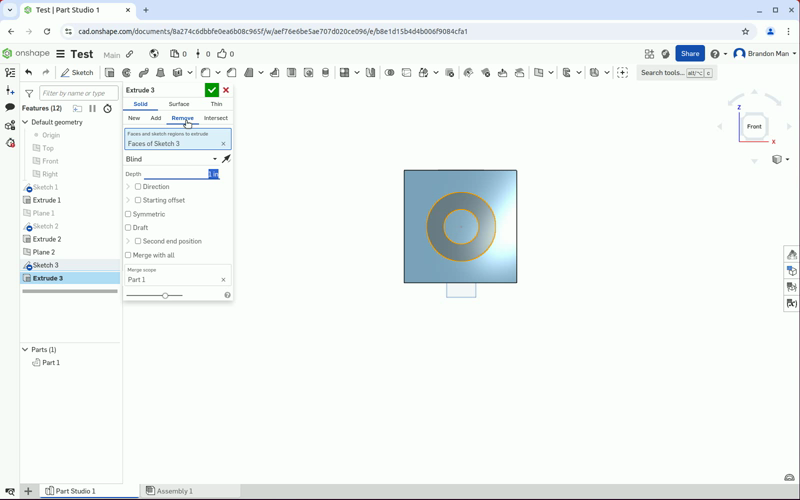
text(2.407)
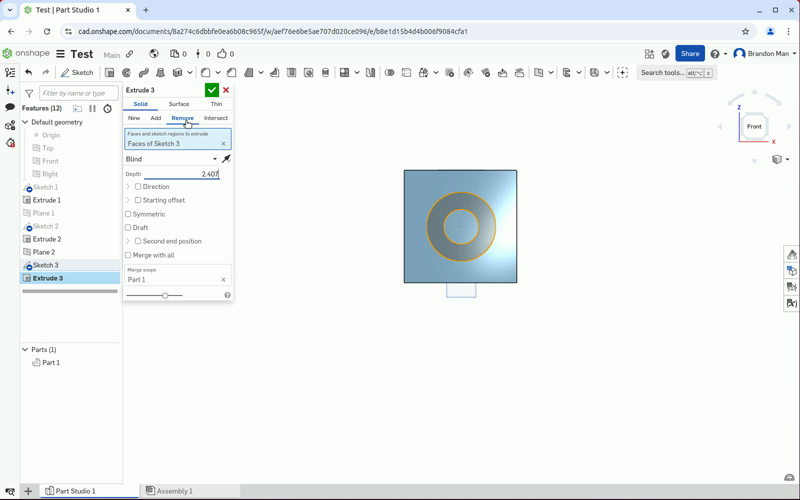
key(tab, 6)
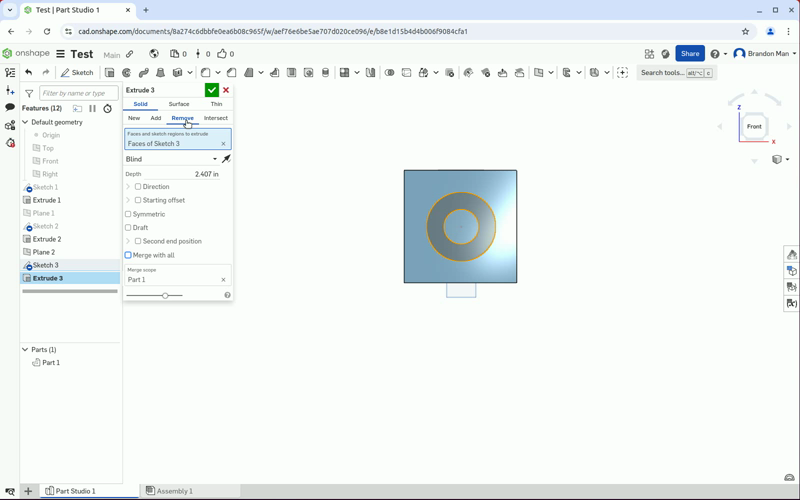
key(space)
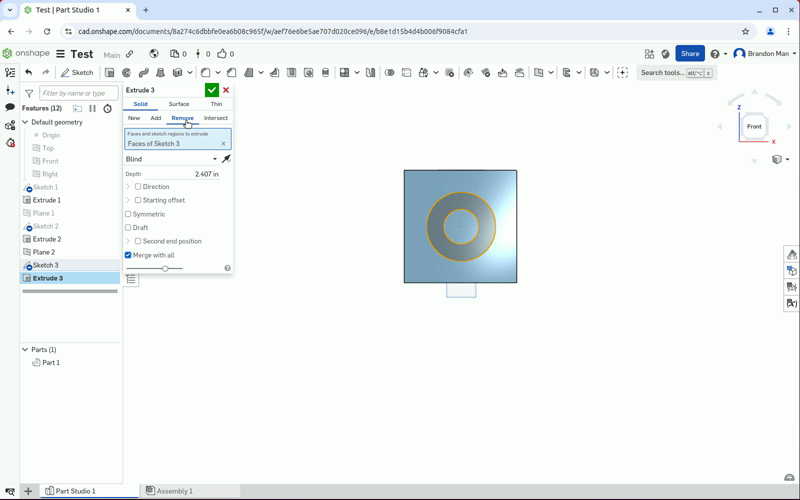
key(enter)
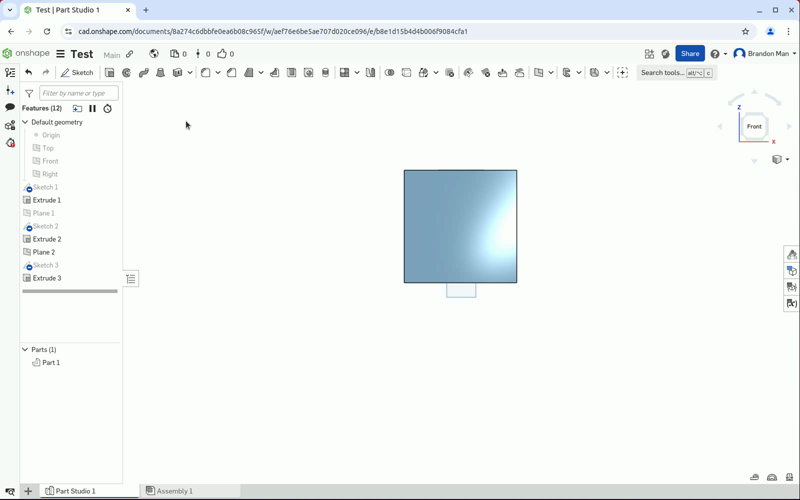
key(shift+h)
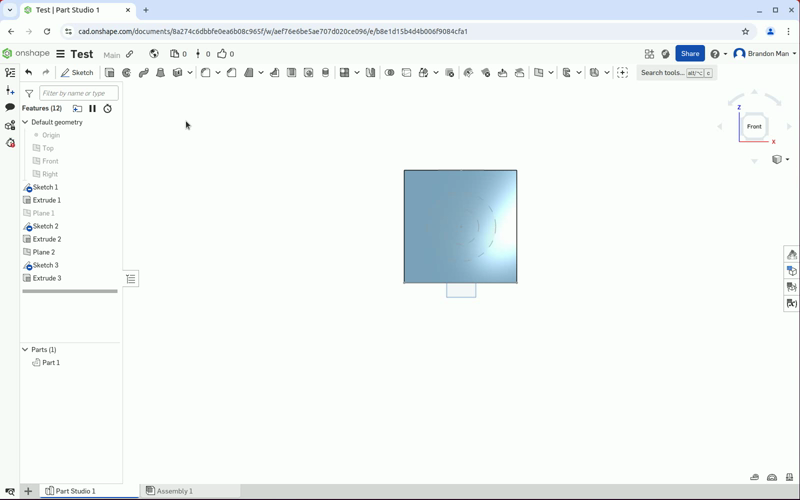
key(shift+h)
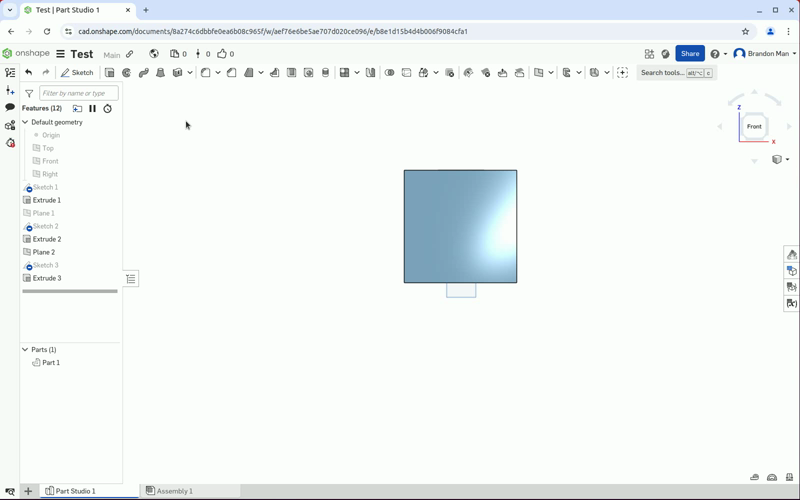
mouse_move(73, 189)
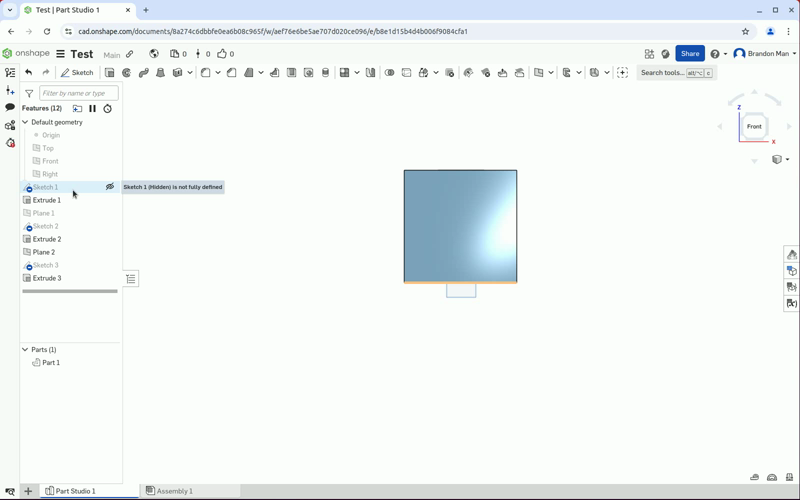
click(73, 189)
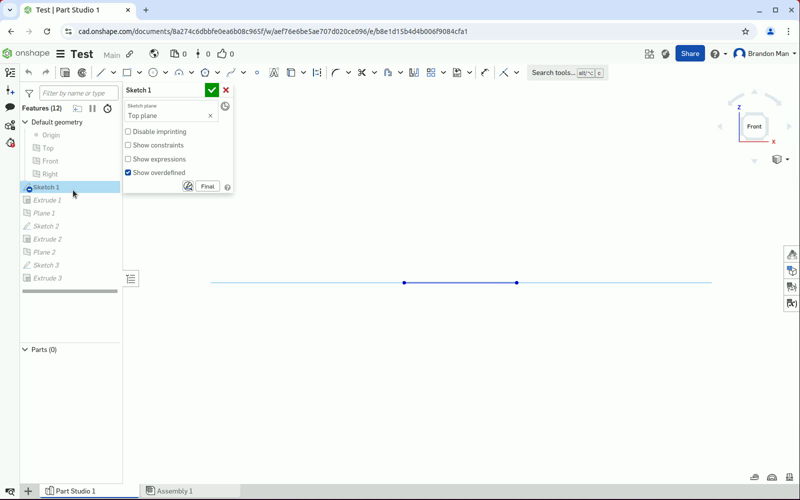
mouse_move(229, 92)
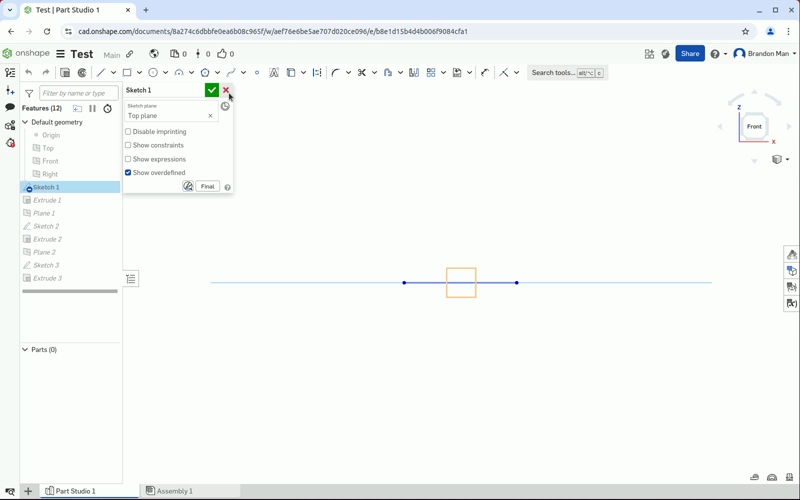
click(229, 92)
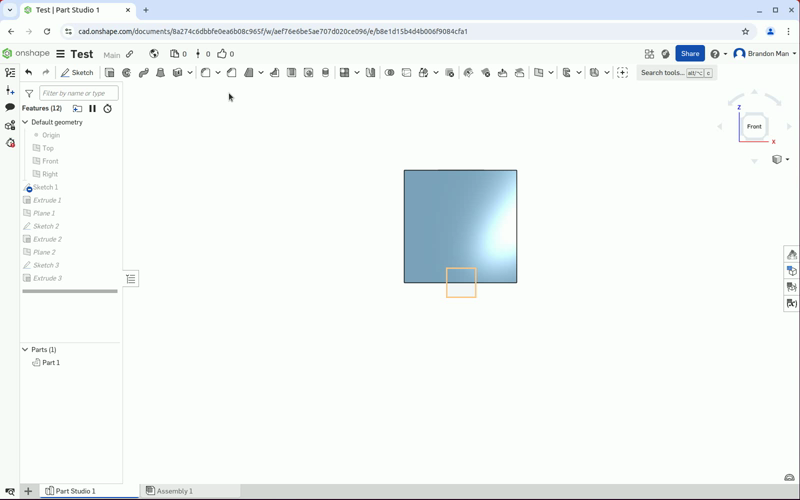
mouse_move(73, 352)
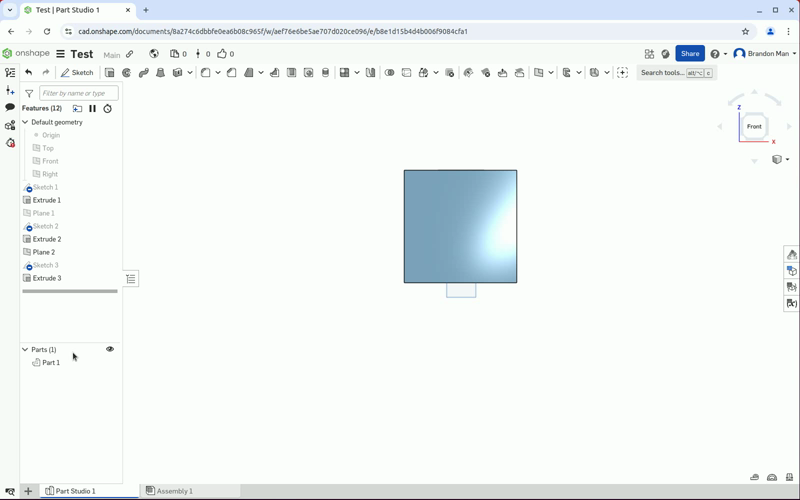
key(y)
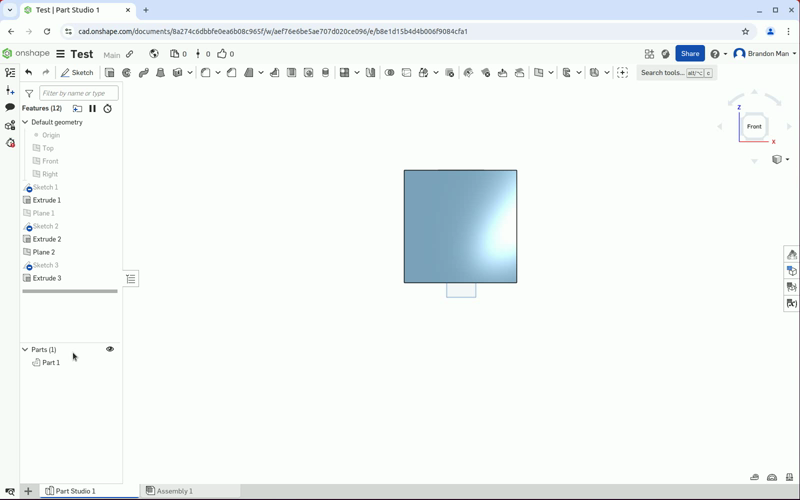
key(shift+p)
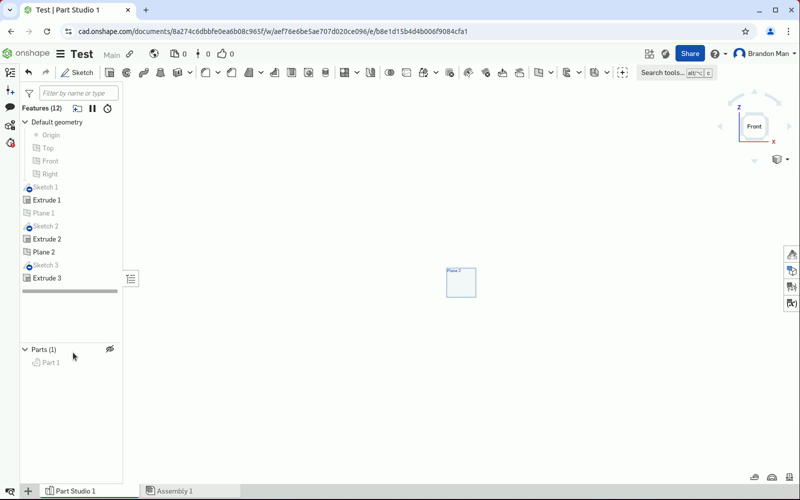
key(space)
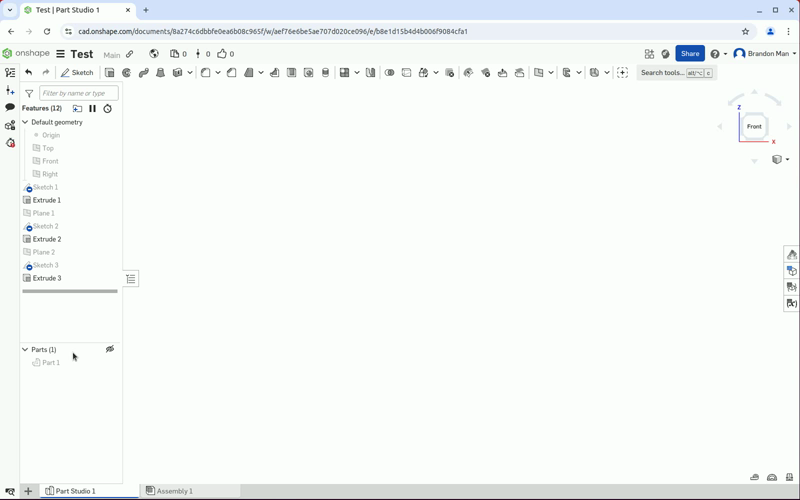
key_down(shift)
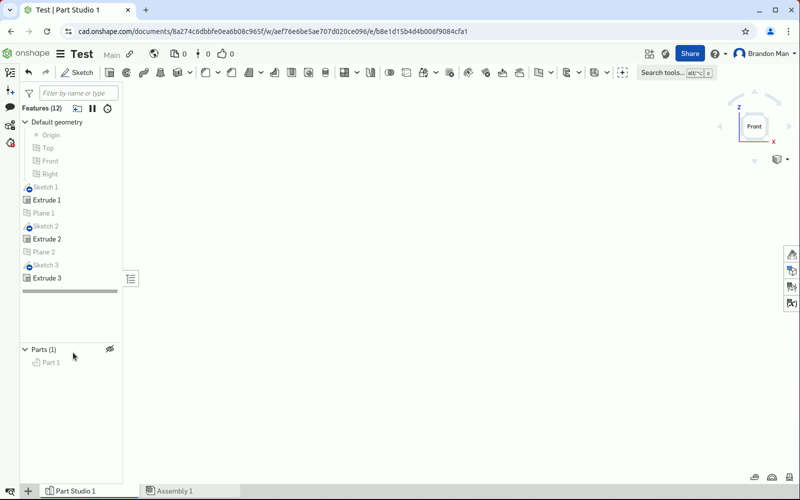
key(left)
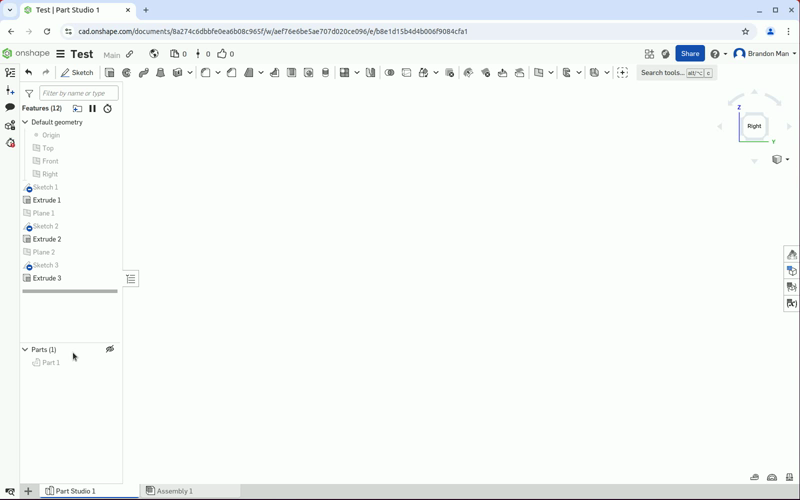
key_up(shift)
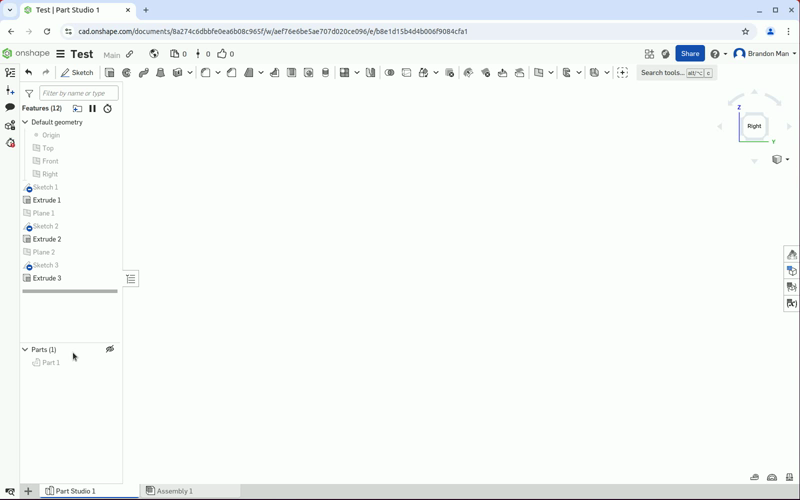
mouse_move(73, 352)
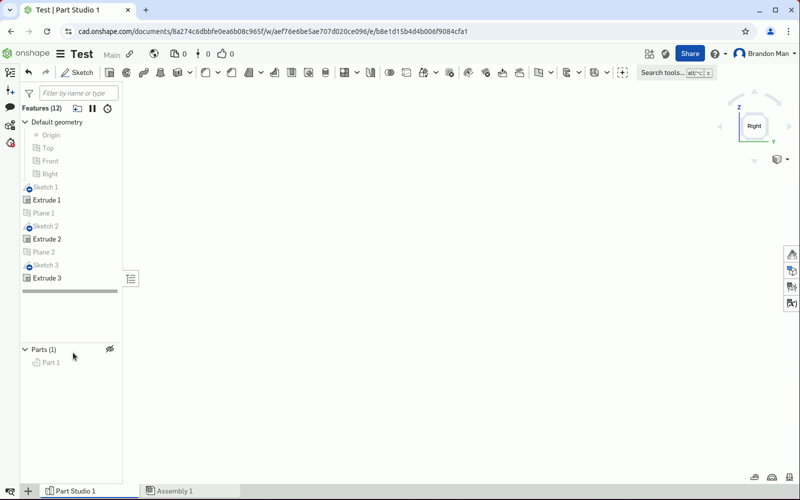
key(shift+y)
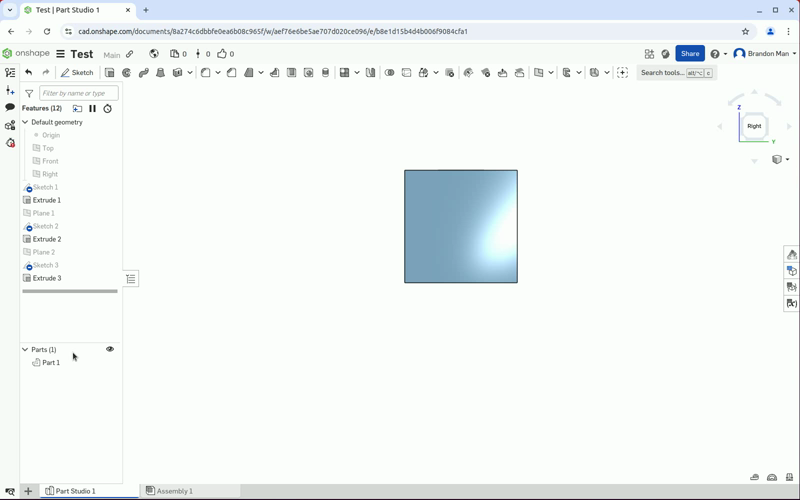
mouse_move(541, 75)
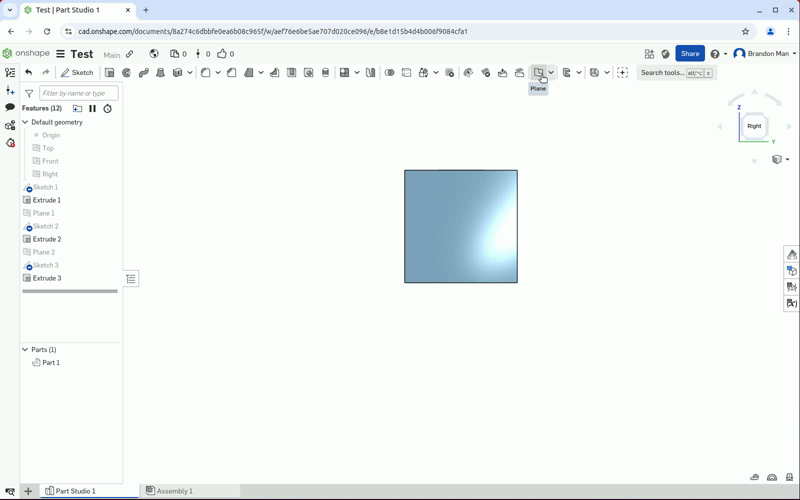
click(541, 75)
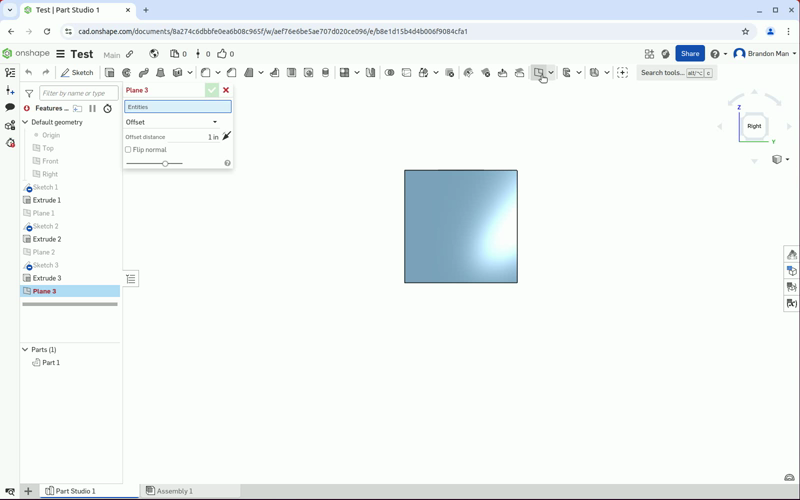
mouse_move(73, 176)
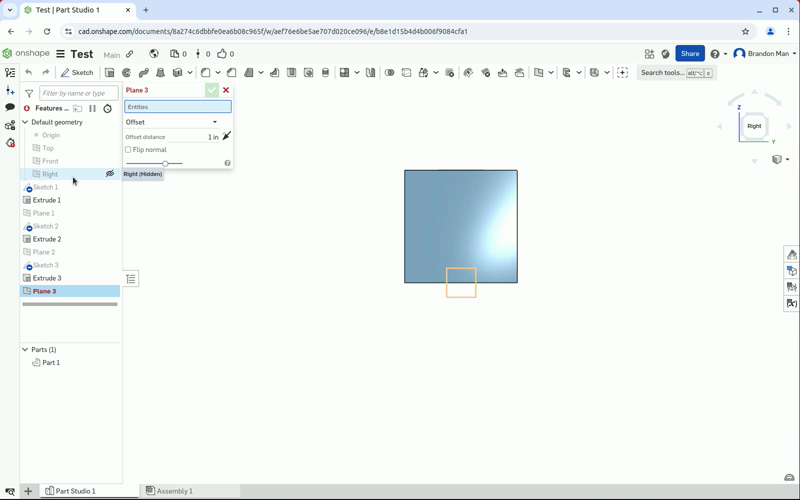
click(73, 176)
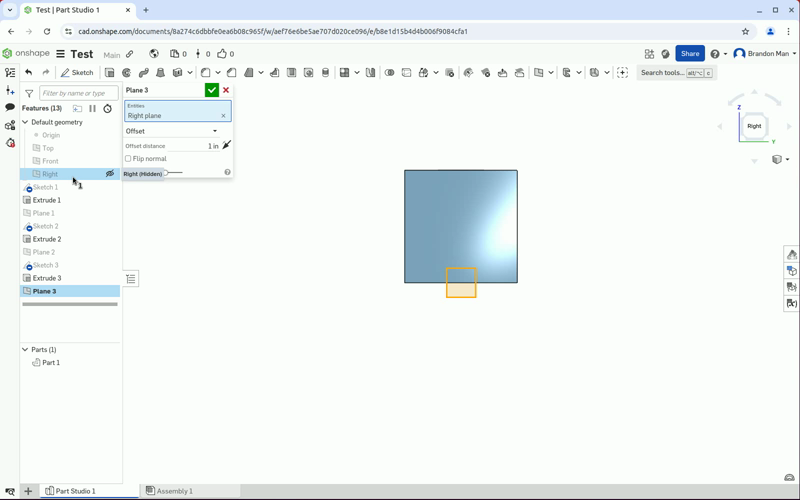
key(tab, 2)
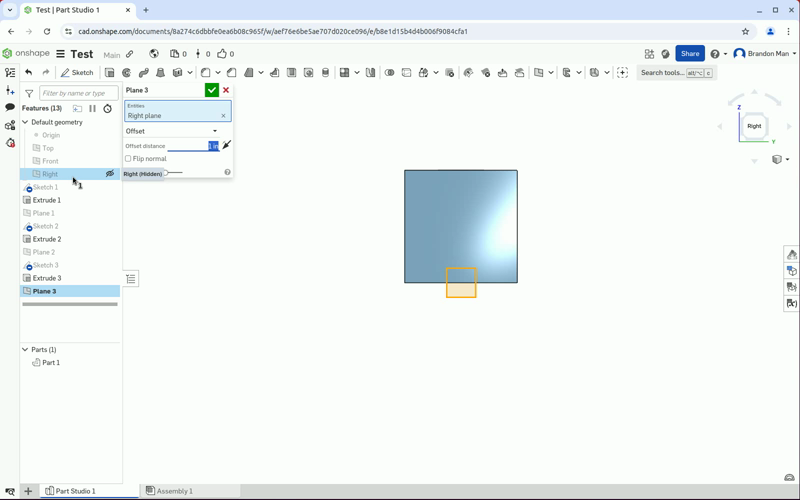
text(11.554)
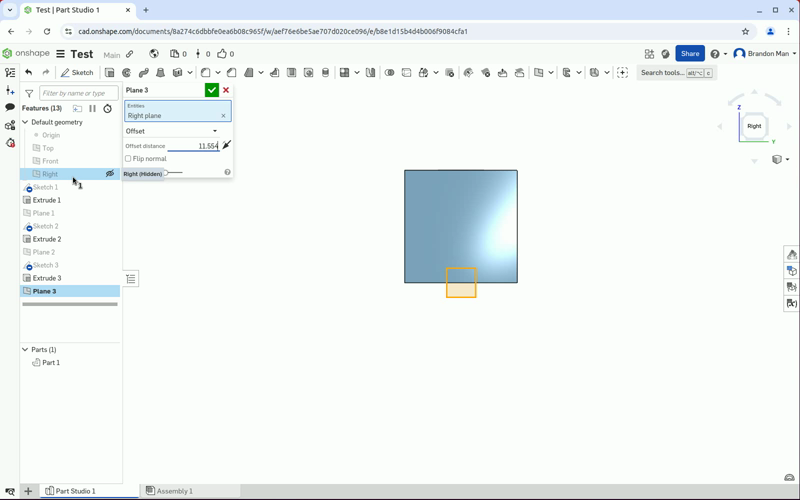
key(enter, 2)
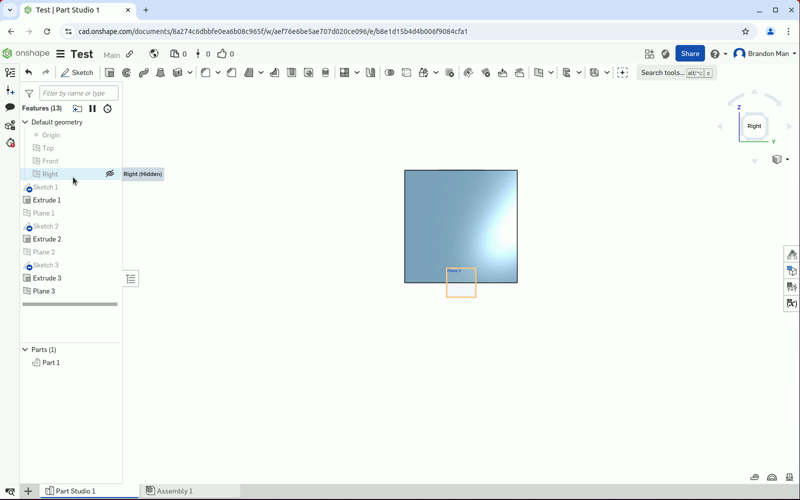
key(shift+s)
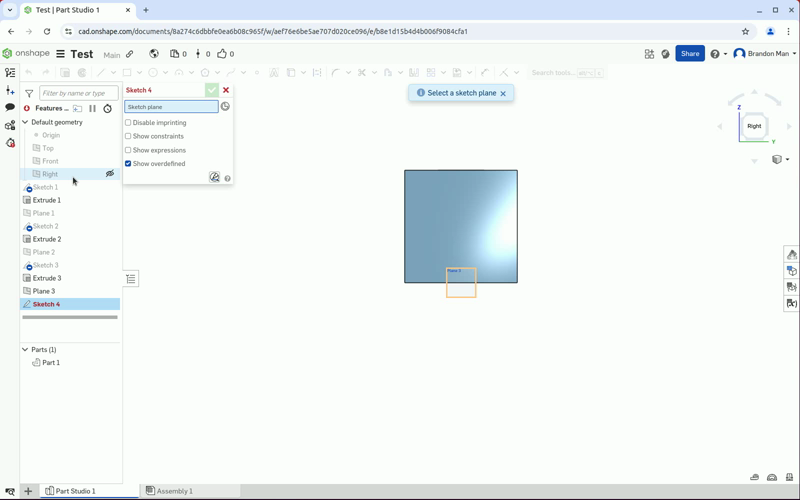
mouse_move(73, 293)
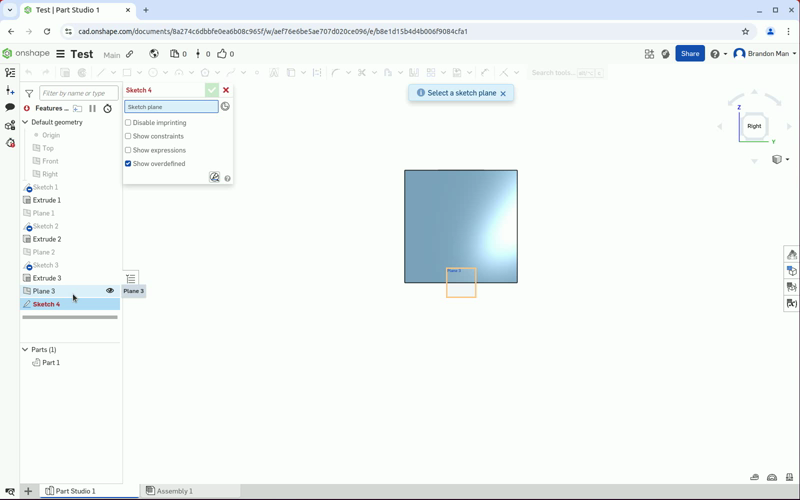
click(73, 293)
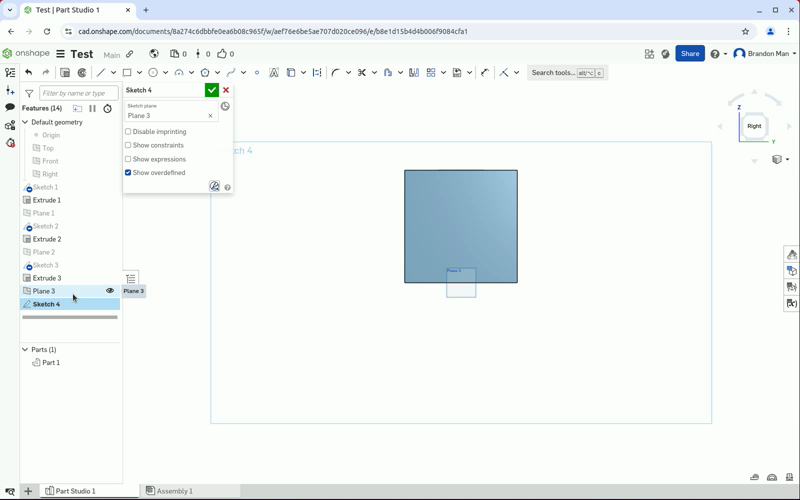
mouse_move(73, 352)
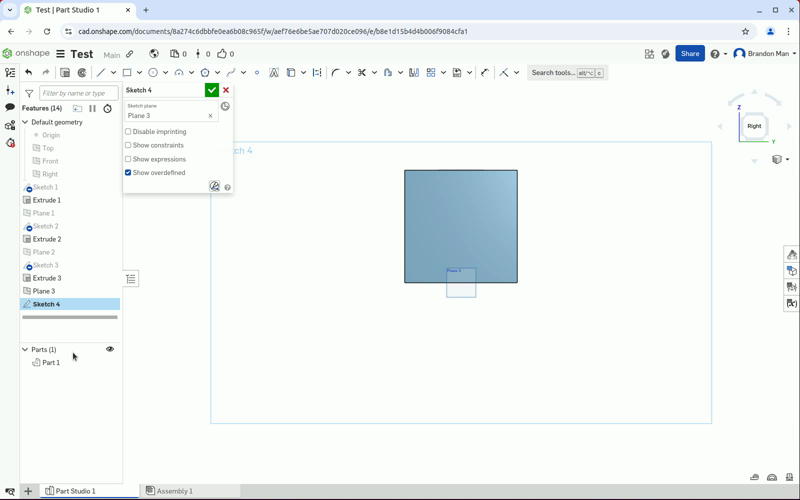
key(y)
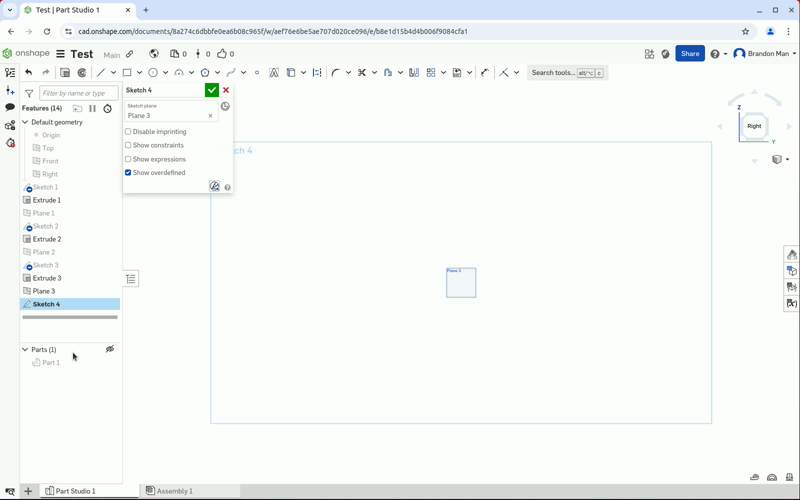
key(l)
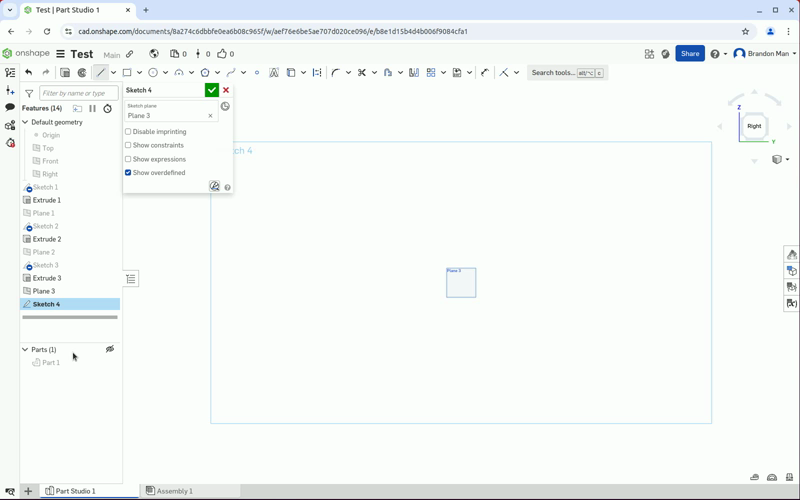
key_down(shift)
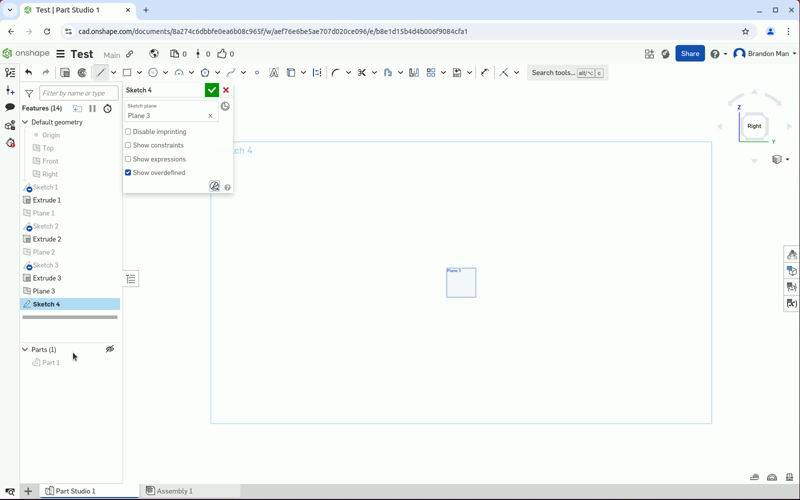
mouse_move(404, 238)
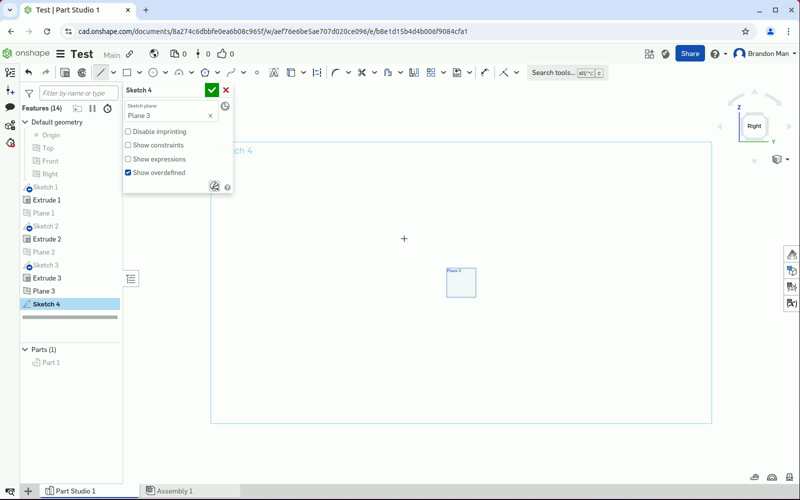
click(404, 238)
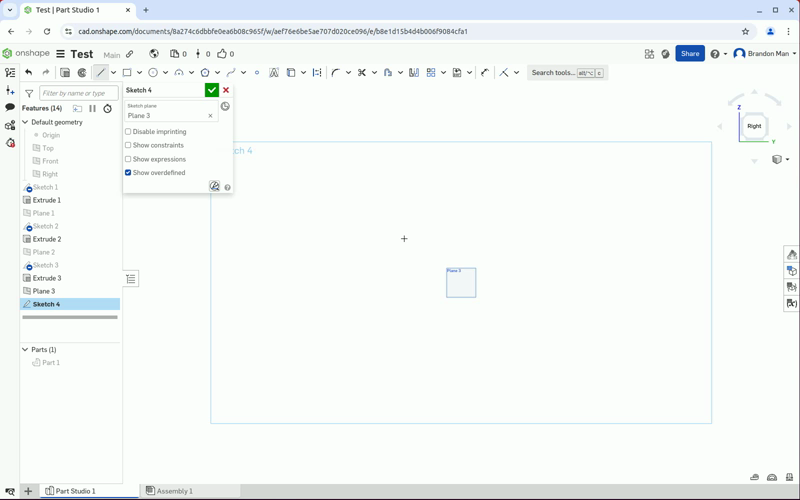
key_up(shift)
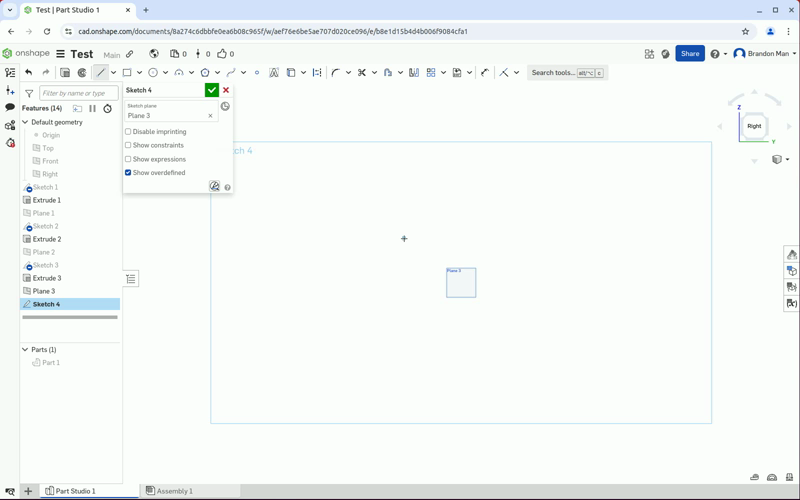
key_down(shift)
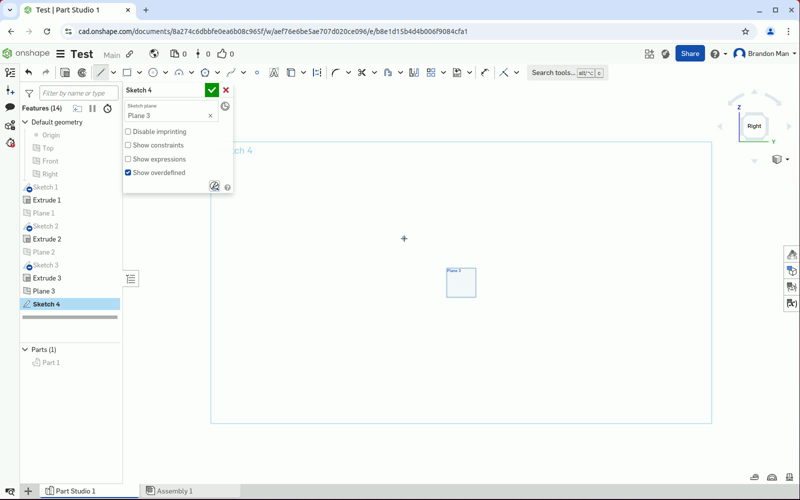
mouse_move(516, 238)
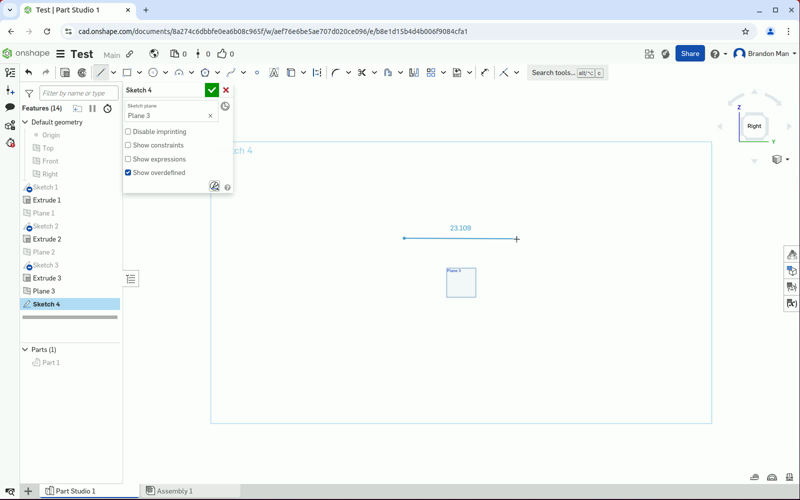
click(516, 238)
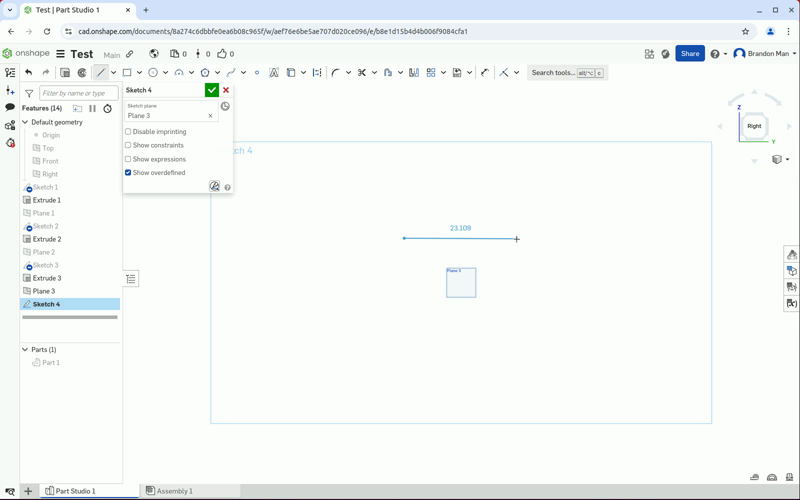
key_up(shift)
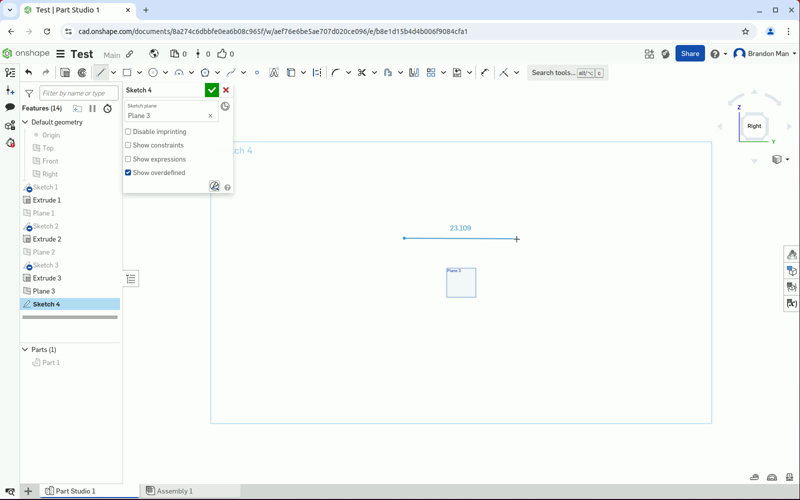
key_down(shift)
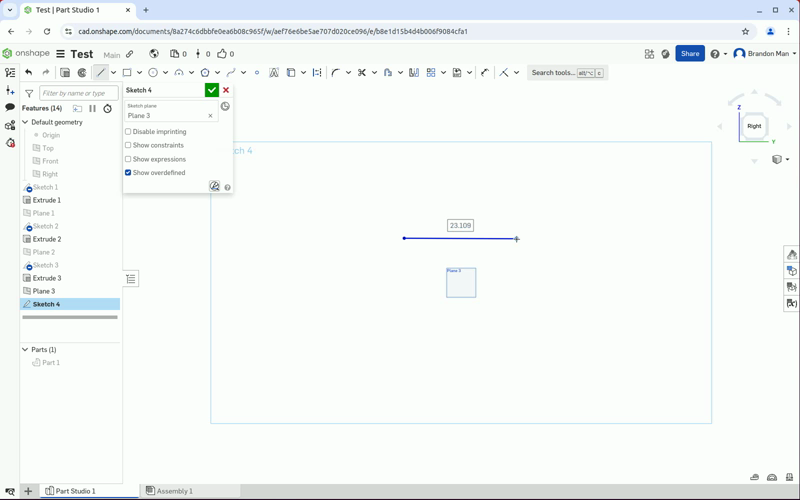
mouse_move(546, 238)
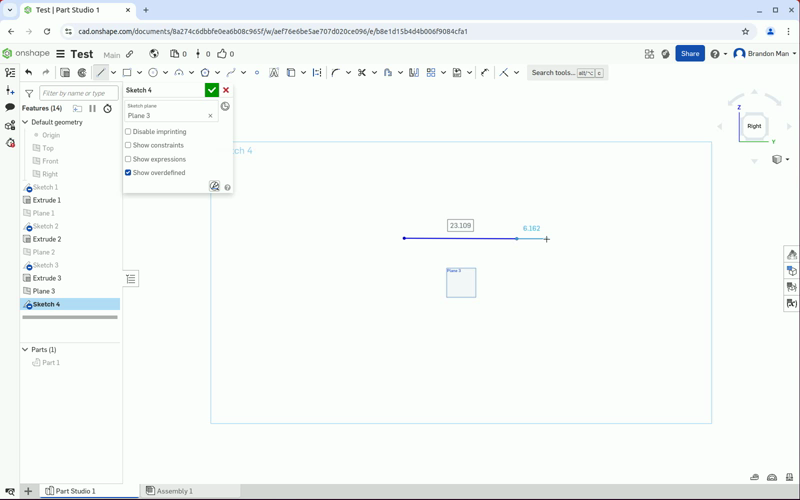
mouse_move(516, 205)
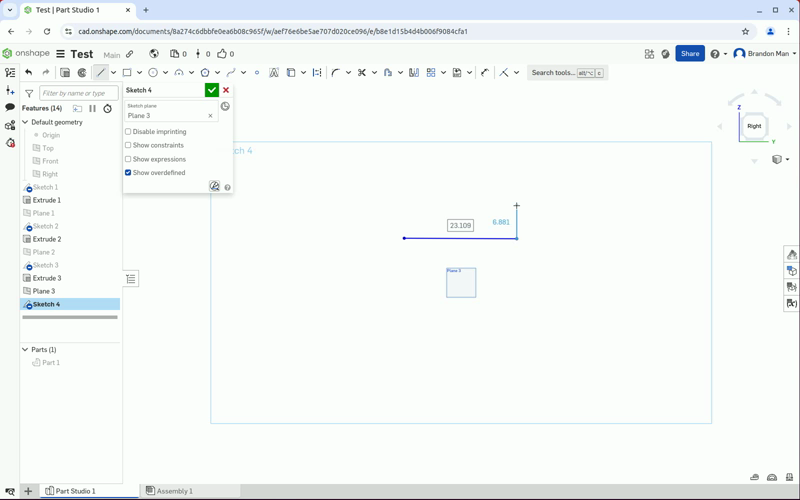
click(516, 205)
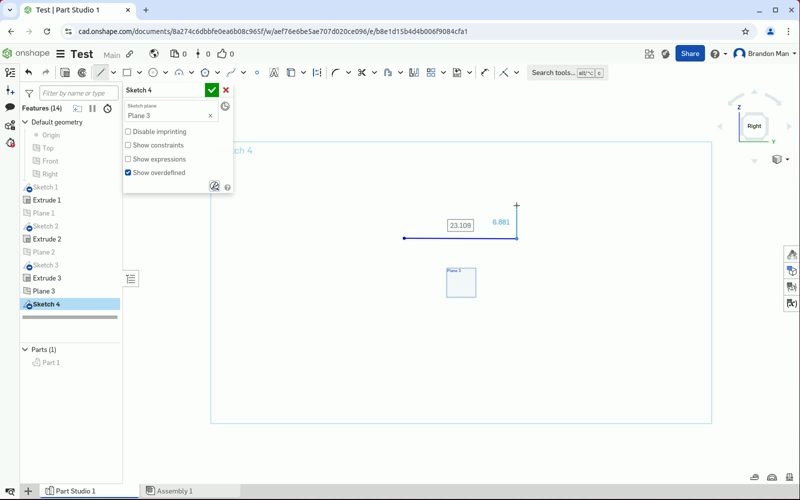
key_up(shift)
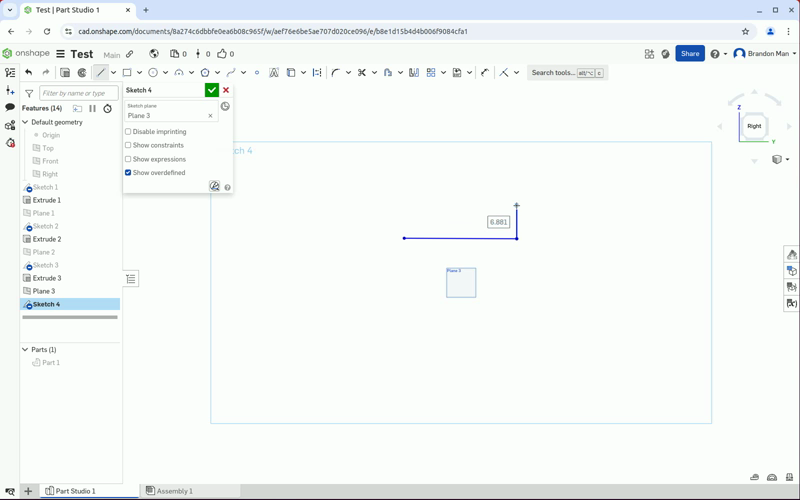
key_down(shift)
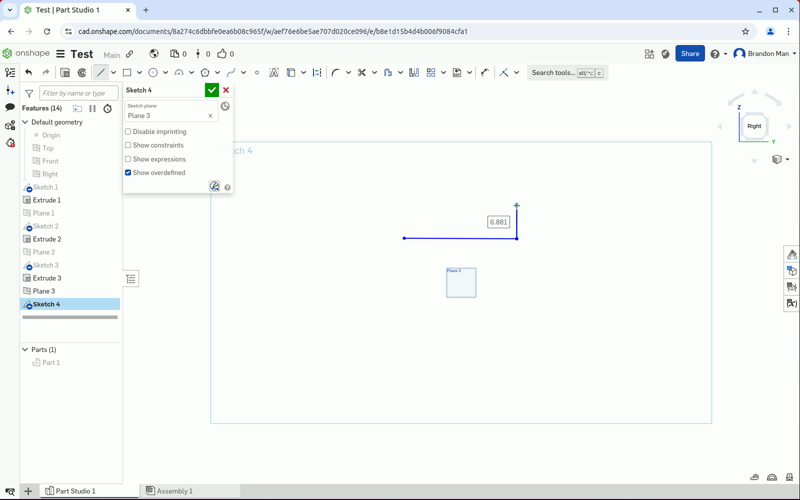
mouse_move(404, 193)
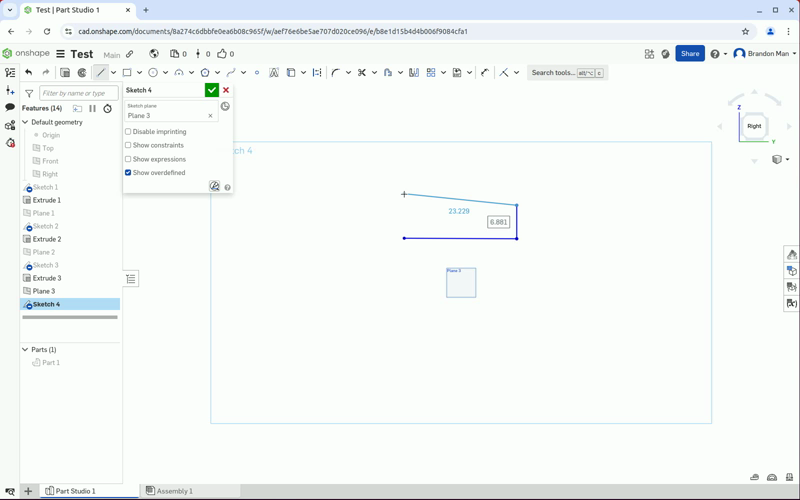
click(404, 193)
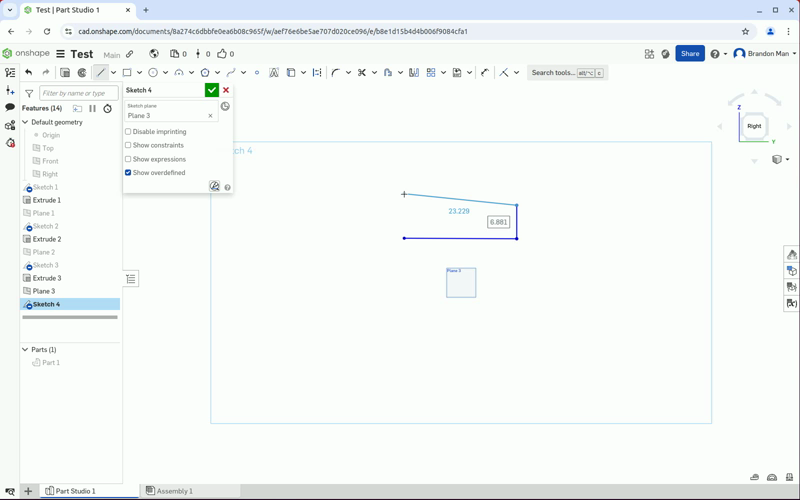
key_up(shift)
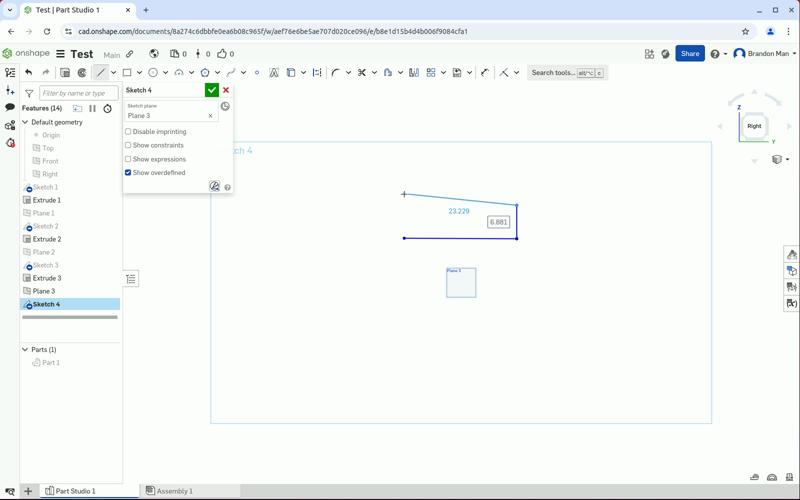
mouse_move(434, 193)
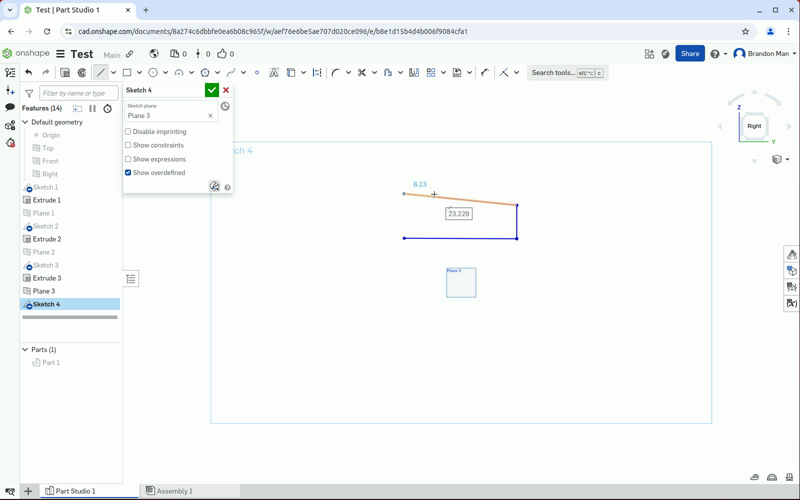
key_down(shift)
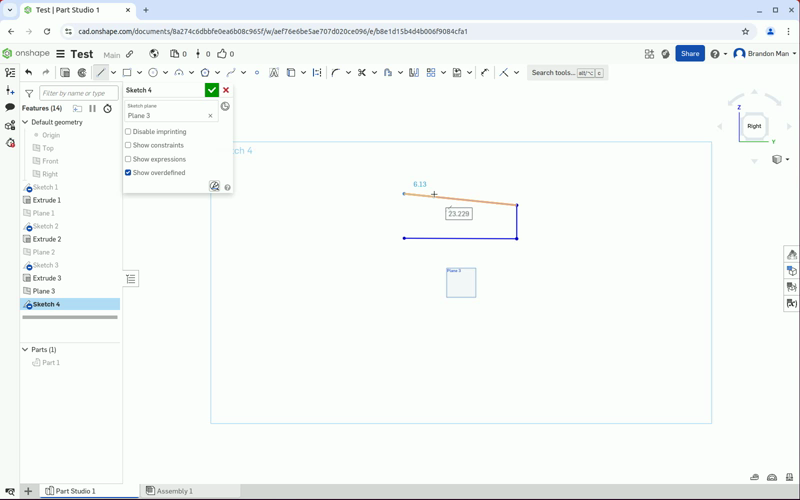
mouse_move(404, 238)
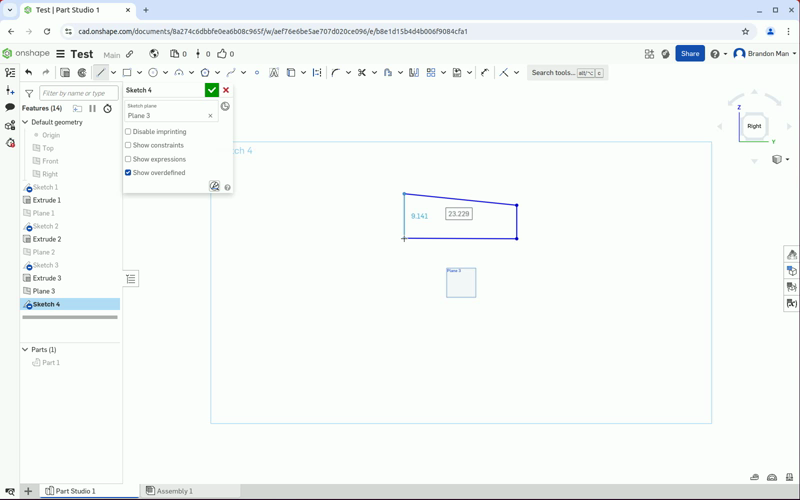
key_up(shift)
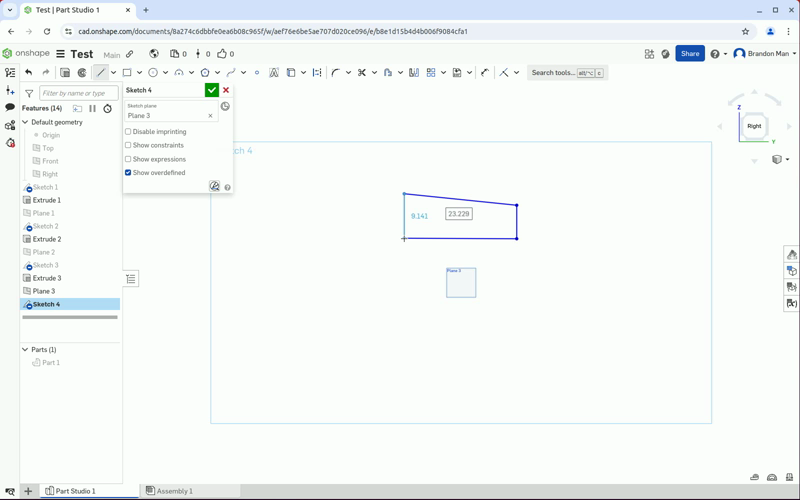
click(404, 238)
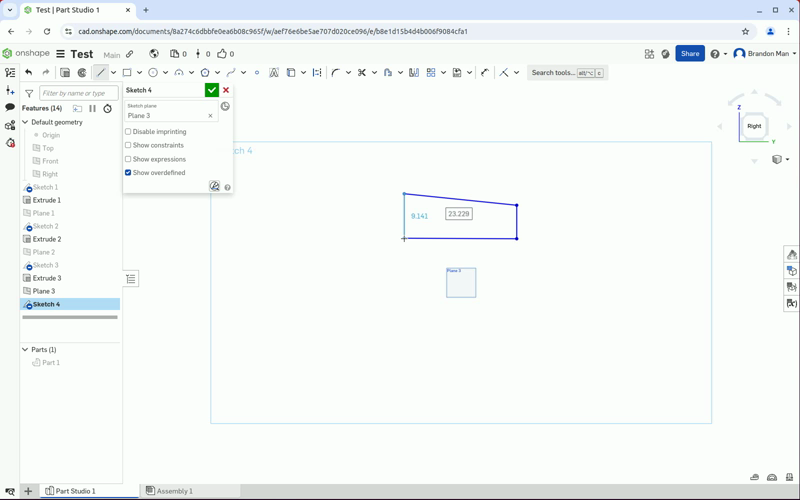
key(esc)
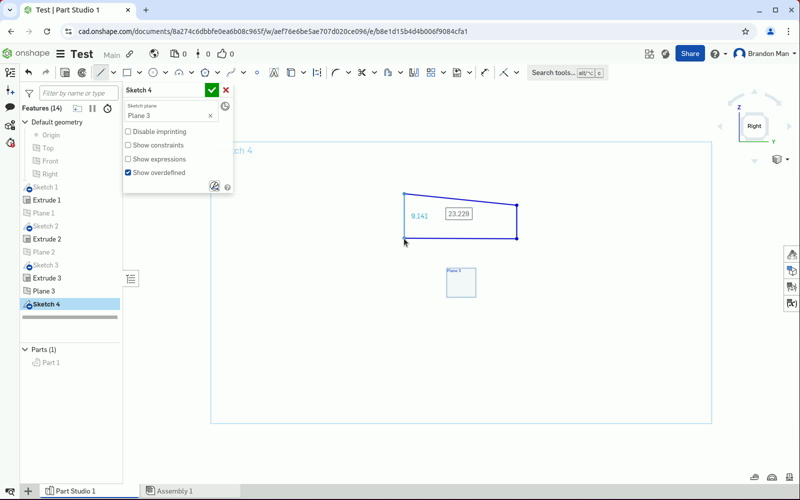
mouse_move(450, 220)
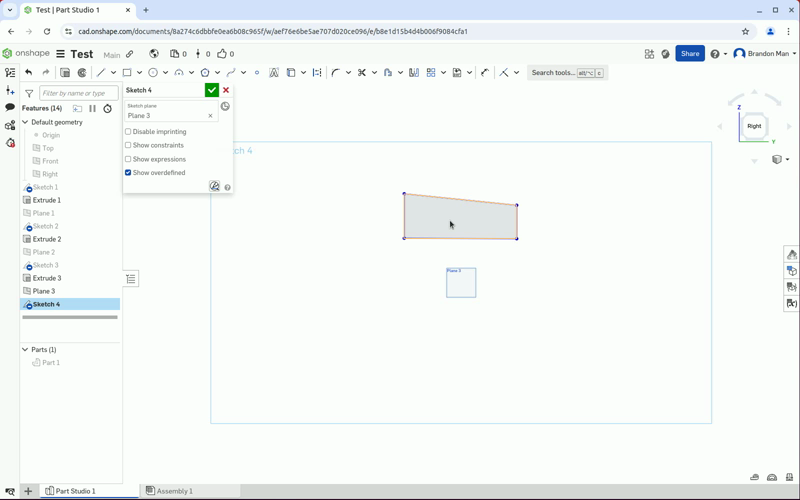
click(450, 220)
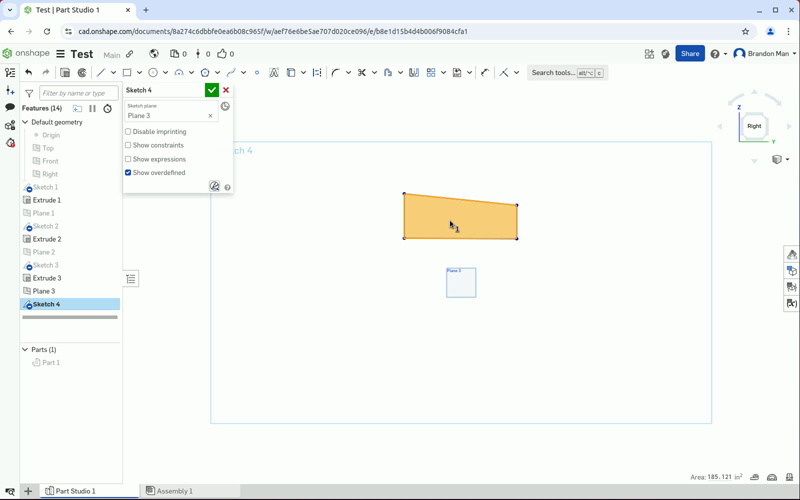
mouse_move(73, 352)
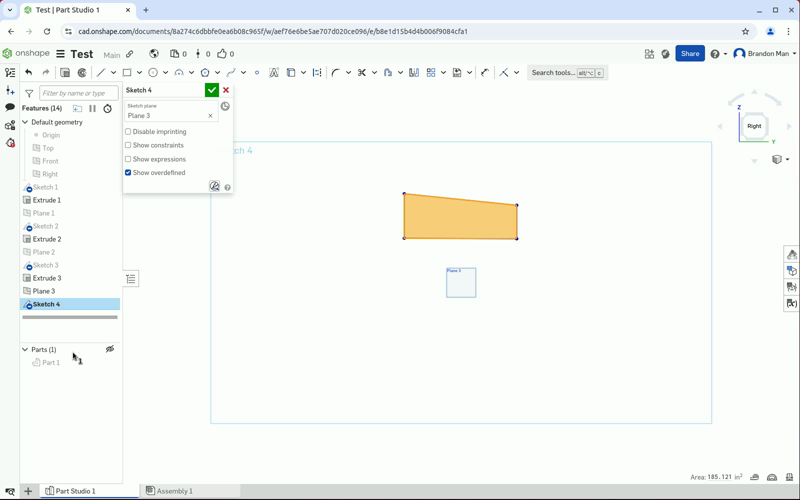
key(shift+y)
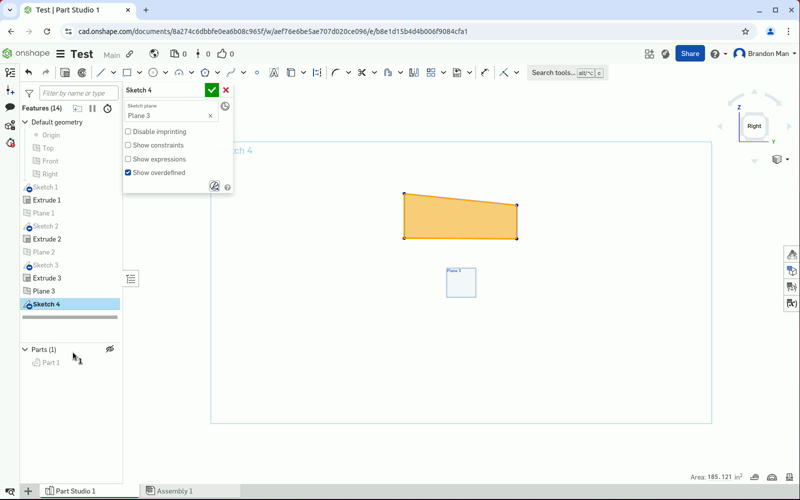
key(shift+e)
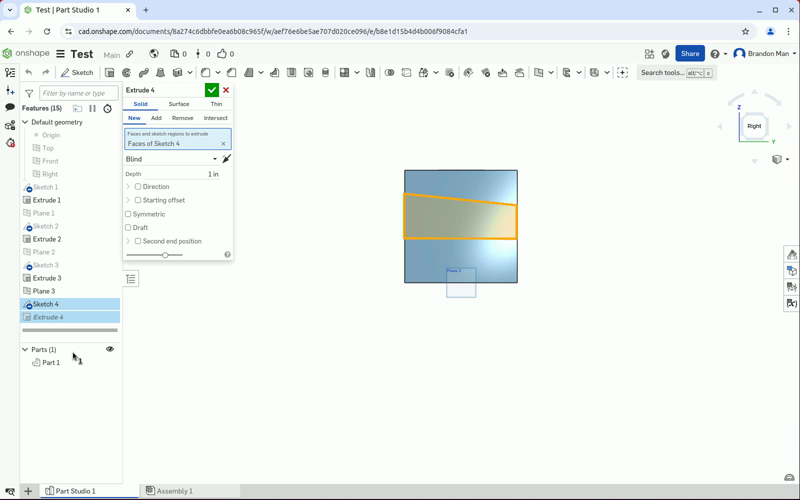
mouse_move(143, 106)
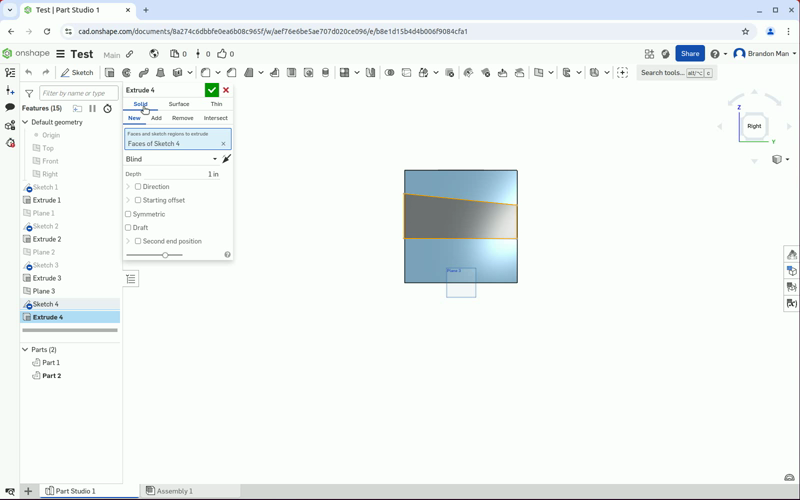
click(143, 106)
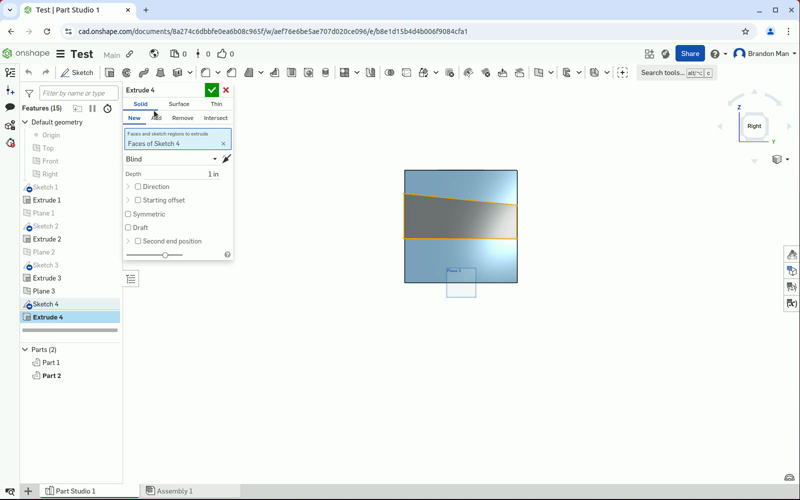
mouse_move(186, 120)
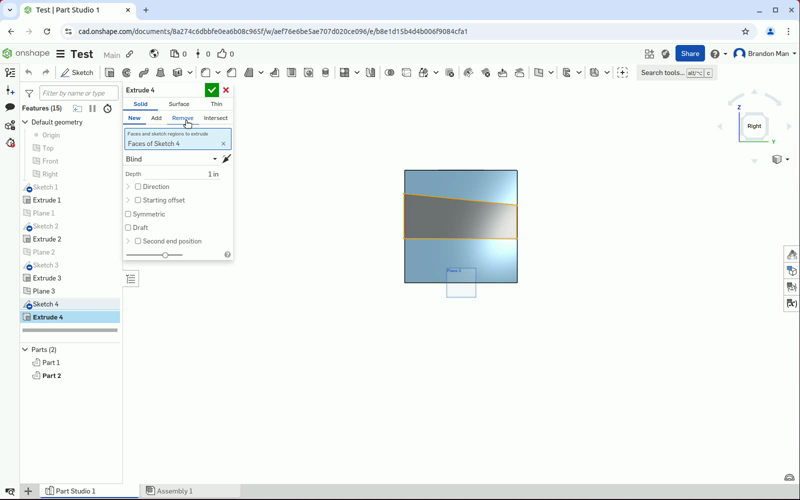
click(186, 120)
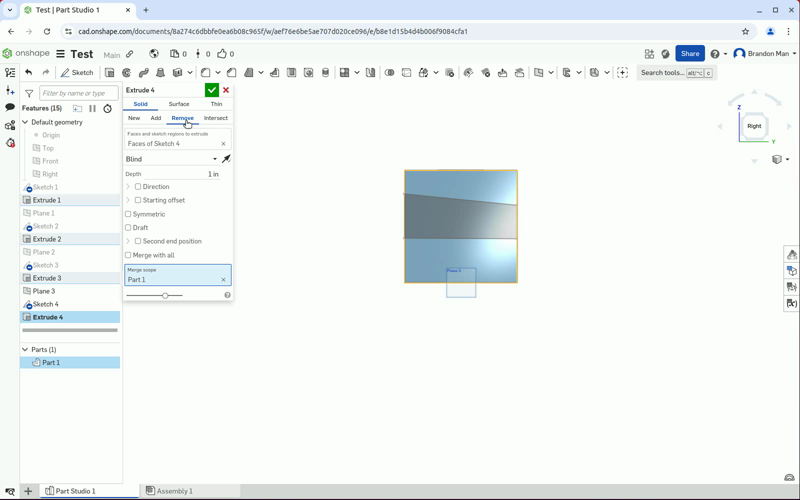
key(tab, 4)
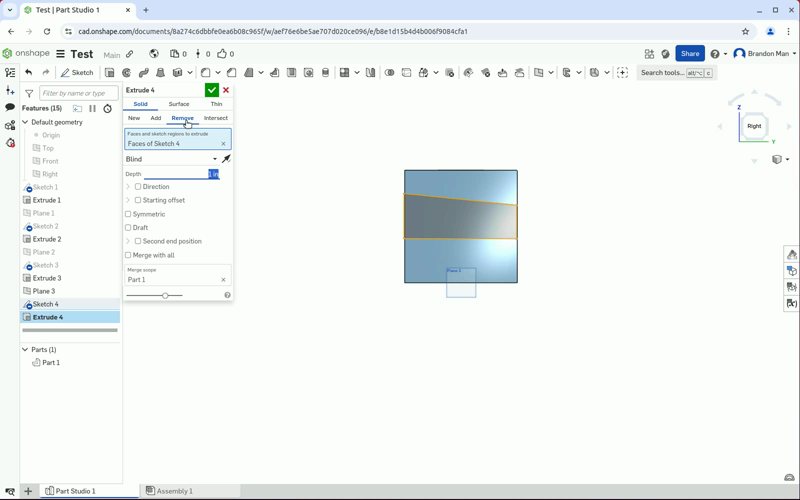
text(1.444)
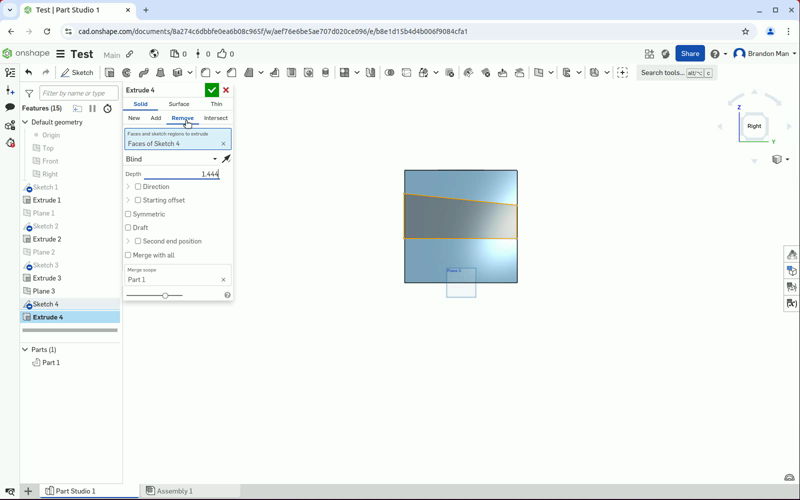
key(tab, 6)
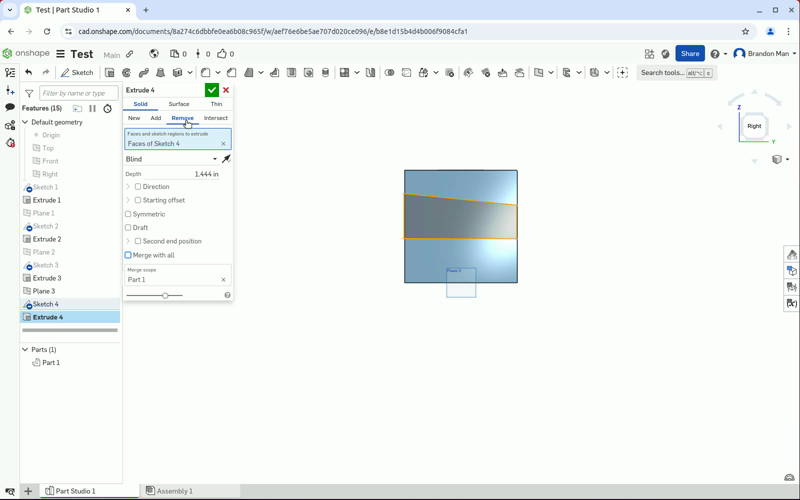
key(space)
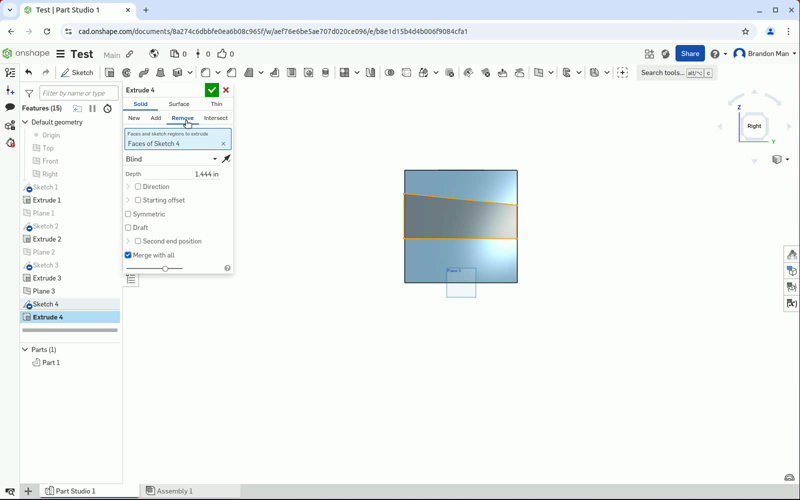
key(enter)
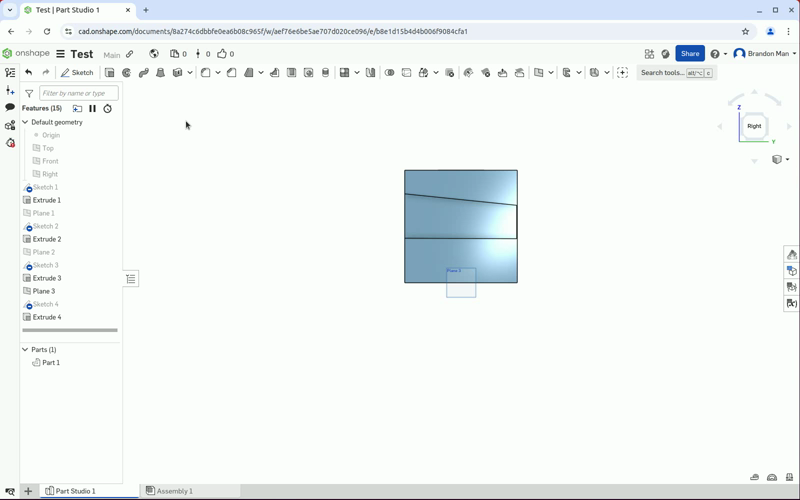
key(shift+h)
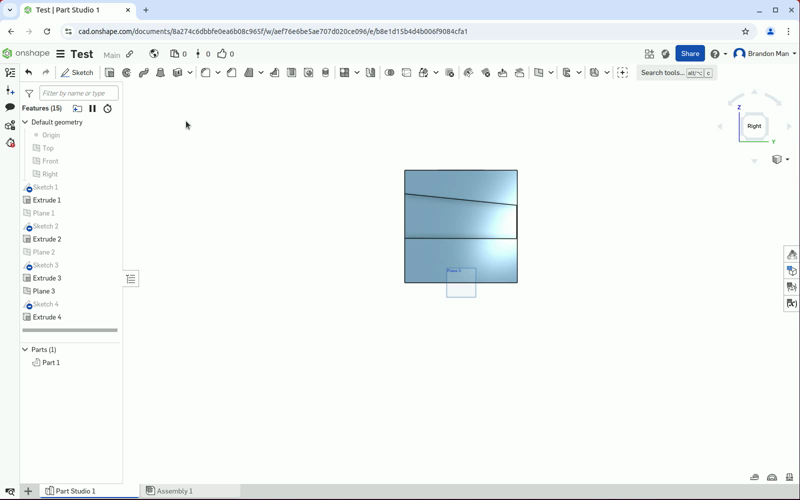
key(shift+h)
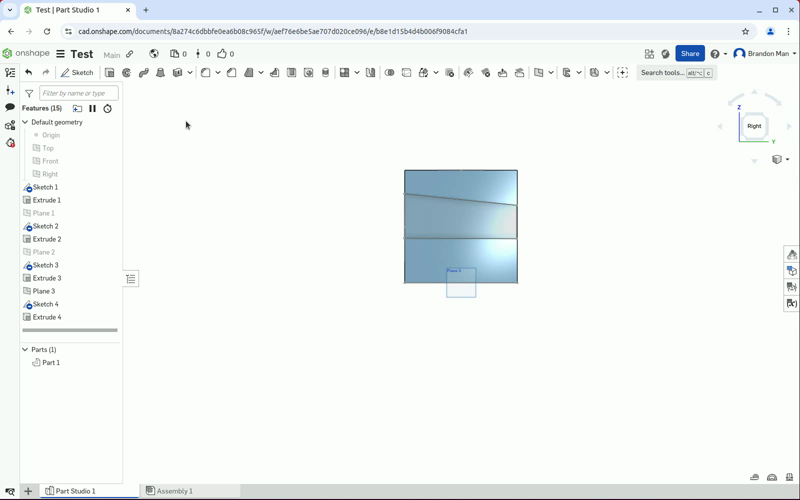
key(shift+7)
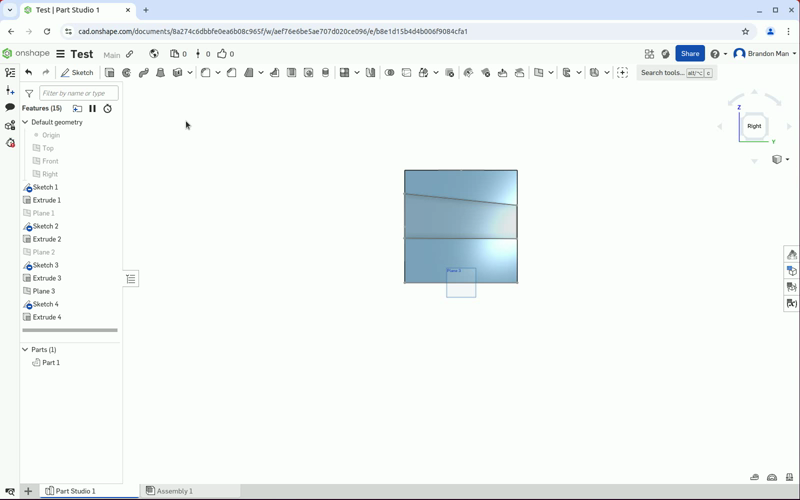
key(right, 2)
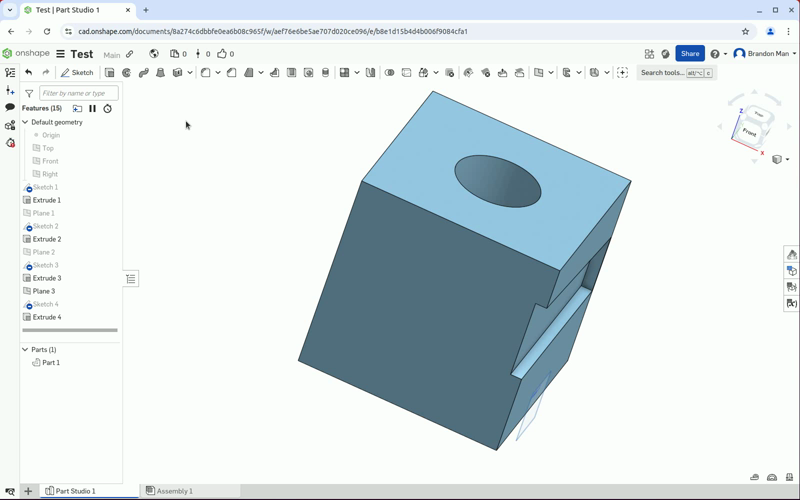
key(down, 2)
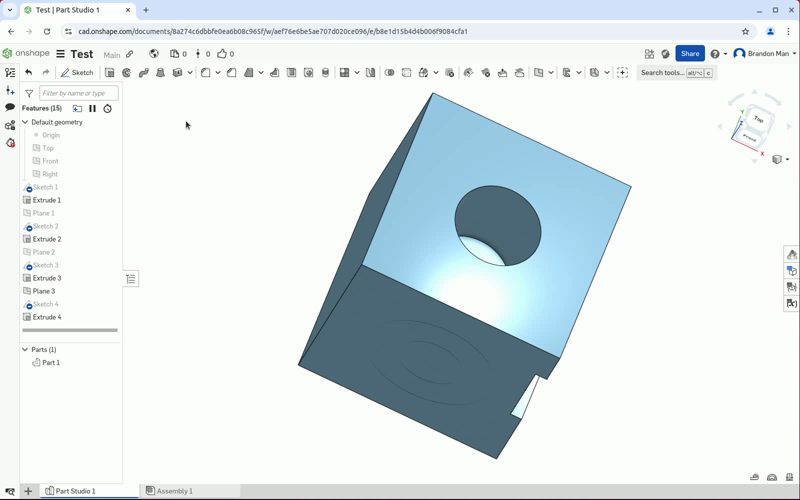
key(up, 2)
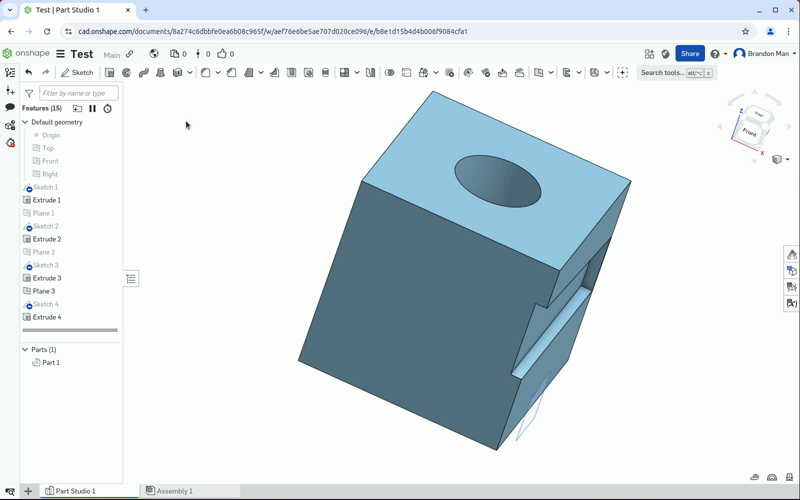
key(left, 2)
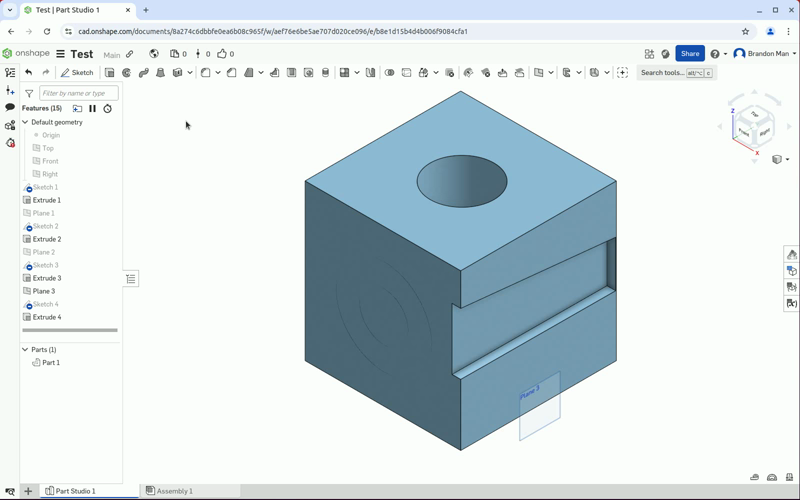
mouse_move(73, 189)
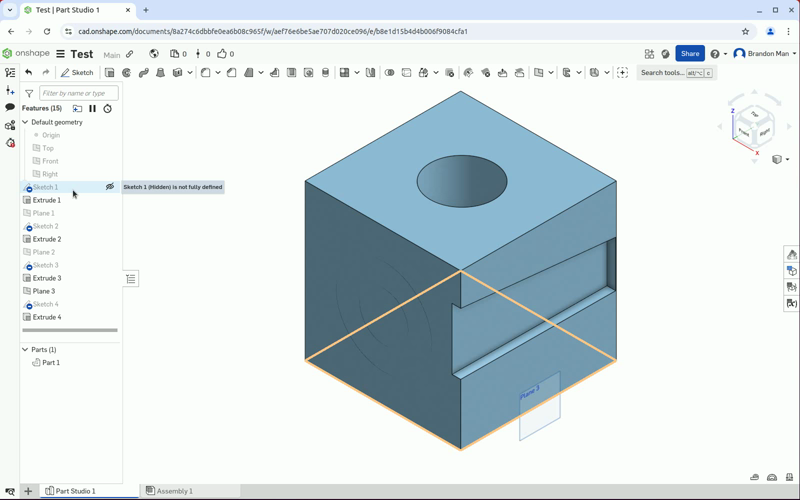
click(73, 189)